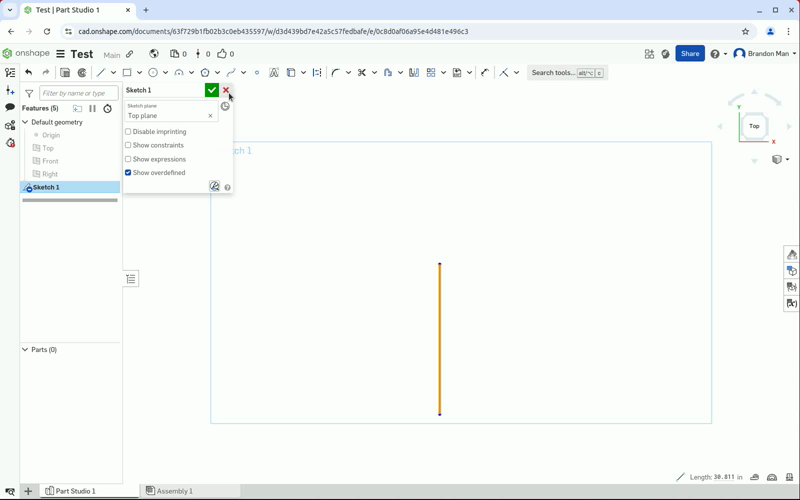
key(shift+h)
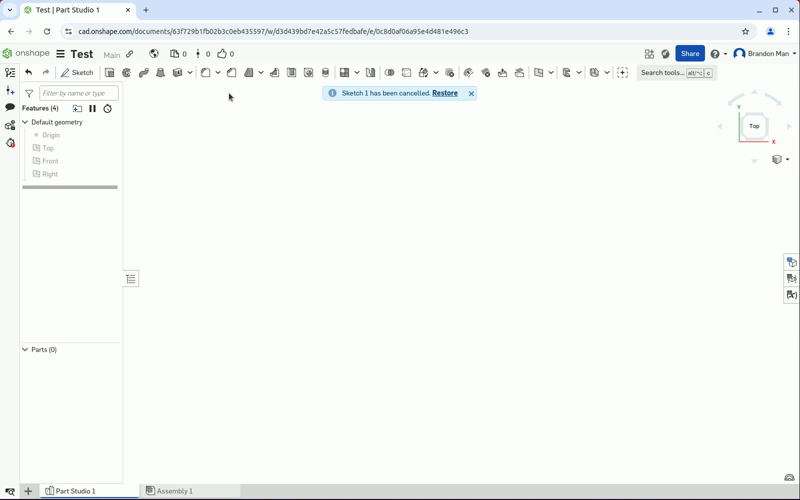
mouse_move(73, 352)
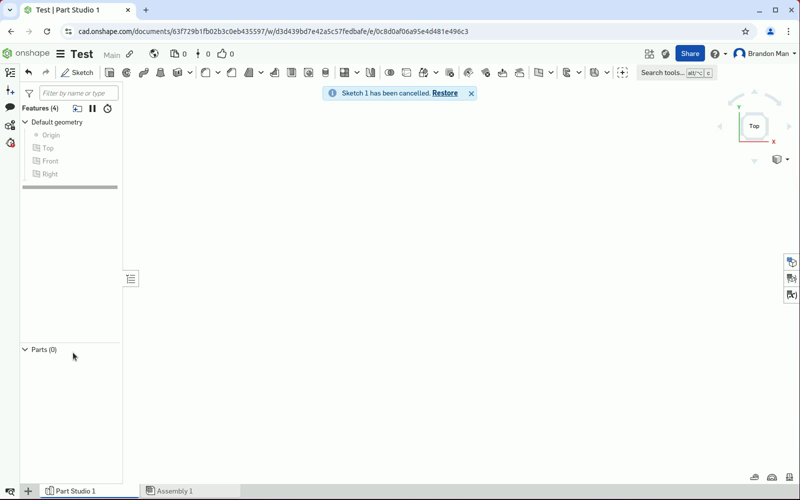
key(y)
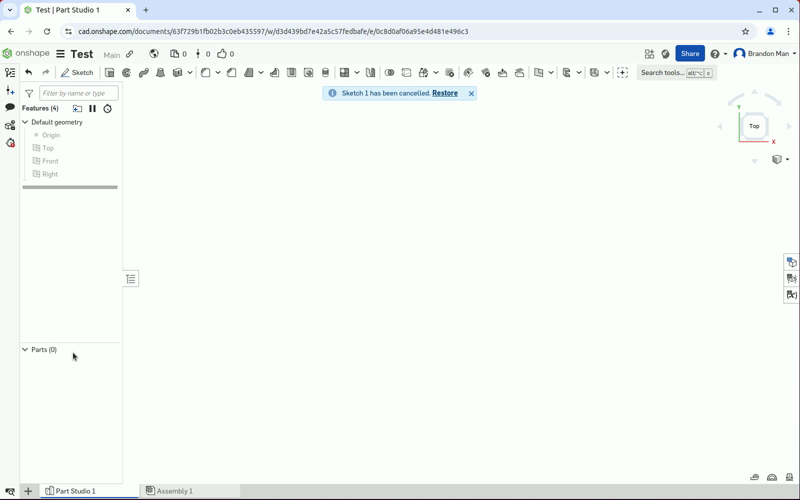
key(shift+p)
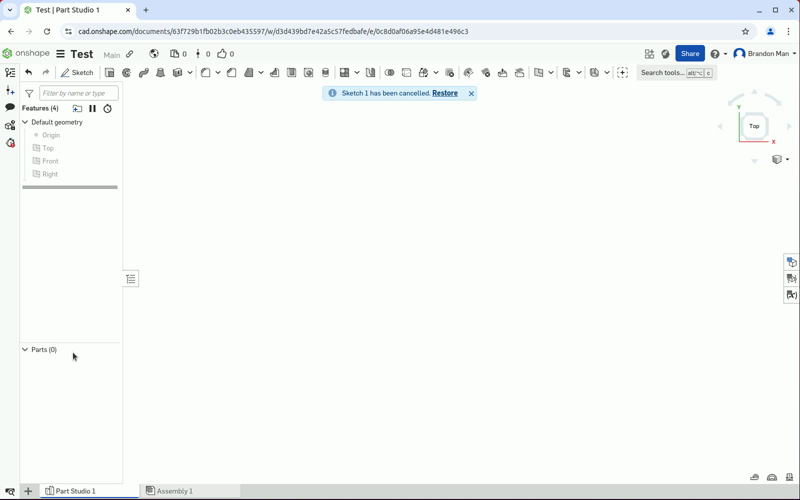
key(space)
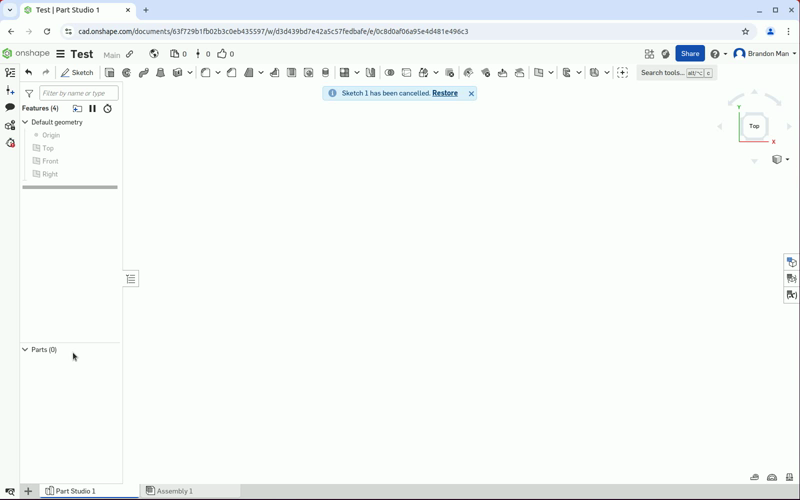
key_down(shift)
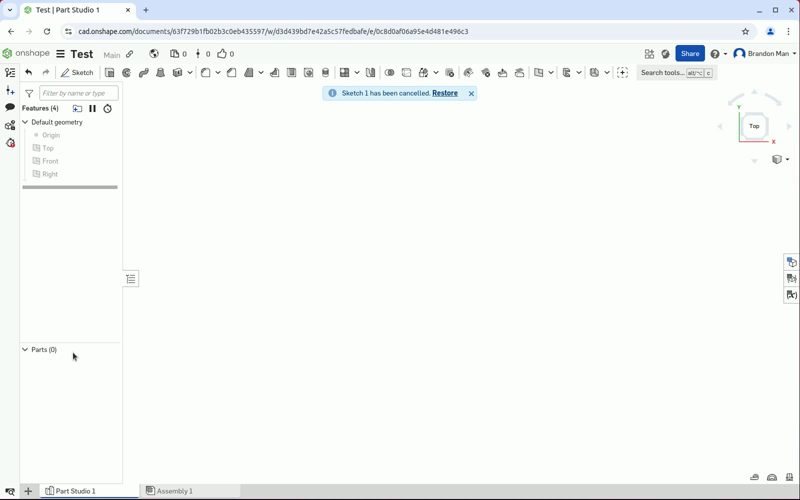
key(up)
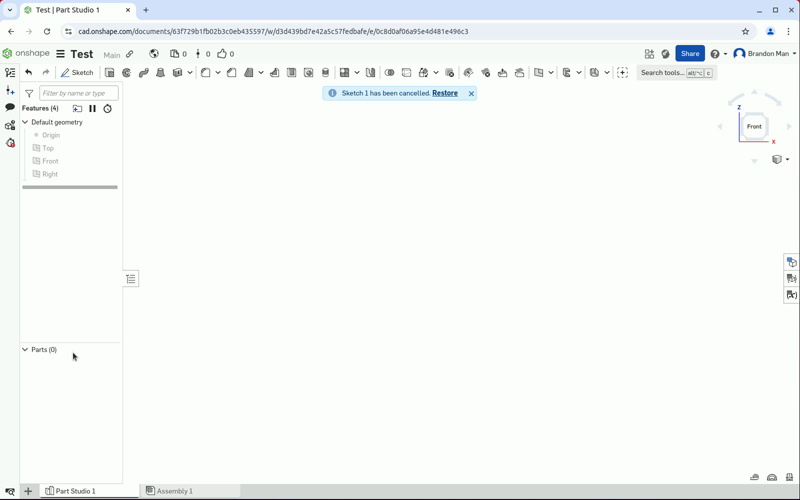
key_up(shift)
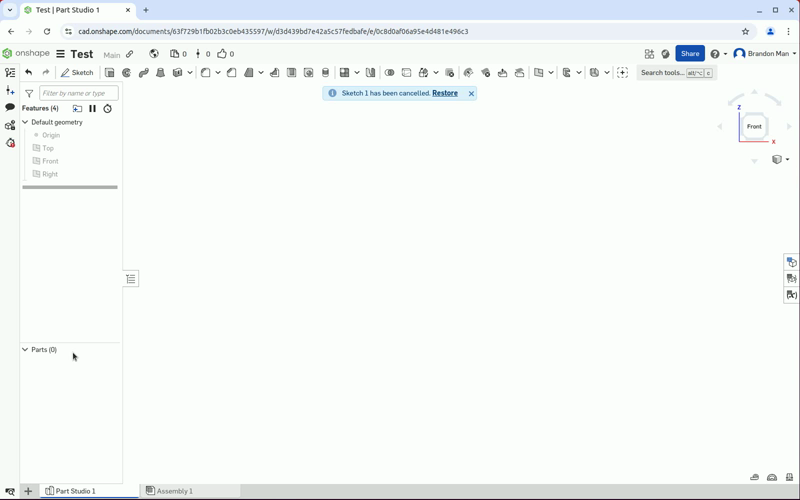
mouse_move(73, 352)
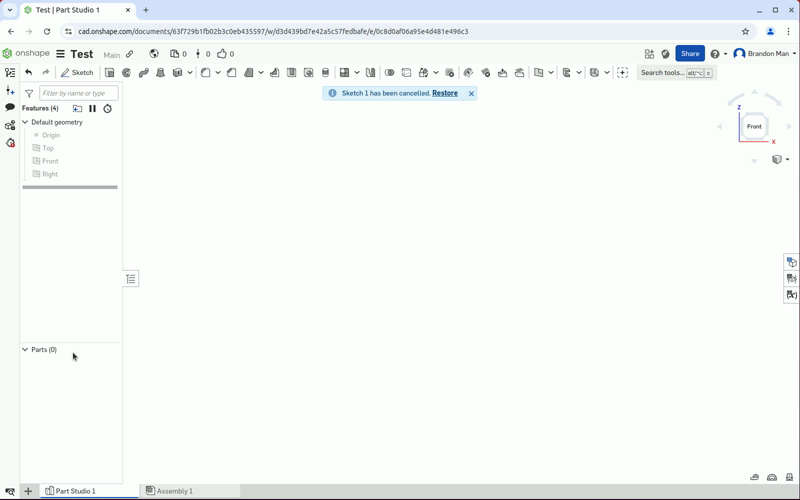
key(shift+y)
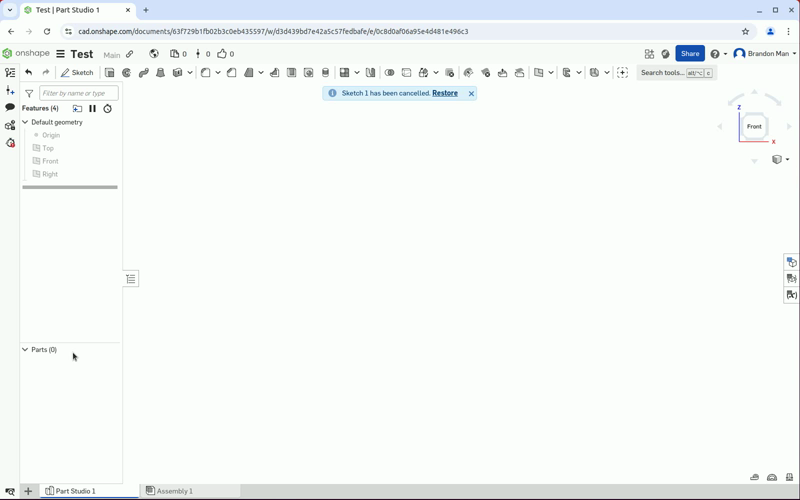
key(shift+s)
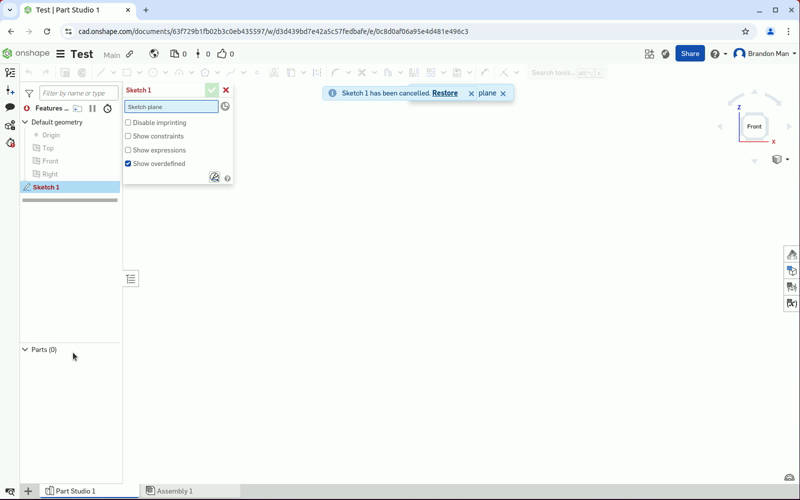
mouse_move(73, 163)
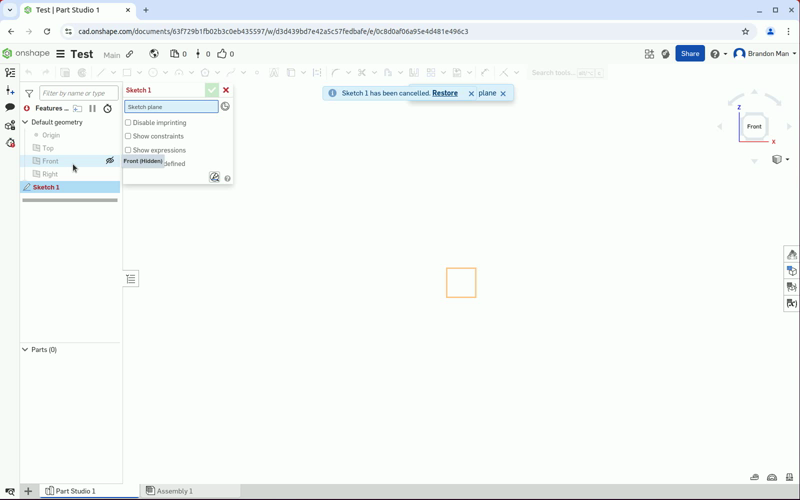
click(73, 163)
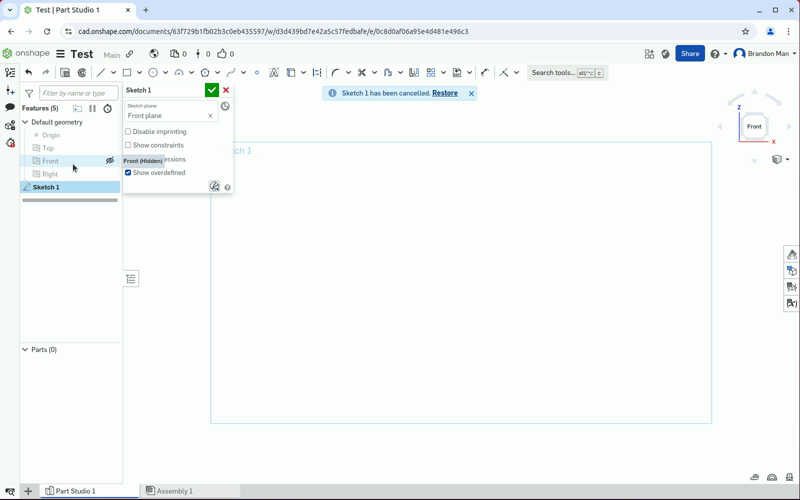
mouse_move(73, 352)
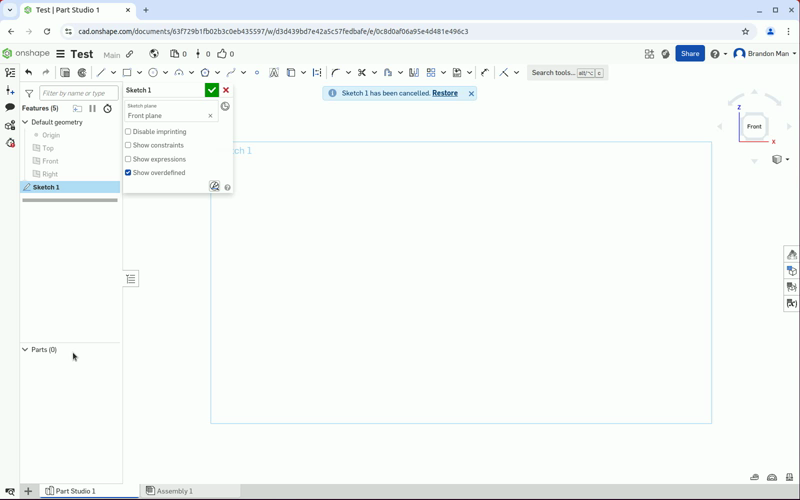
key(y)
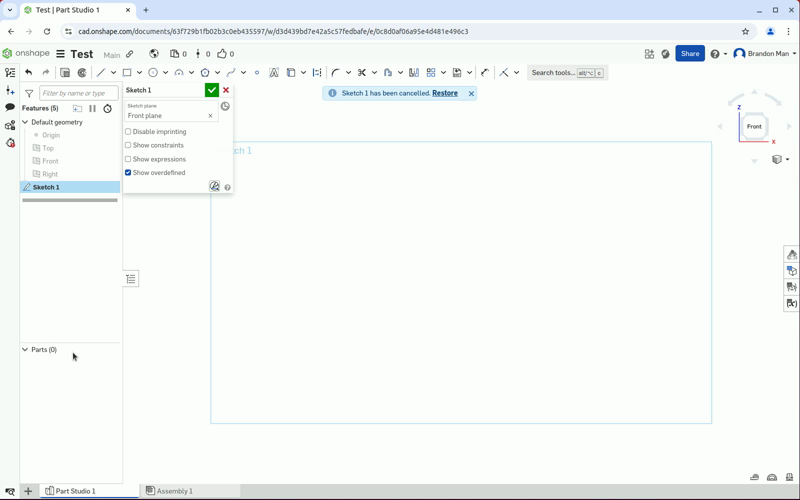
key(l)
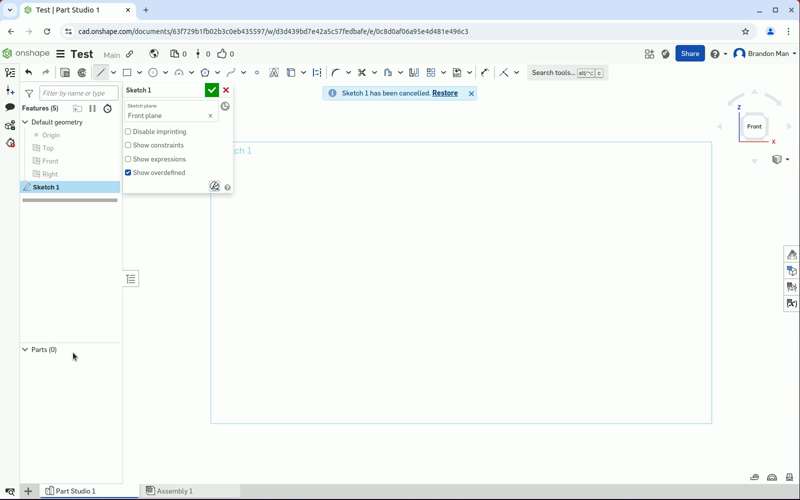
key_down(shift)
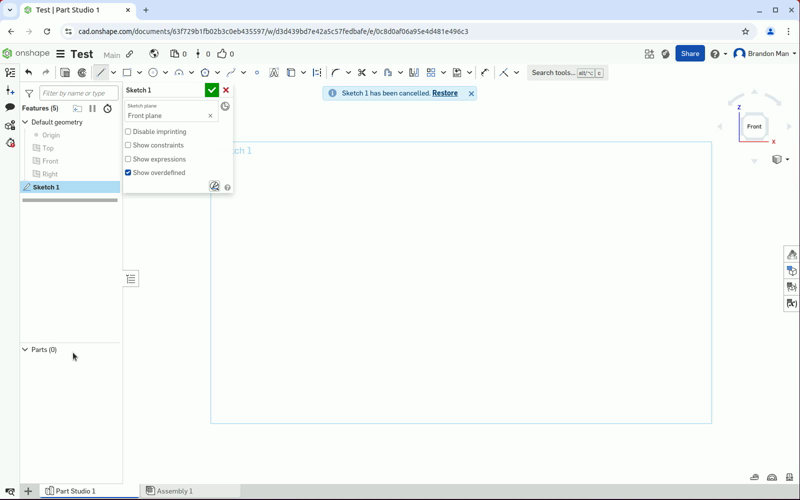
mouse_move(460, 282)
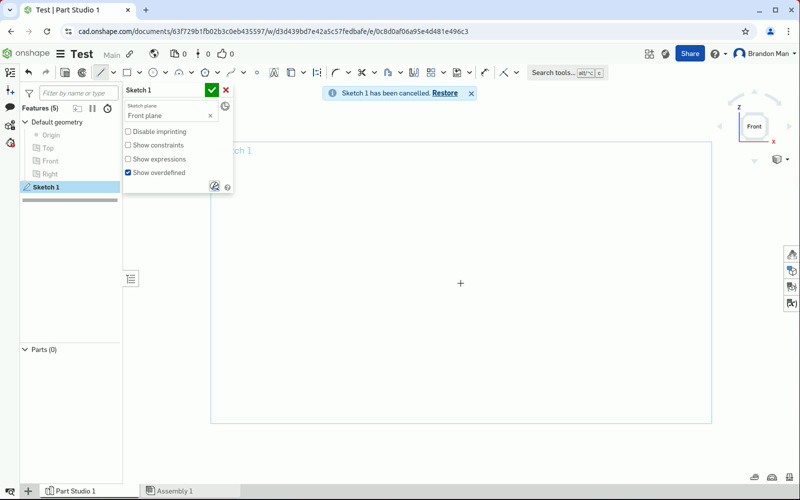
click(460, 282)
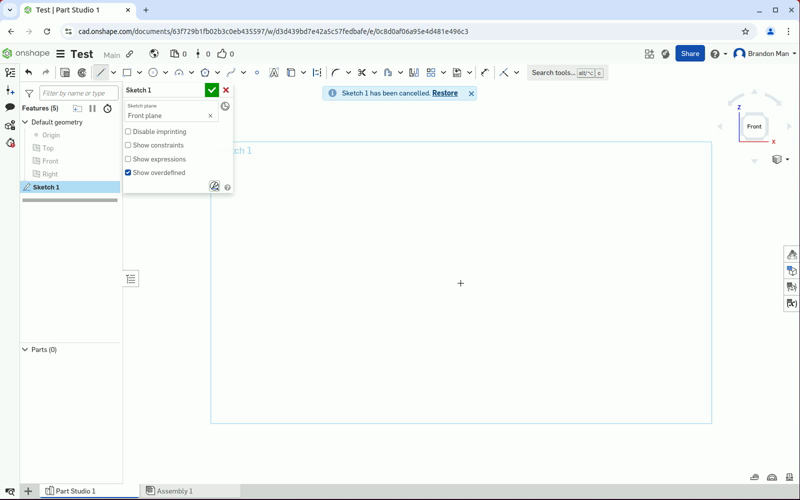
key_up(shift)
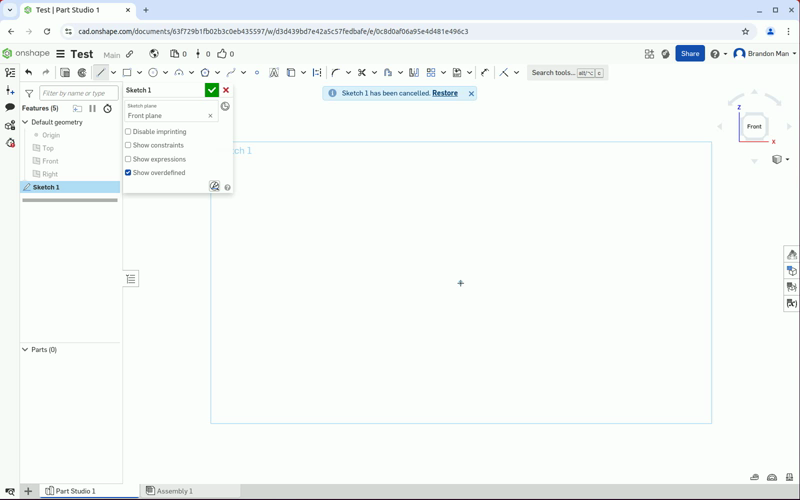
key_down(shift)
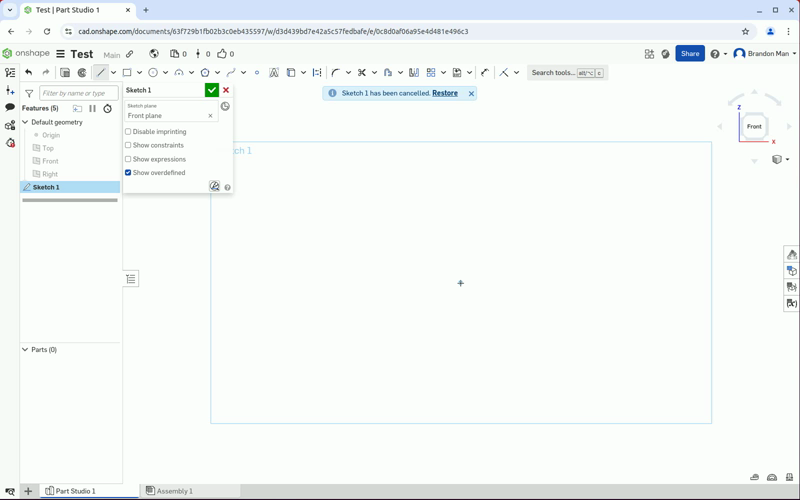
mouse_move(573, 282)
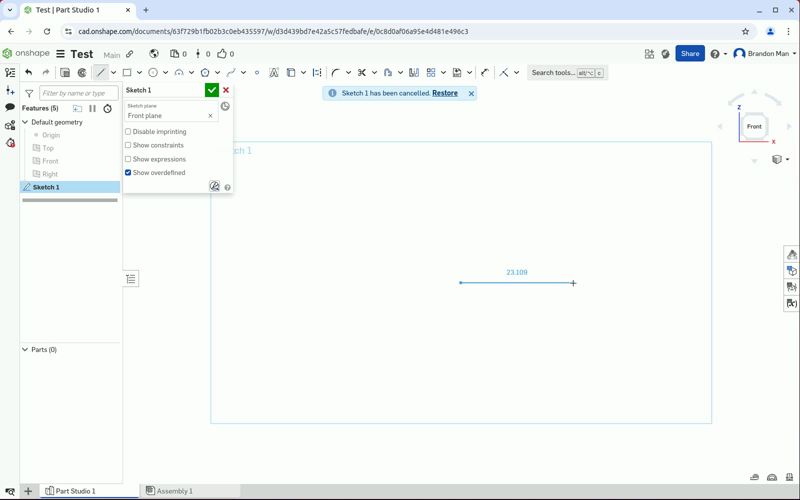
click(573, 282)
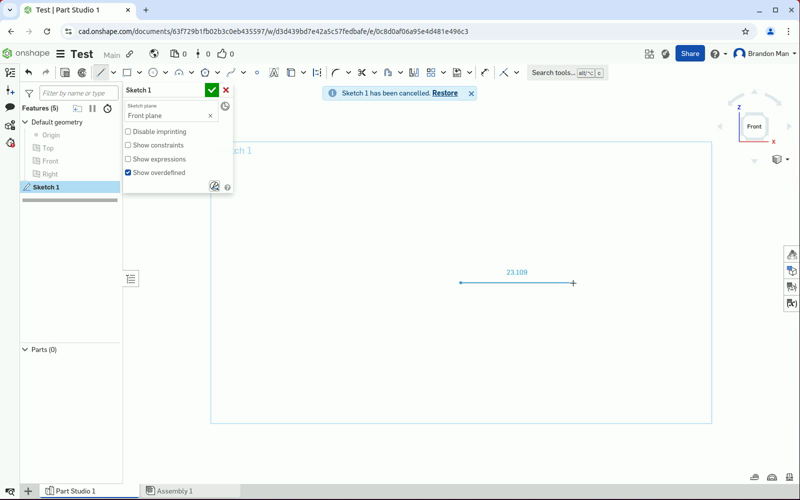
key_up(shift)
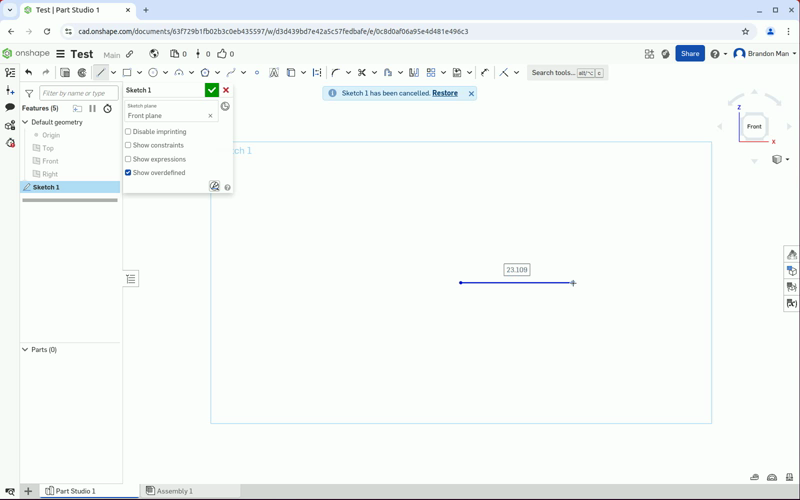
key_down(shift)
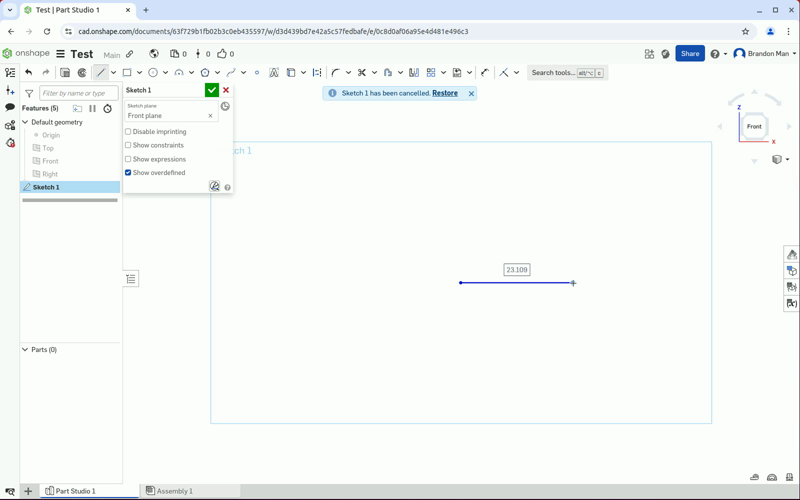
mouse_move(589, 282)
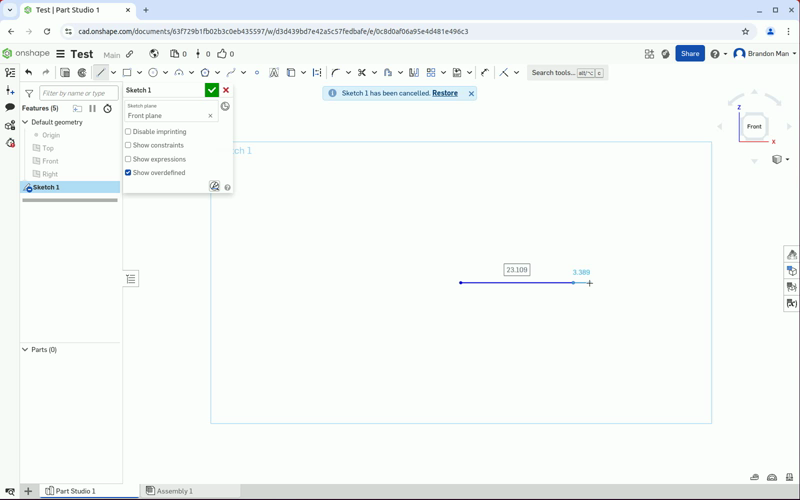
mouse_move(573, 265)
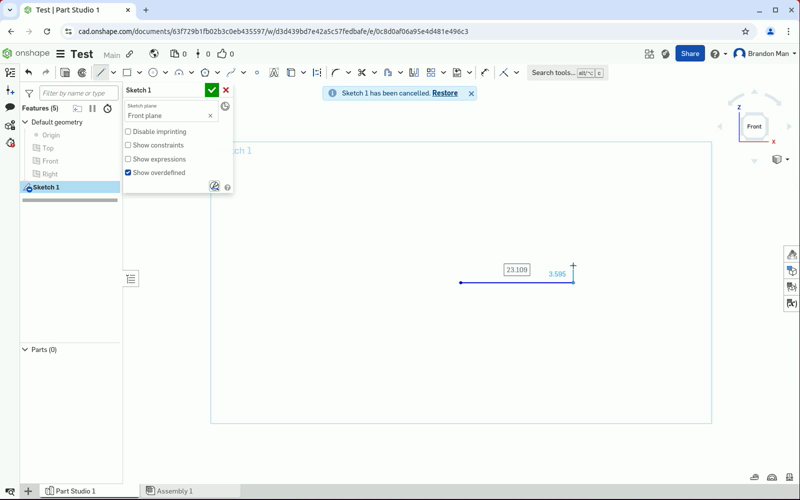
click(573, 265)
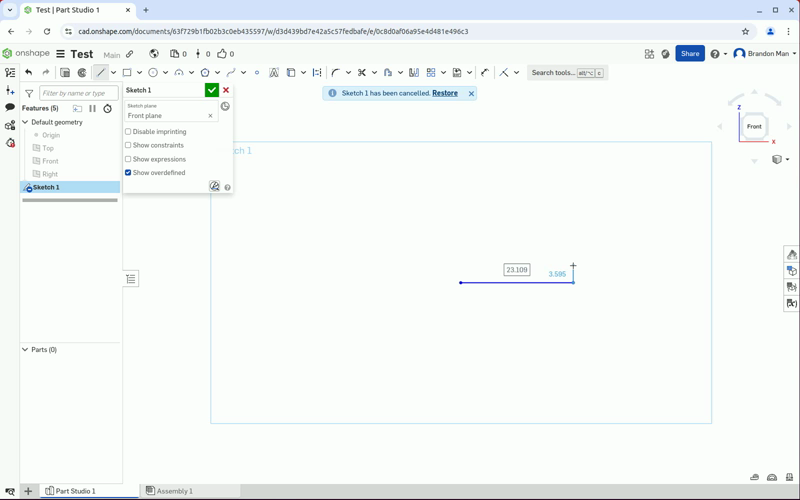
key_up(shift)
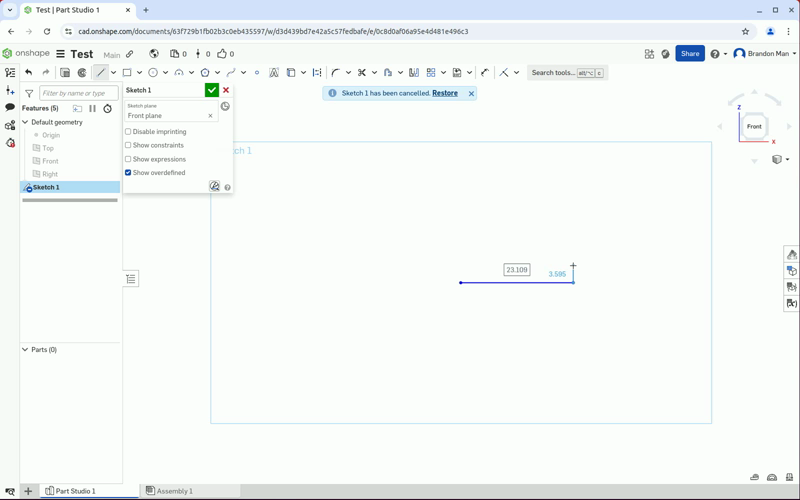
key_down(shift)
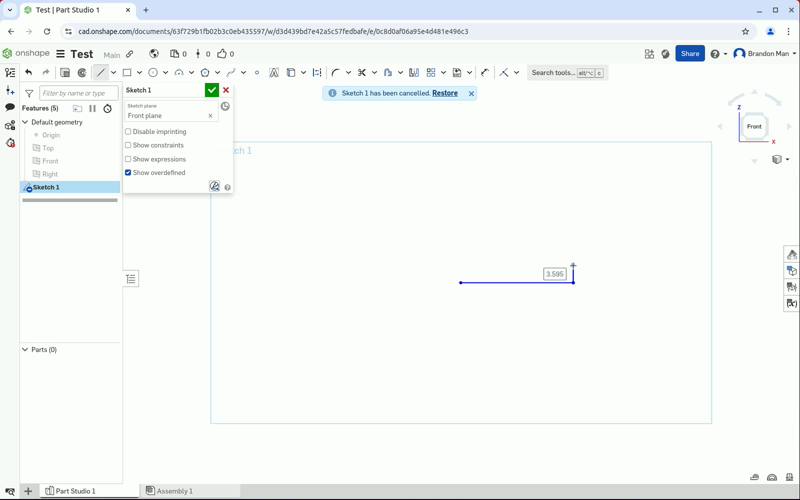
mouse_move(460, 265)
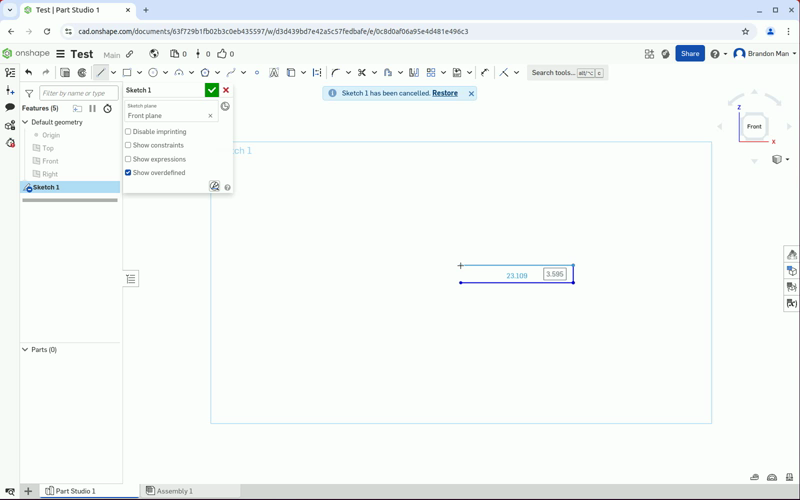
click(460, 265)
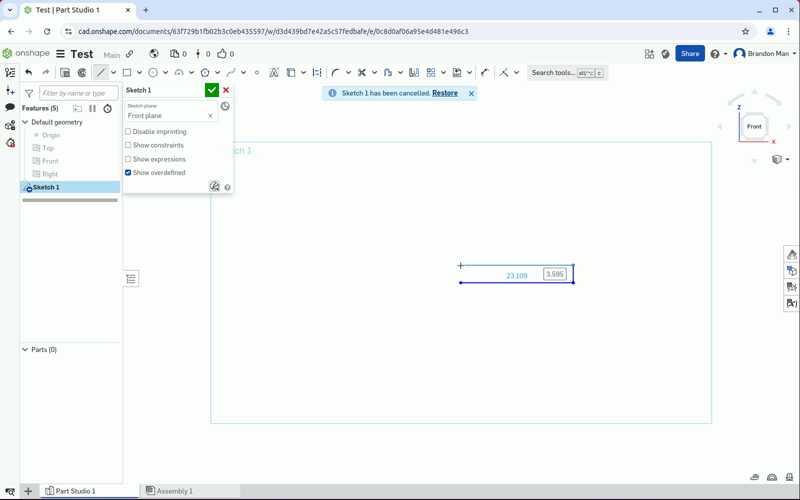
key_up(shift)
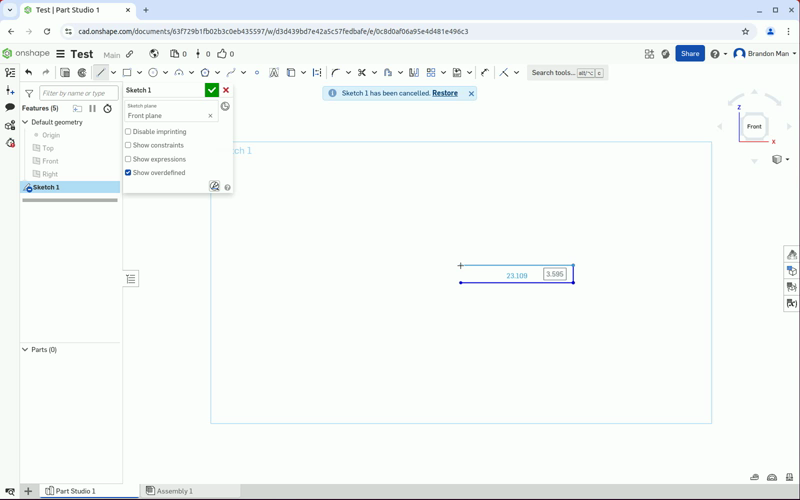
mouse_move(490, 265)
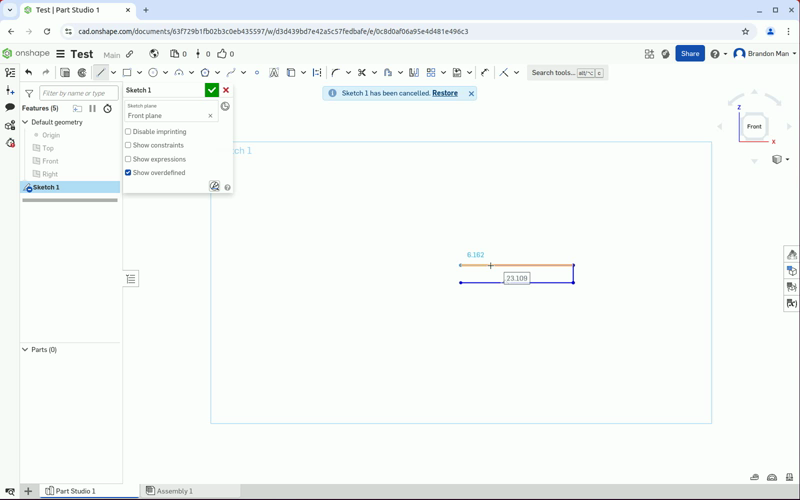
key_down(shift)
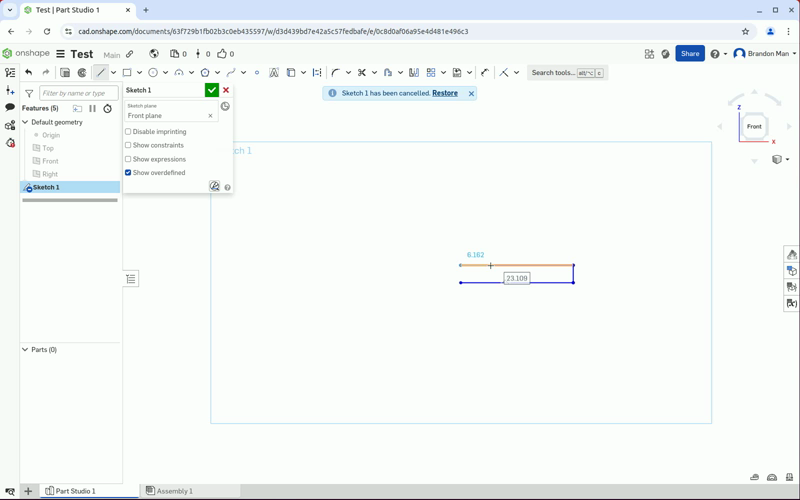
mouse_move(460, 282)
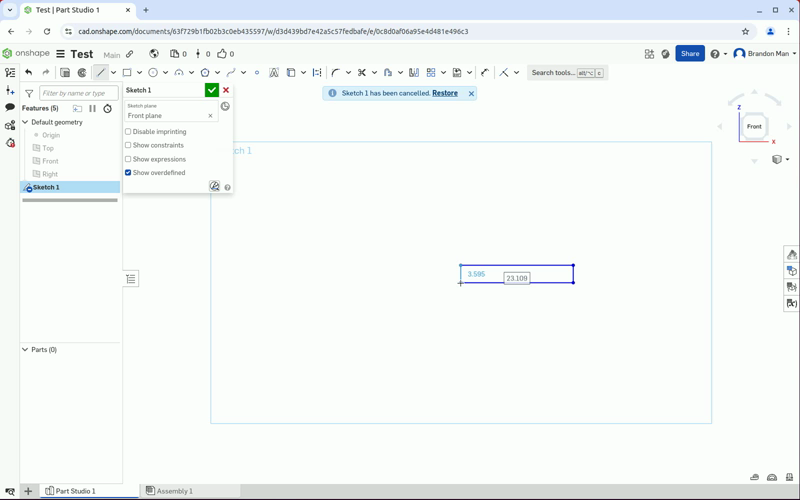
key_up(shift)
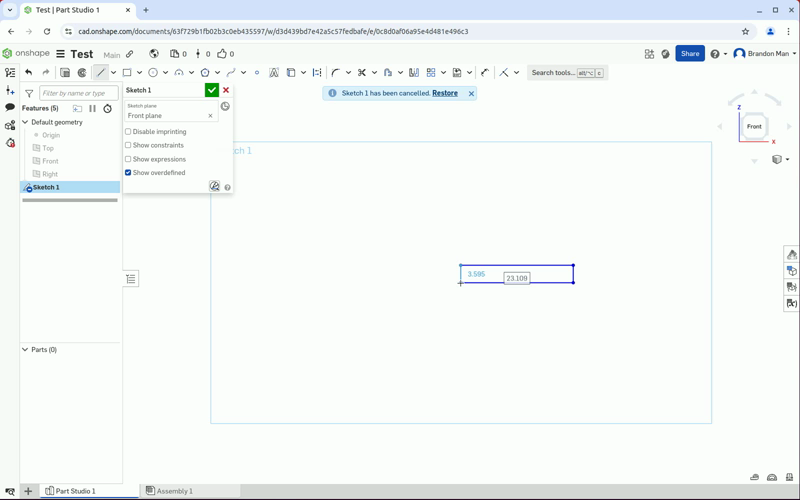
click(460, 282)
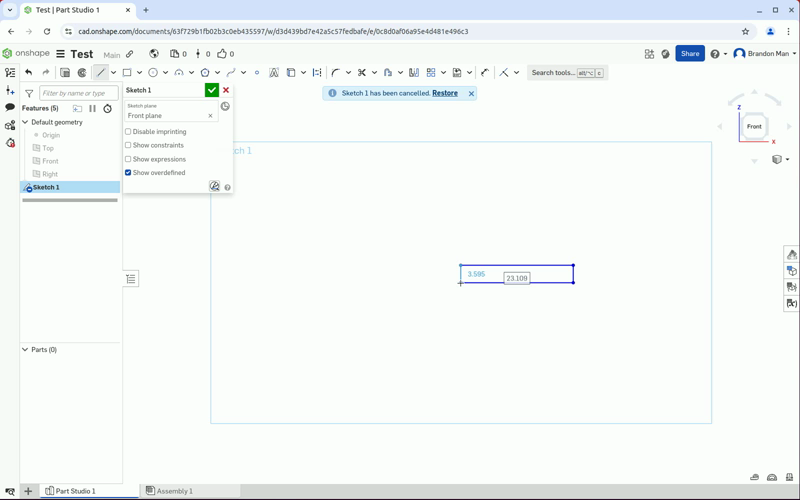
key(esc)
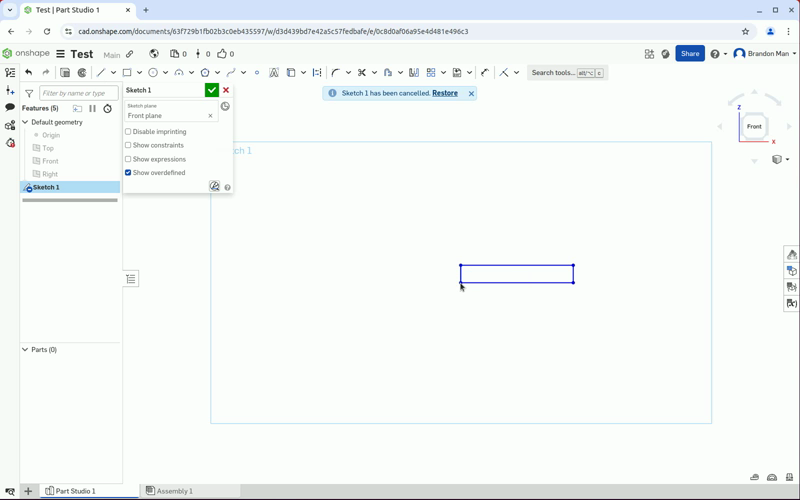
mouse_move(514, 274)
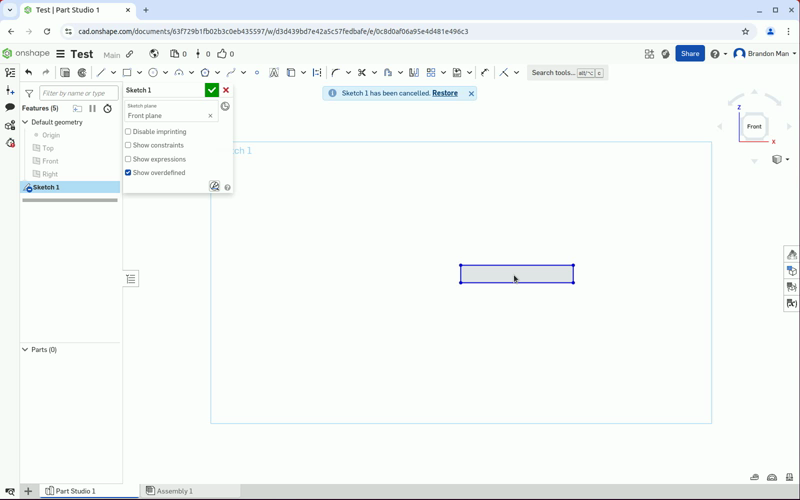
click(514, 274)
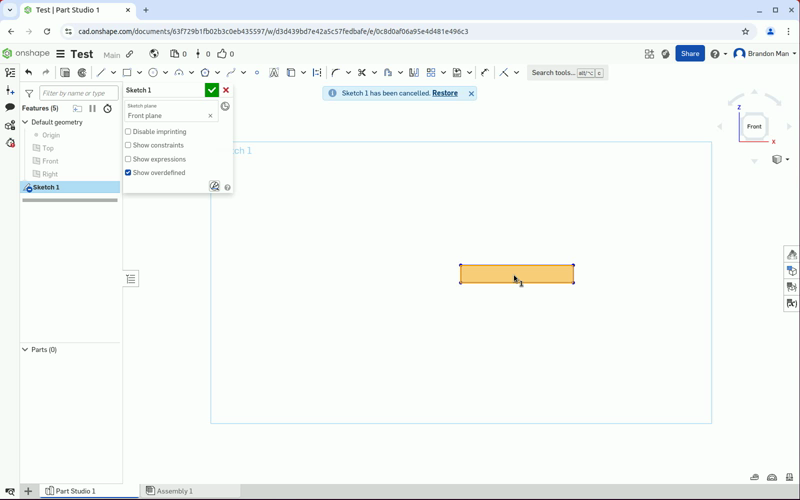
mouse_move(73, 352)
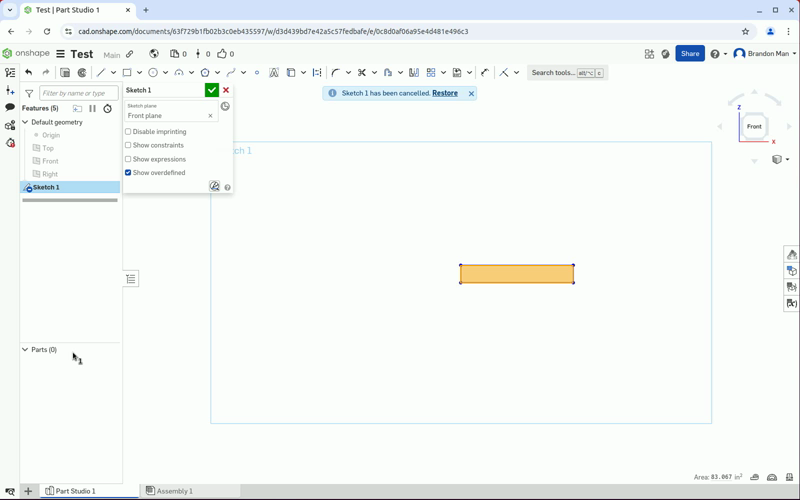
key(shift+y)
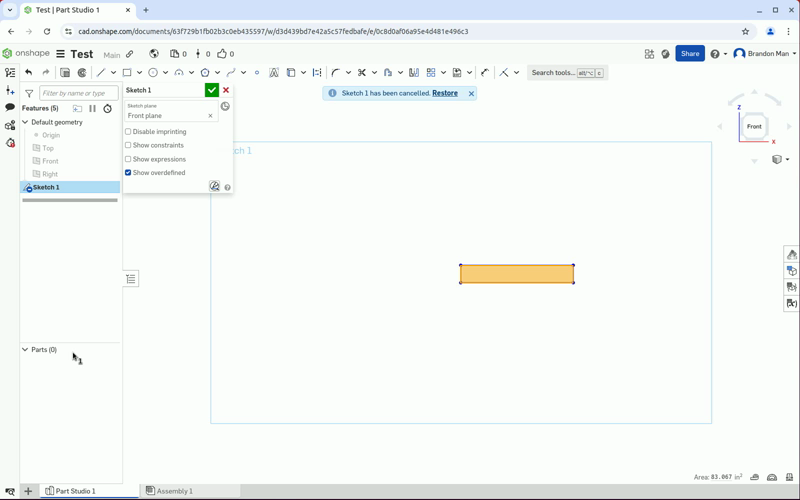
key(shift+e)
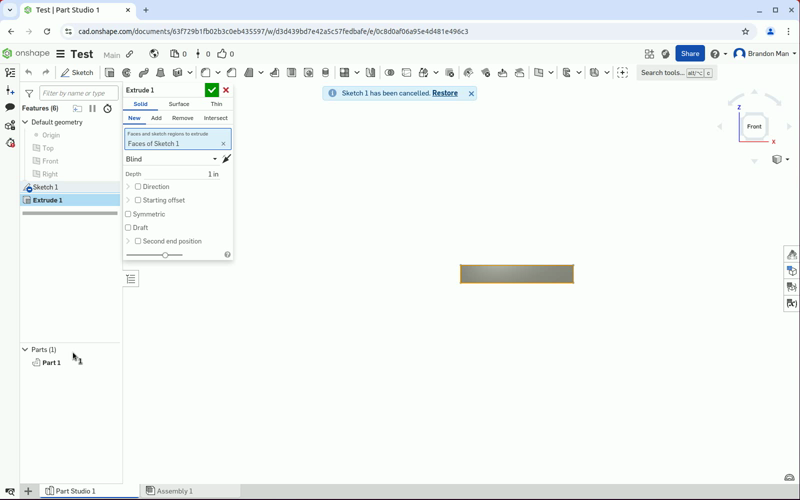
mouse_move(143, 106)
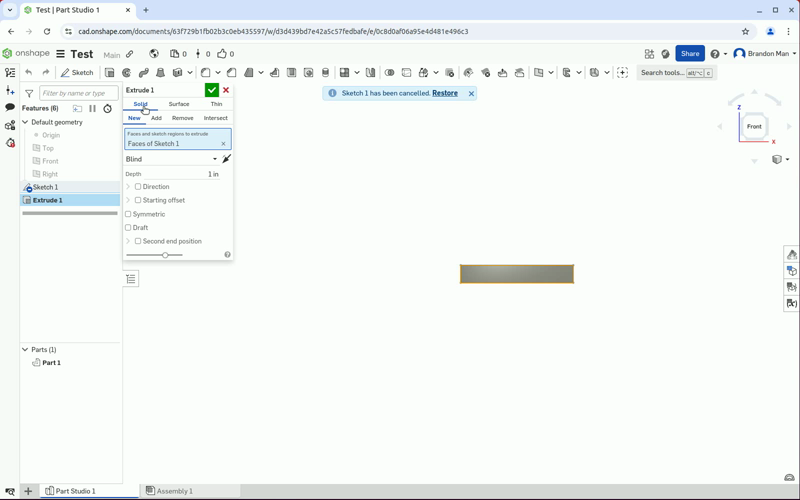
click(143, 106)
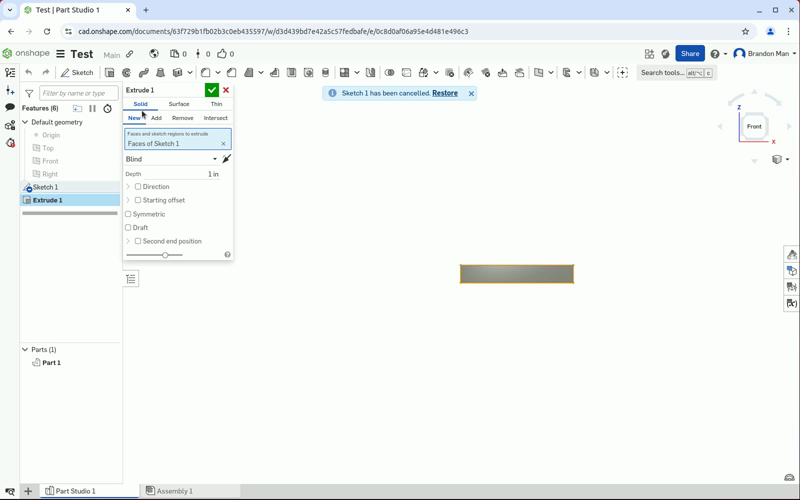
mouse_move(137, 120)
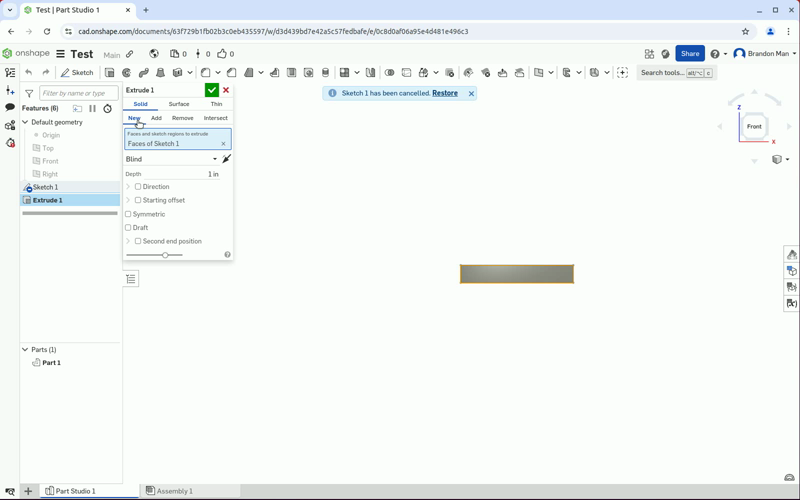
click(137, 120)
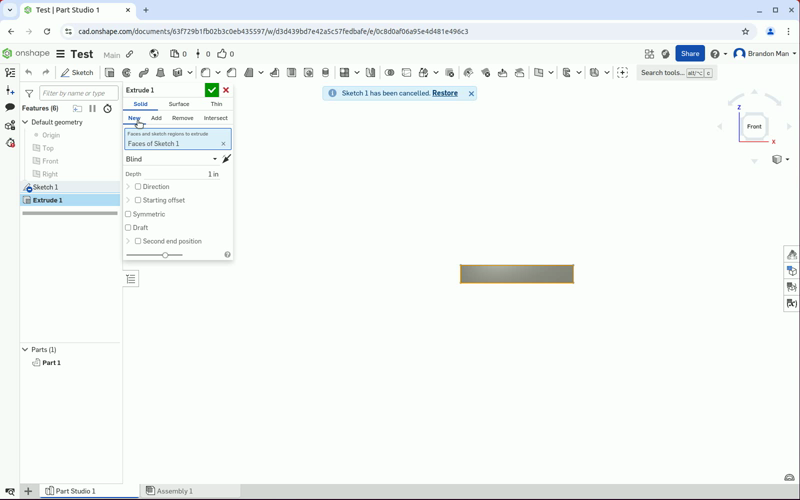
key(tab, 4)
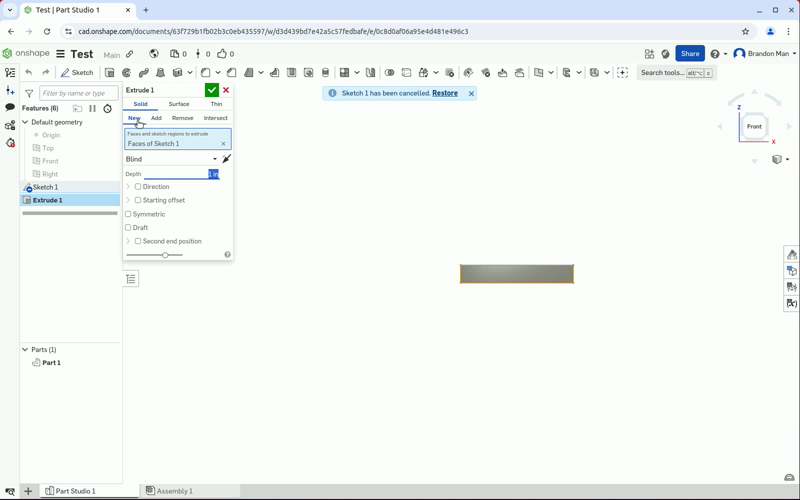
text(0.241)
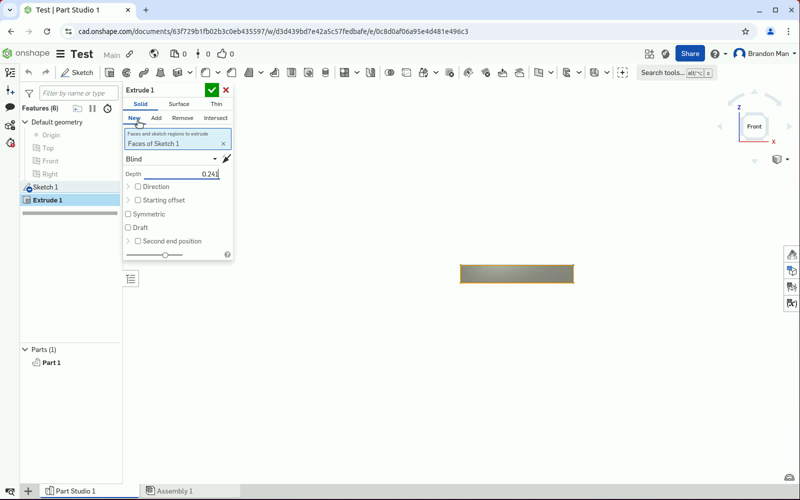
key(enter)
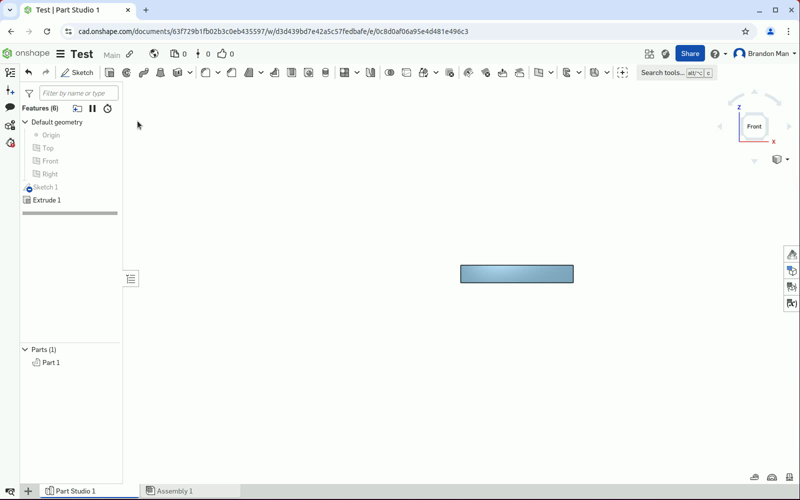
key(shift+h)
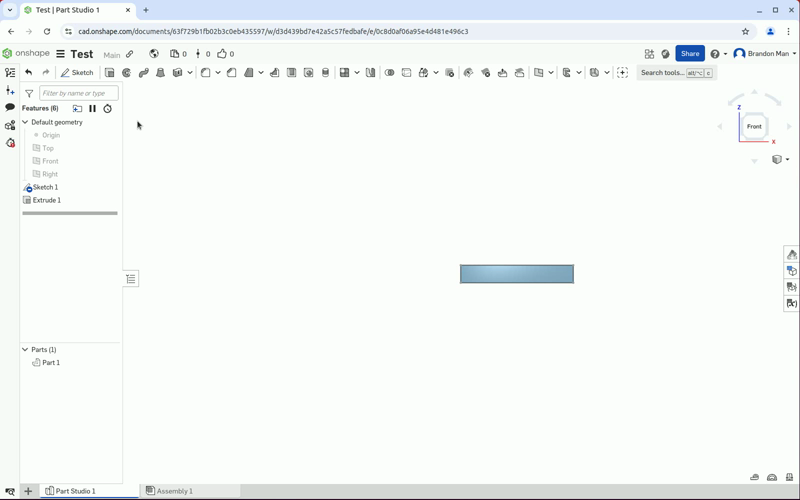
key(shift+h)
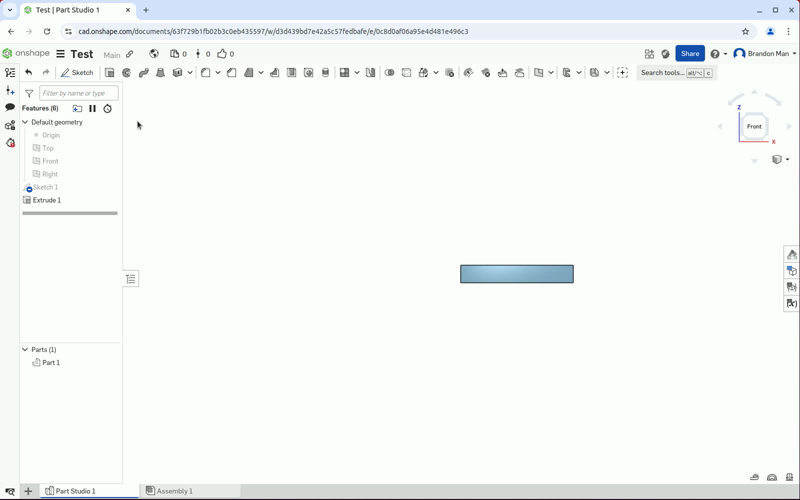
mouse_move(73, 189)
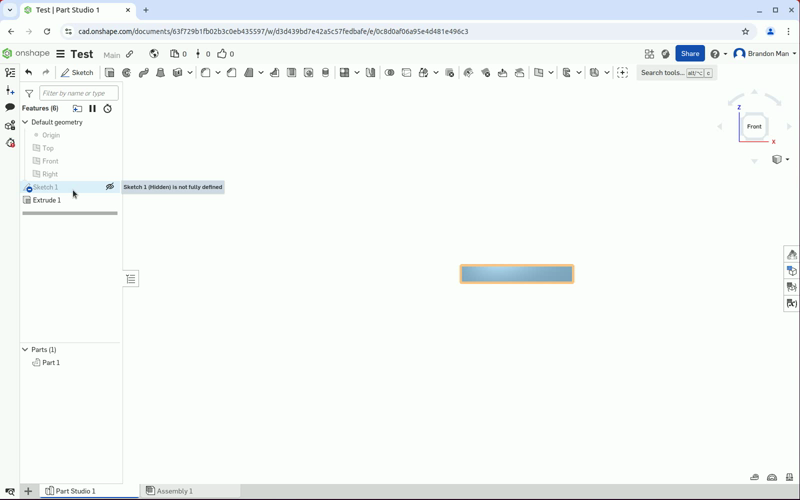
click(73, 189)
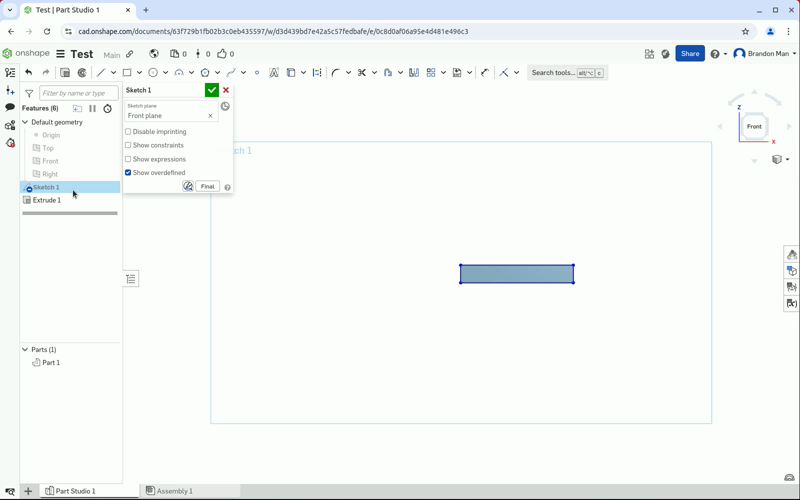
mouse_move(229, 92)
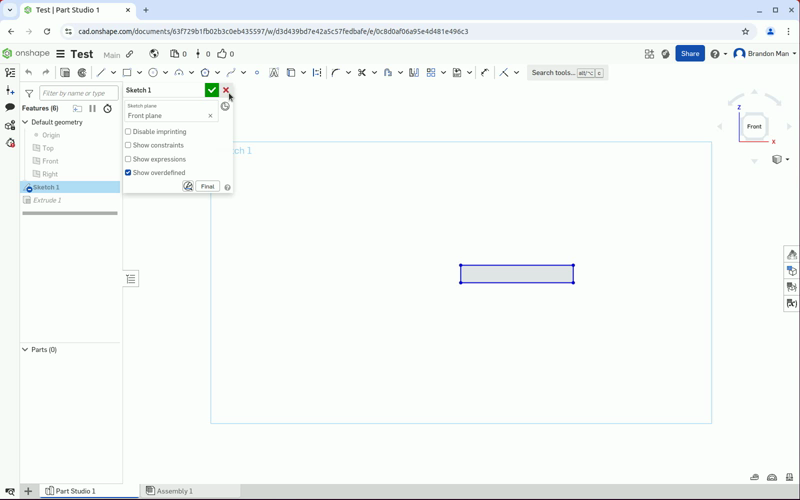
click(229, 92)
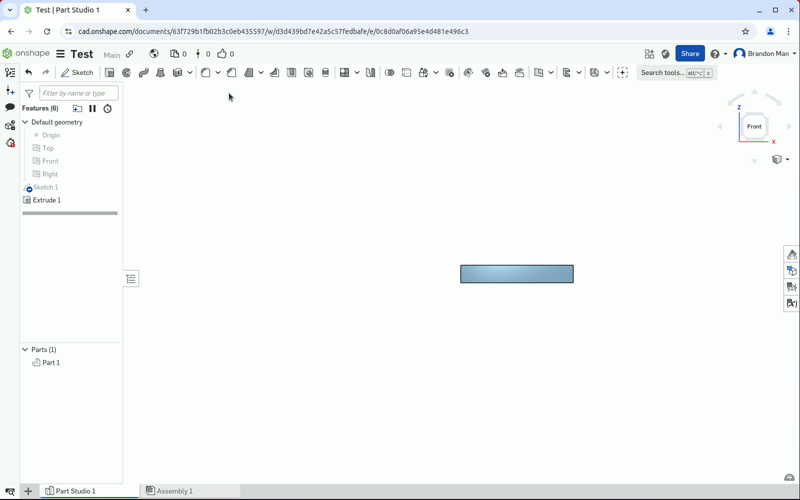
mouse_move(541, 75)
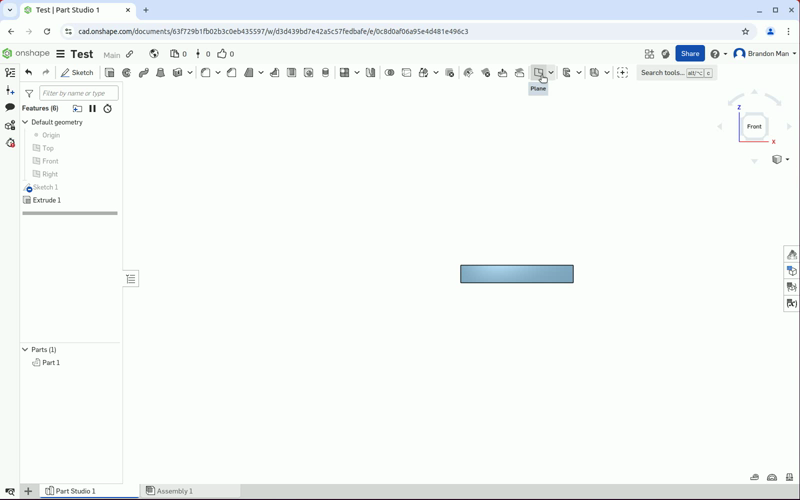
click(541, 75)
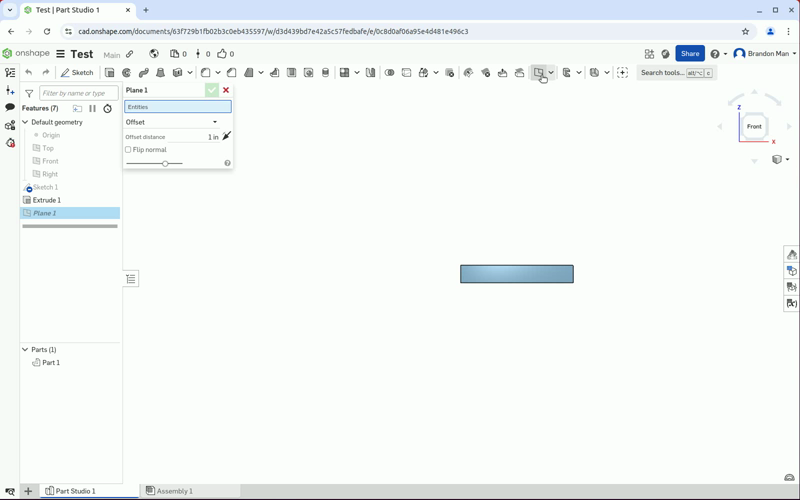
mouse_move(73, 163)
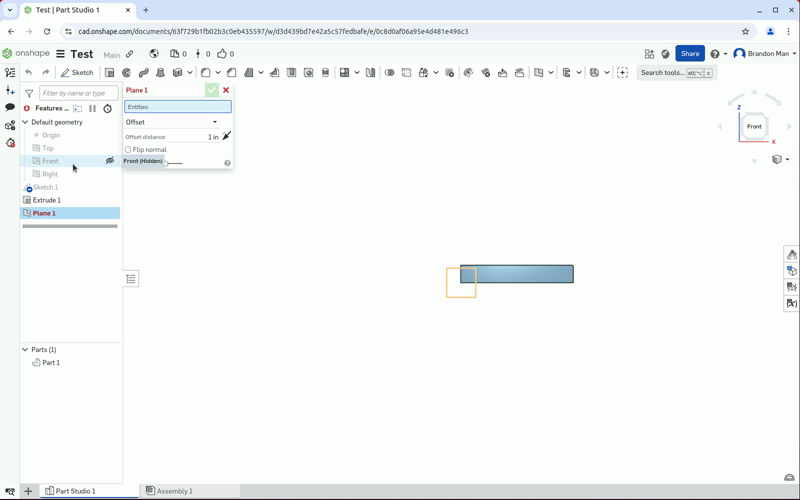
click(73, 163)
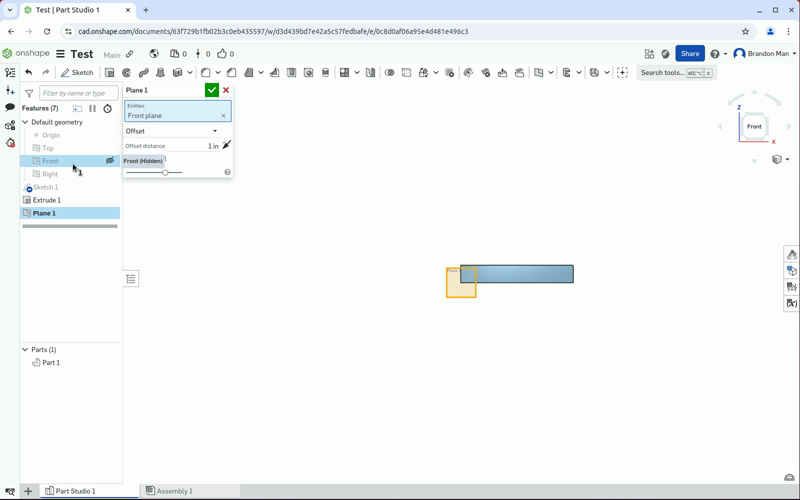
key(tab, 2)
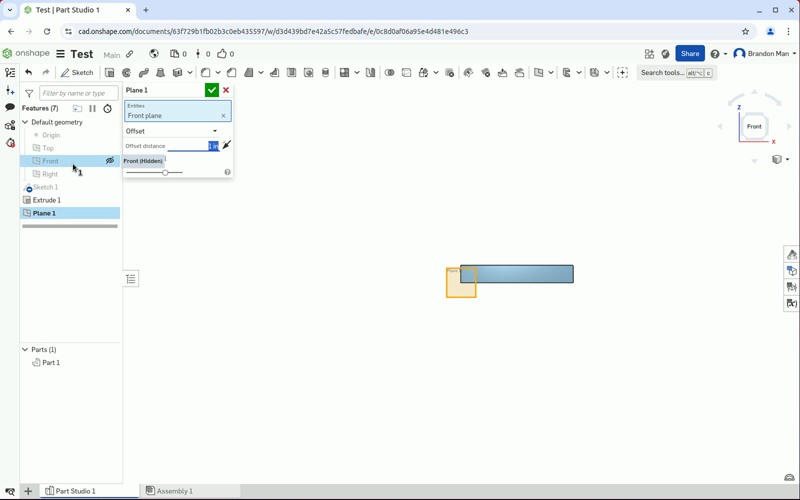
text(0.246)
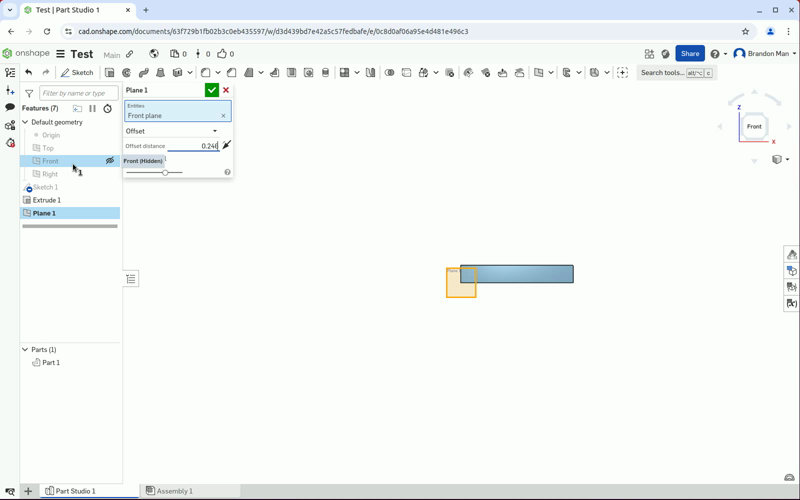
key(enter, 2)
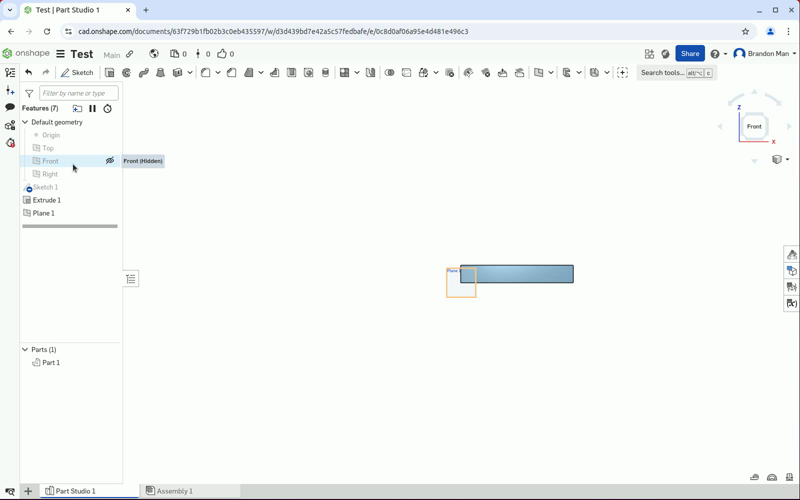
key(shift+s)
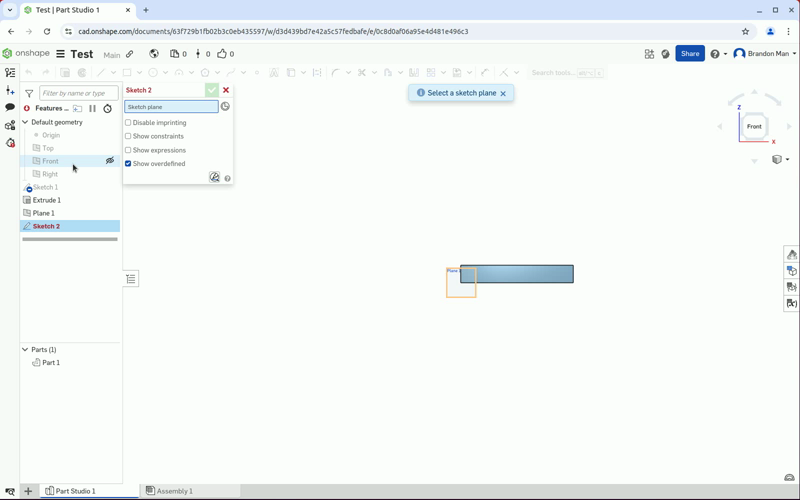
mouse_move(73, 215)
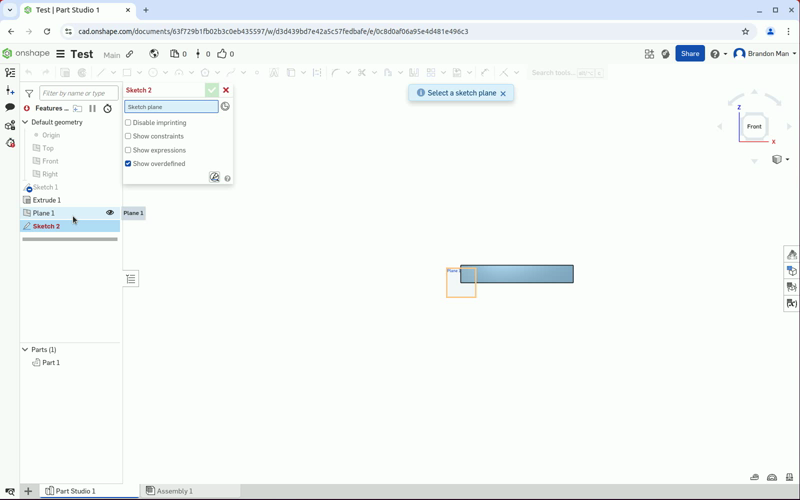
click(73, 215)
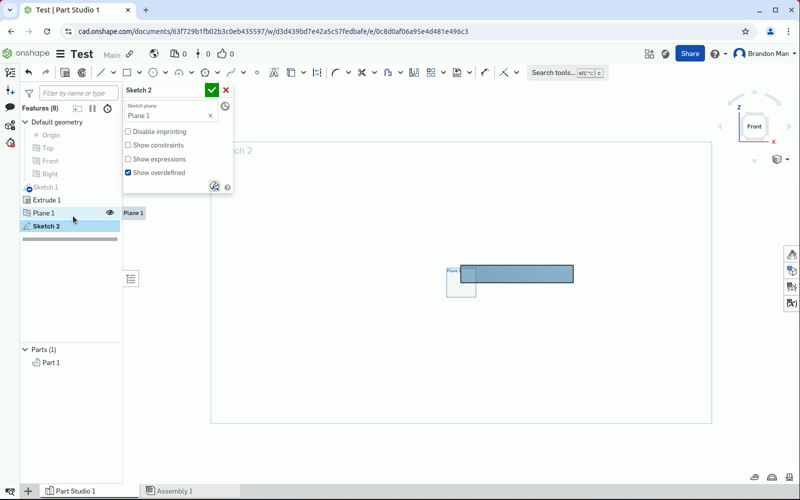
mouse_move(73, 352)
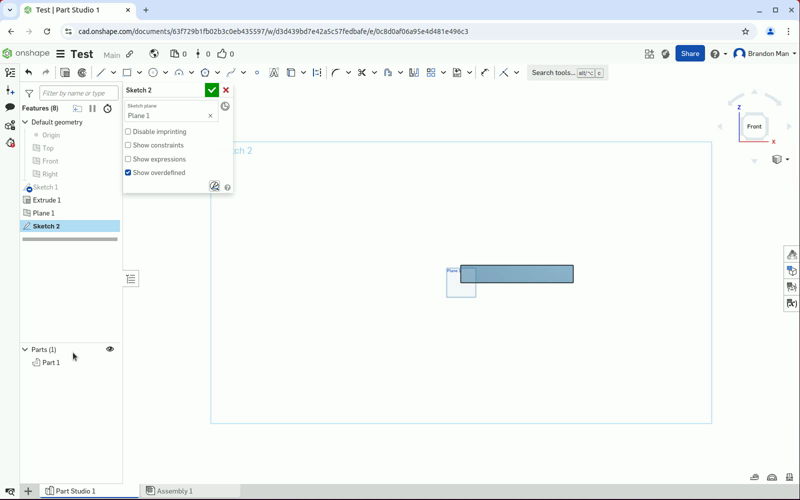
key(y)
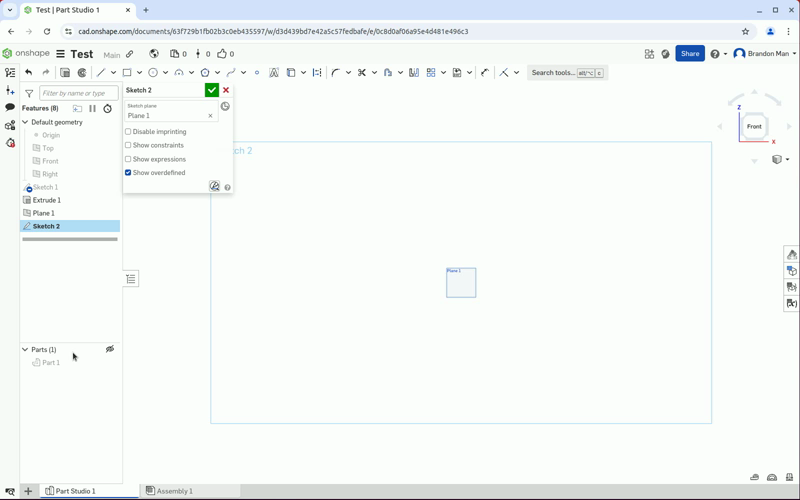
key(l)
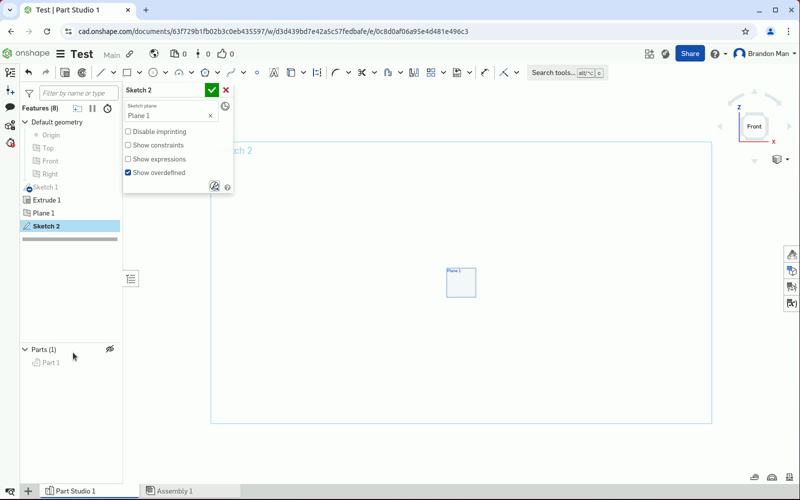
key_down(shift)
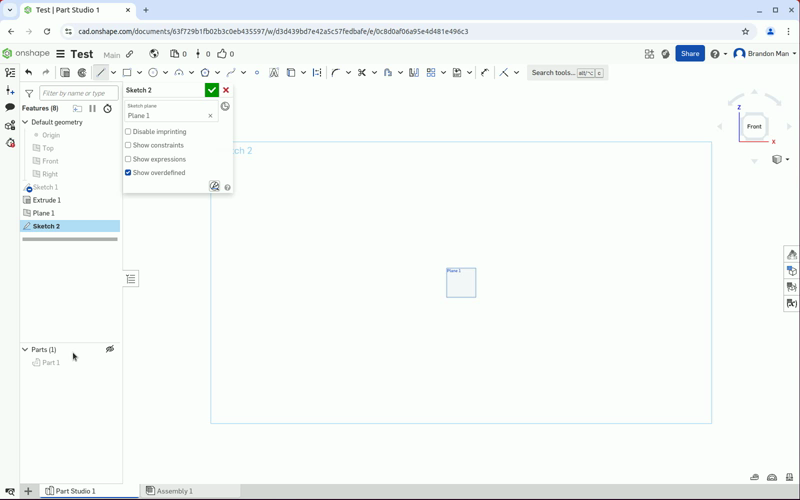
mouse_move(464, 279)
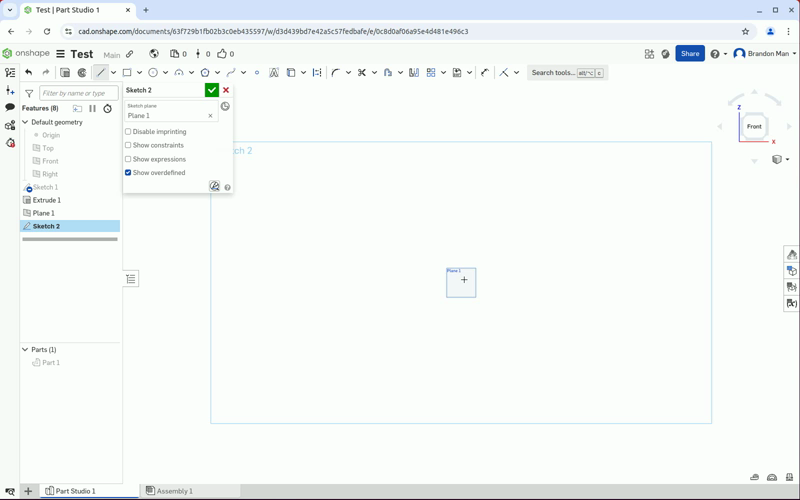
click(464, 279)
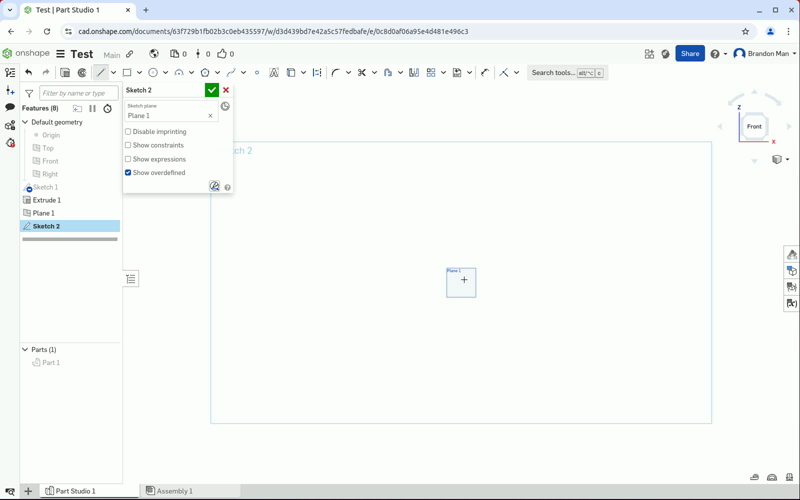
key_up(shift)
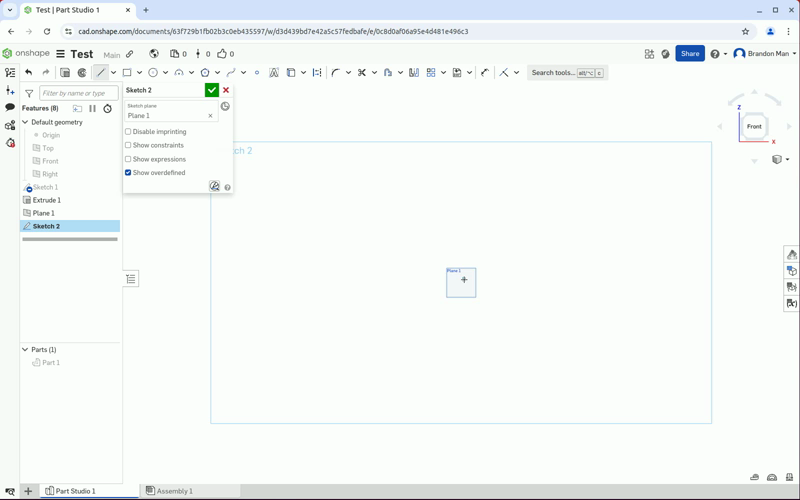
key_down(shift)
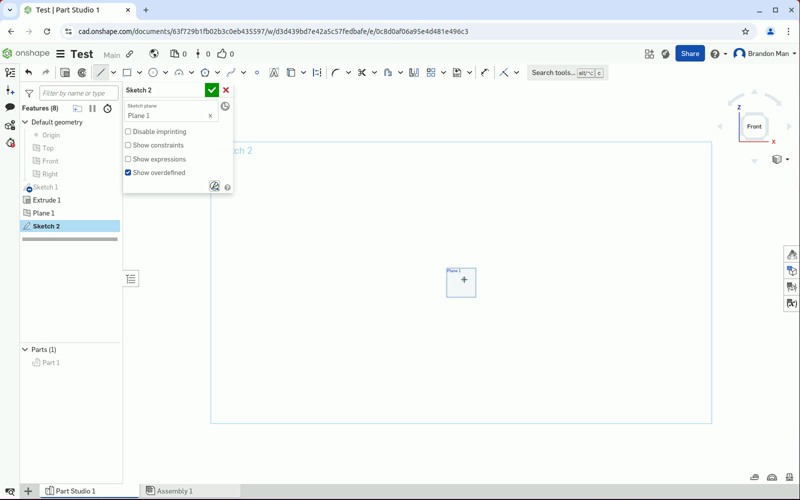
mouse_move(494, 279)
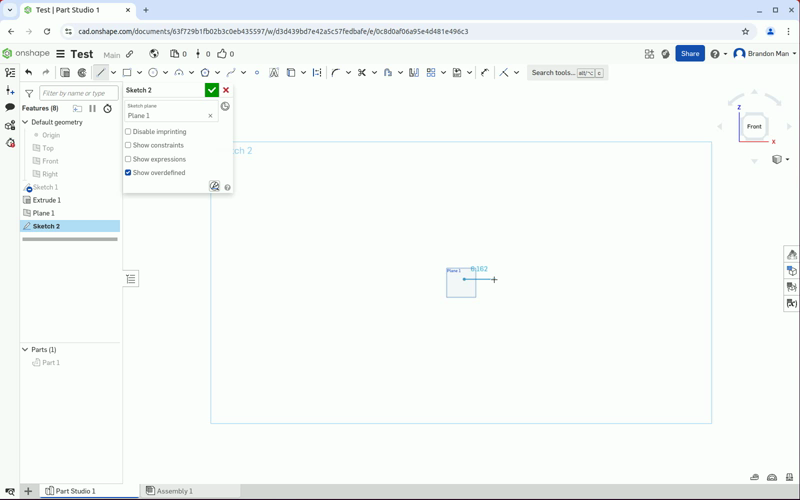
mouse_move(488, 279)
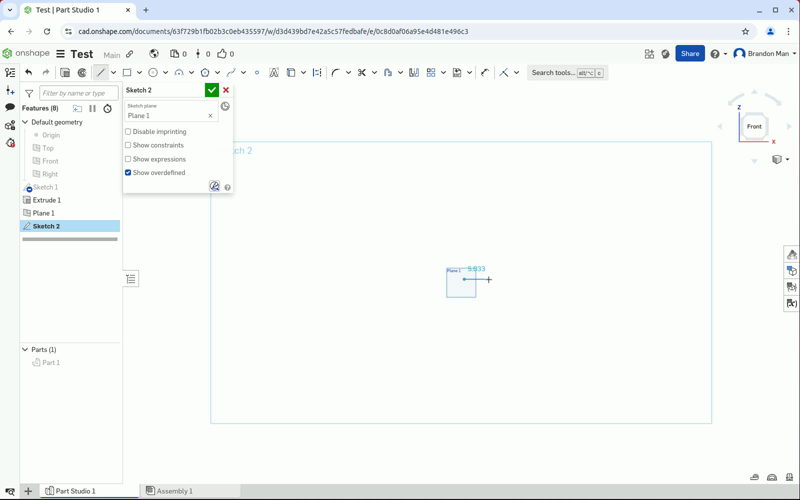
click(488, 279)
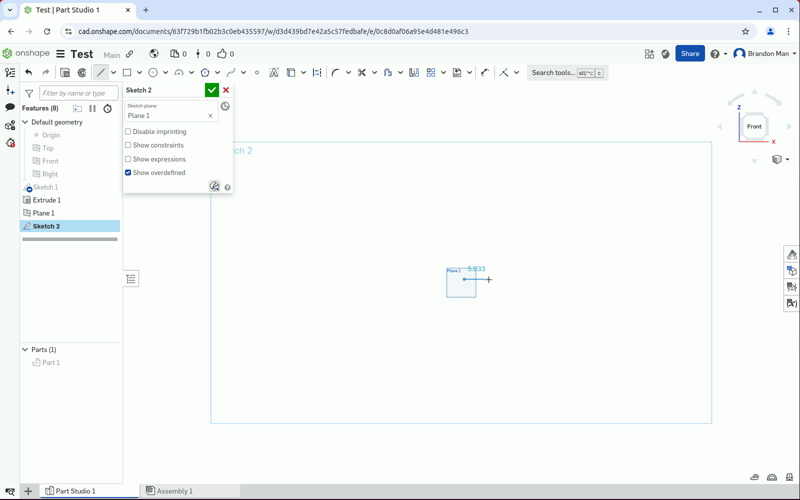
key_up(shift)
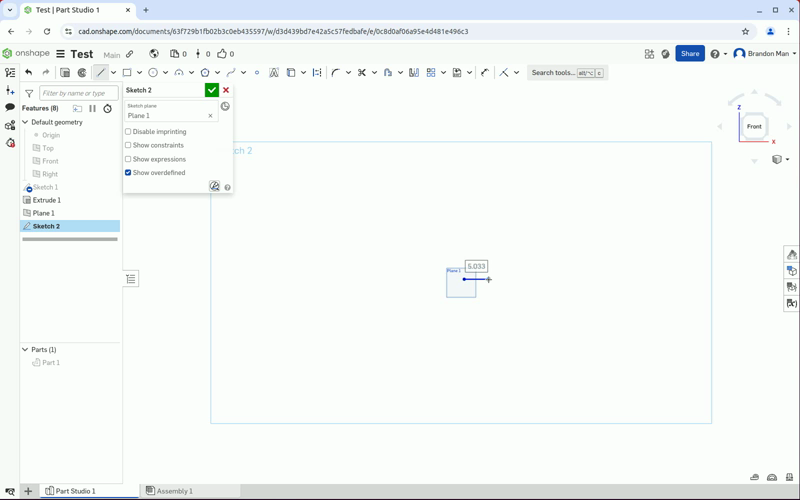
key_down(shift)
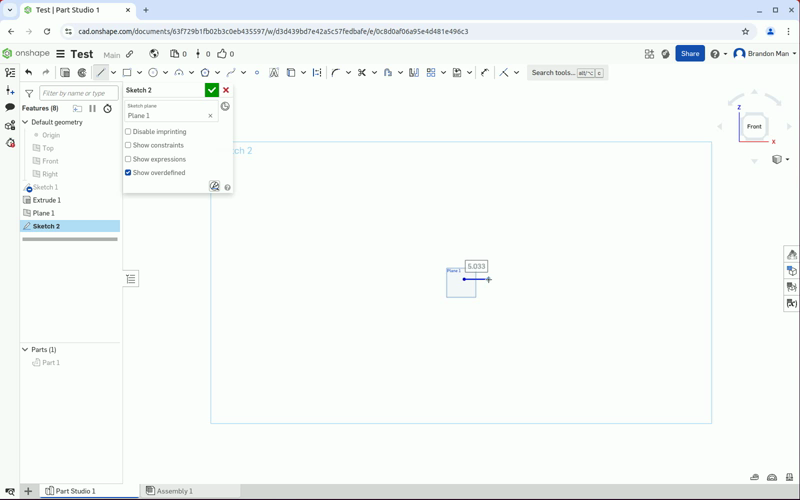
mouse_move(518, 279)
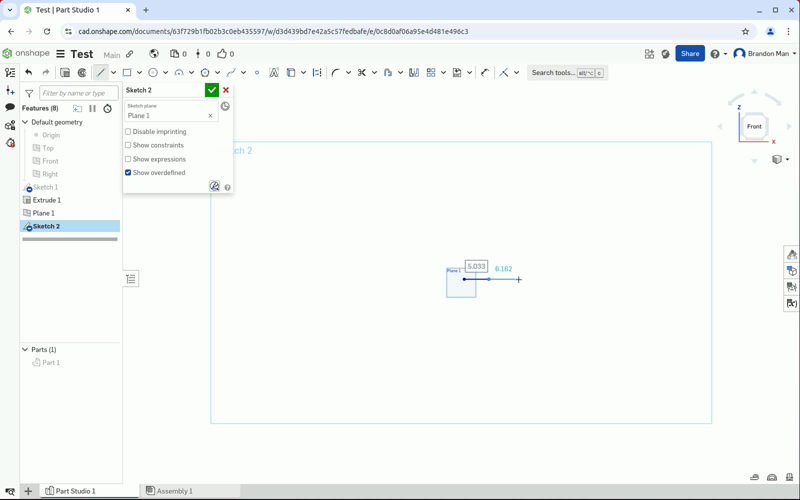
mouse_move(488, 267)
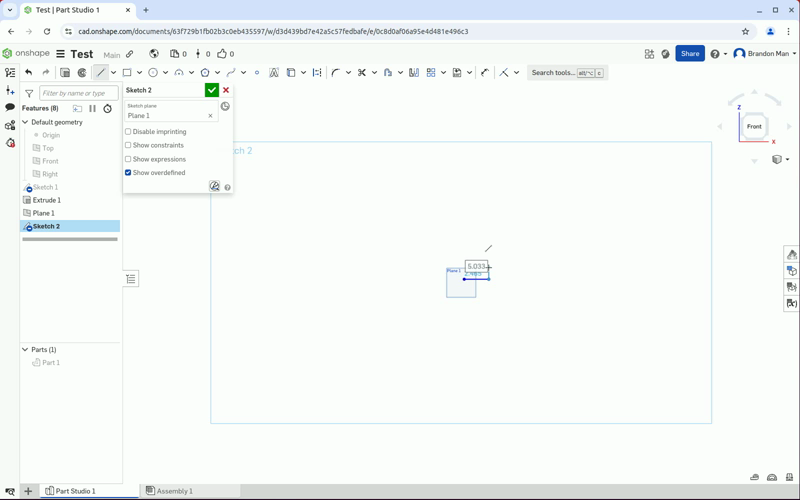
click(488, 267)
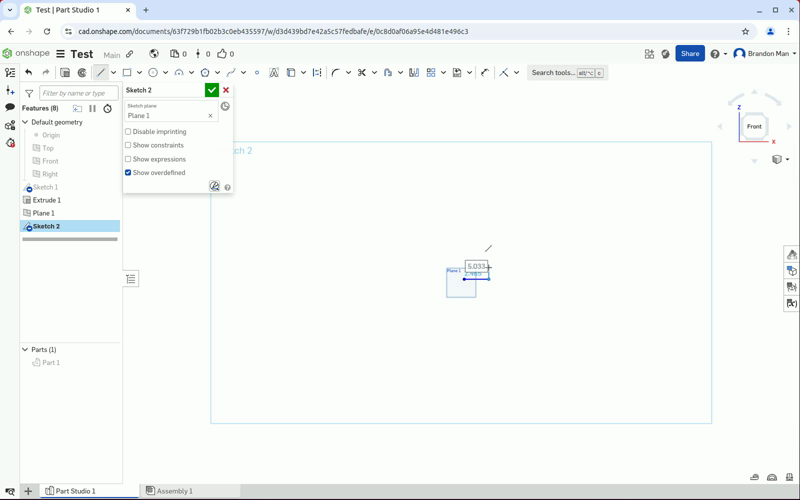
key_up(shift)
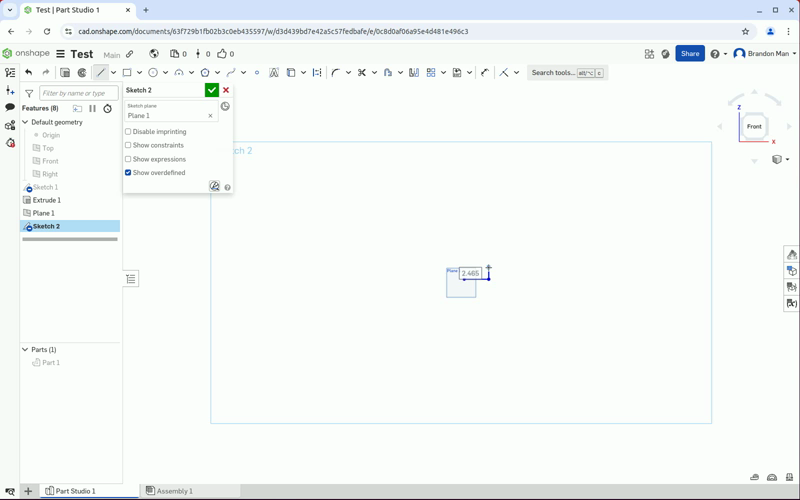
key_down(shift)
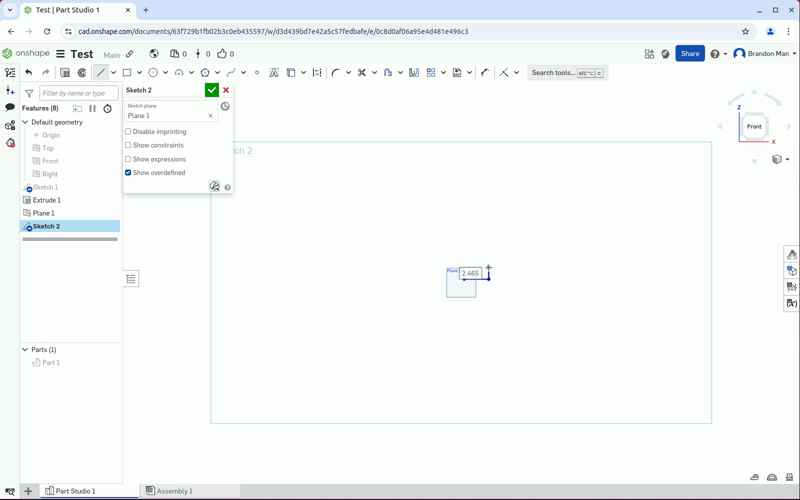
mouse_move(518, 267)
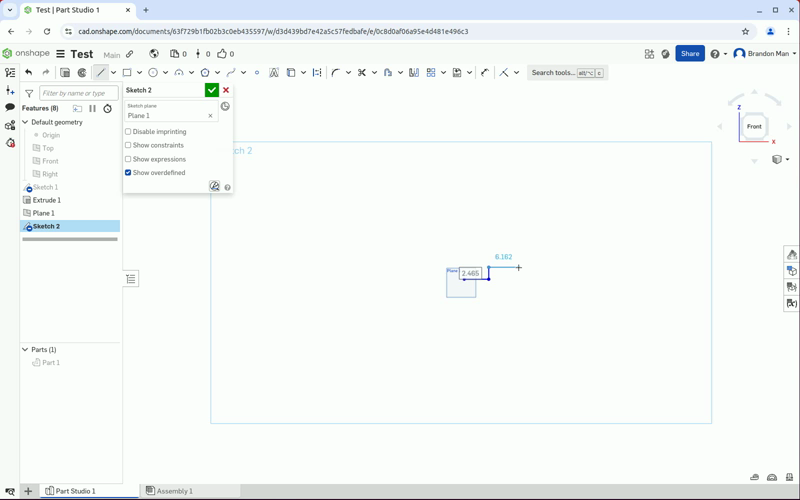
mouse_move(464, 267)
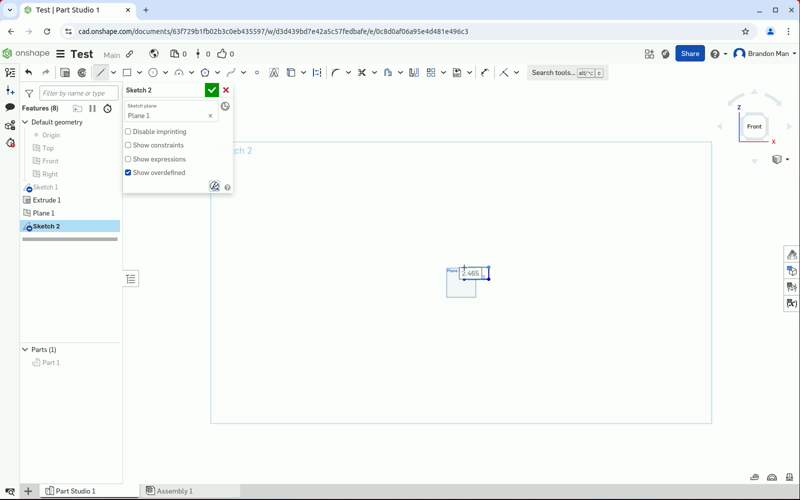
click(464, 267)
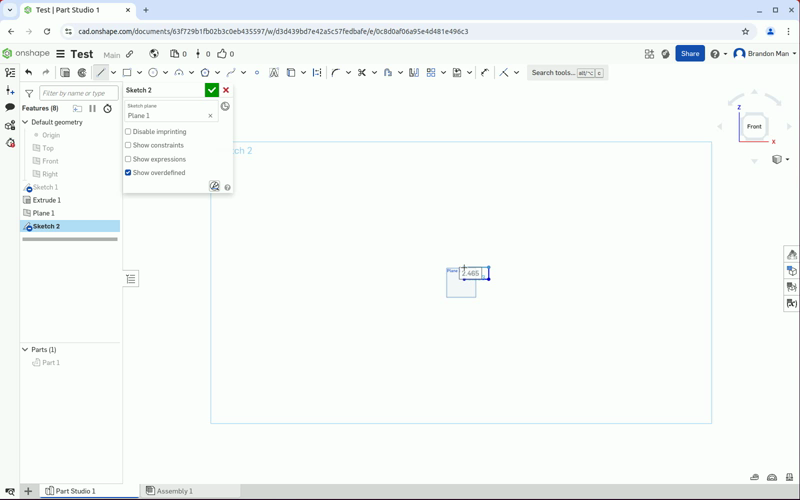
key_up(shift)
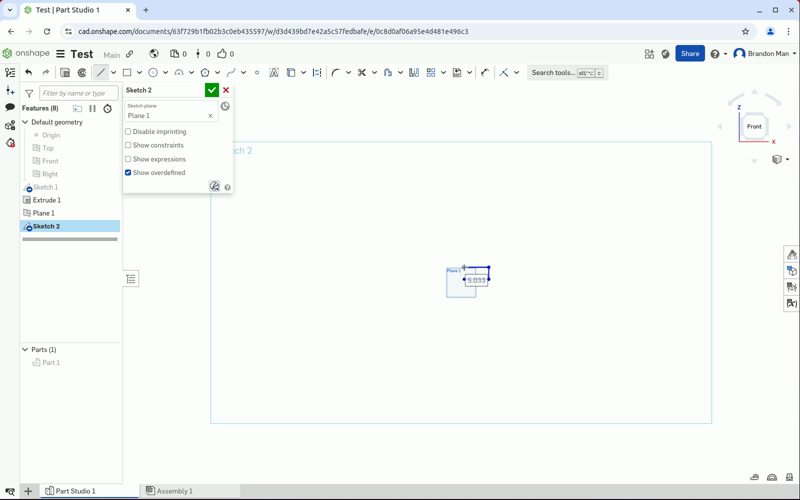
mouse_move(494, 267)
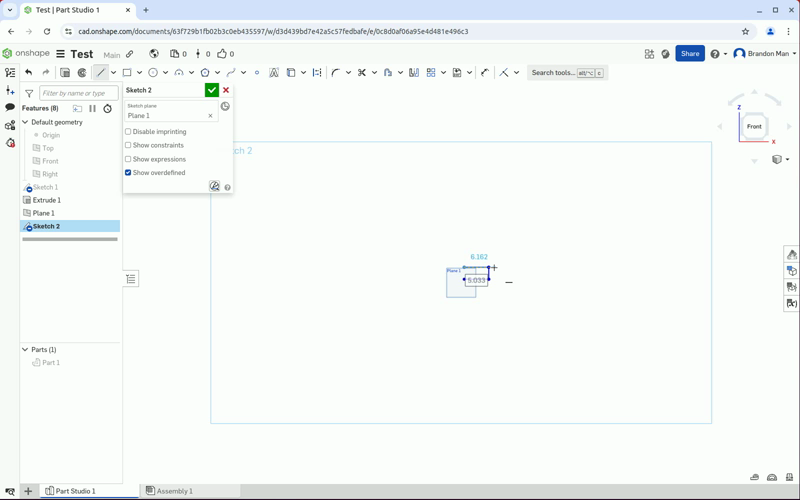
key_down(shift)
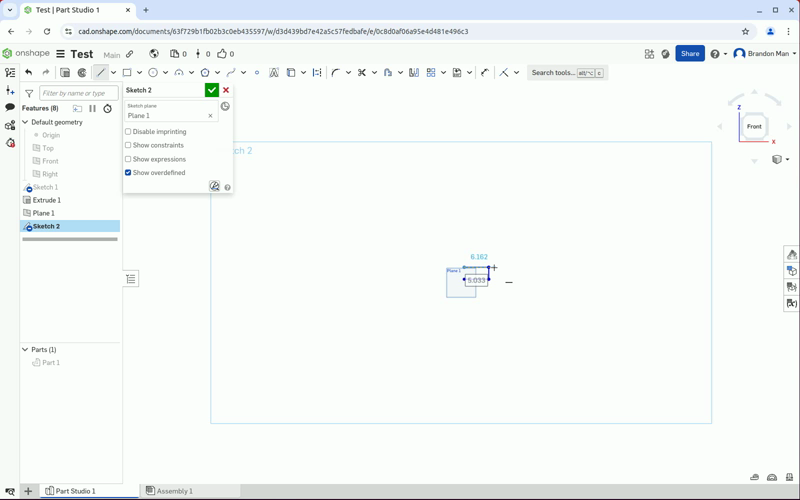
mouse_move(464, 279)
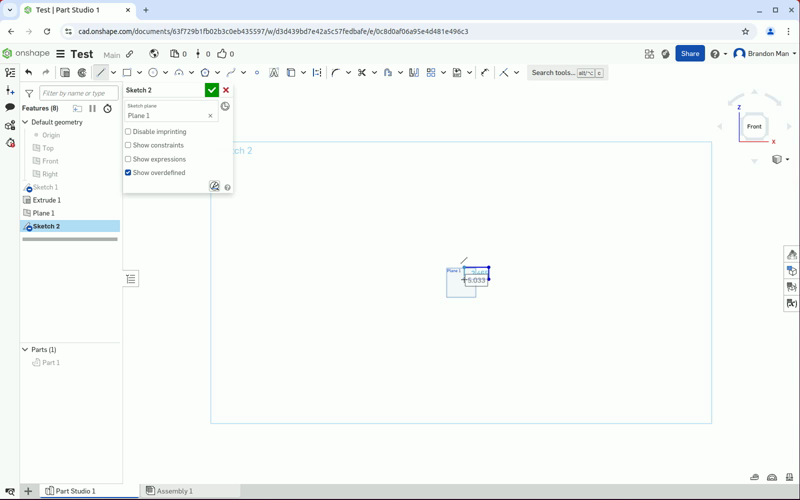
key_up(shift)
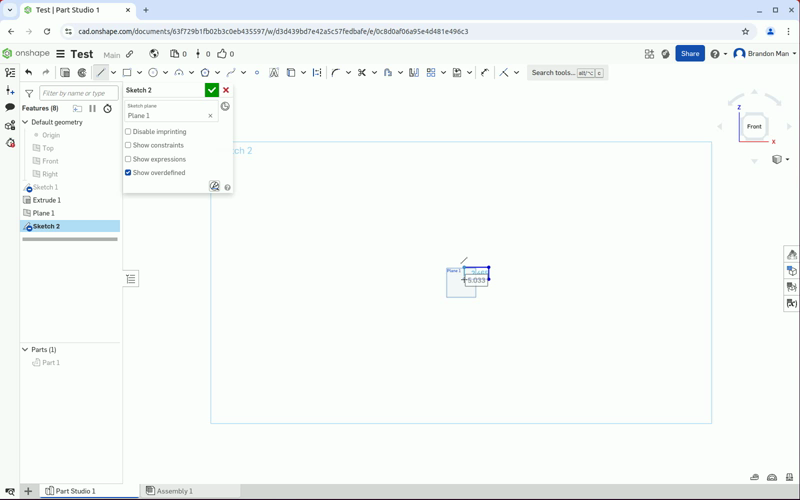
click(464, 279)
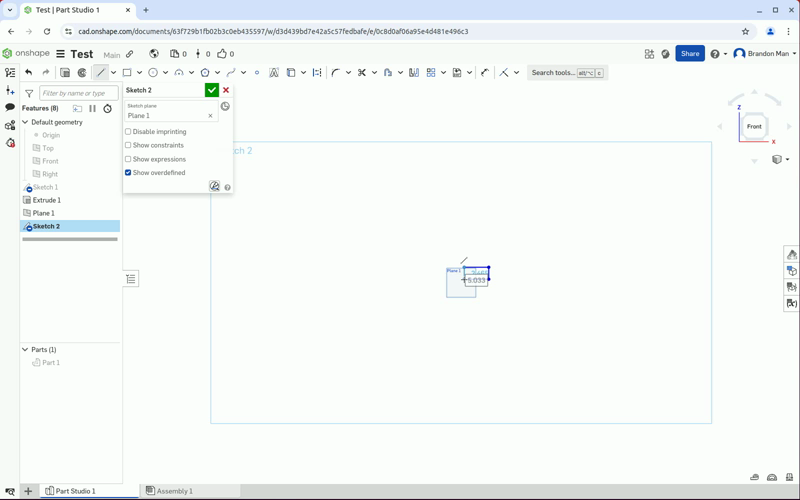
key(esc)
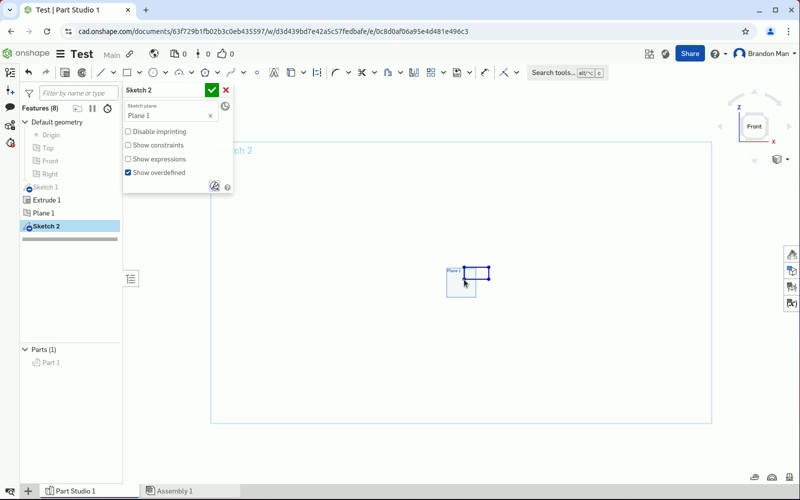
mouse_move(472, 267)
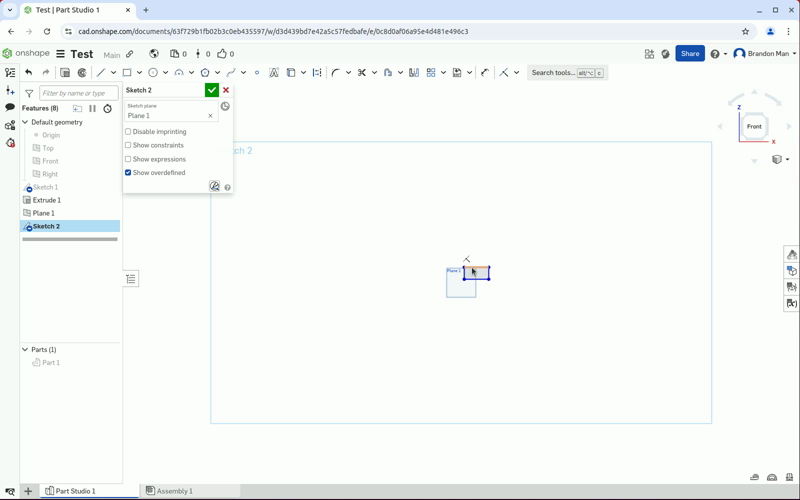
scroll(6)
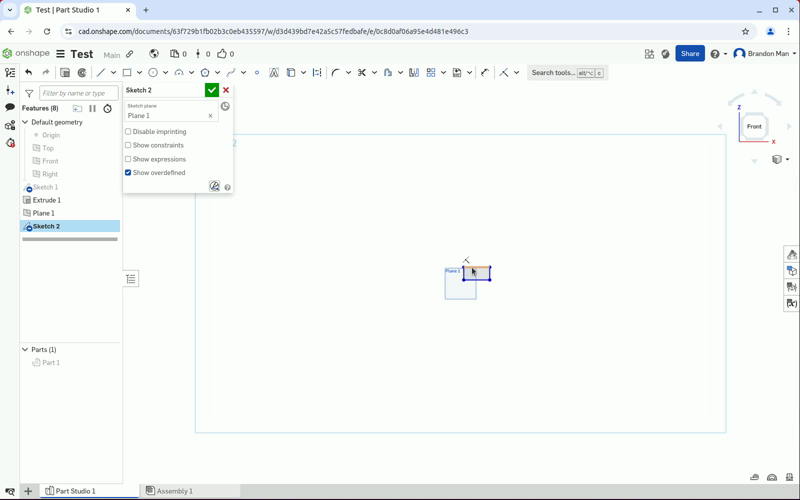
scroll(6)
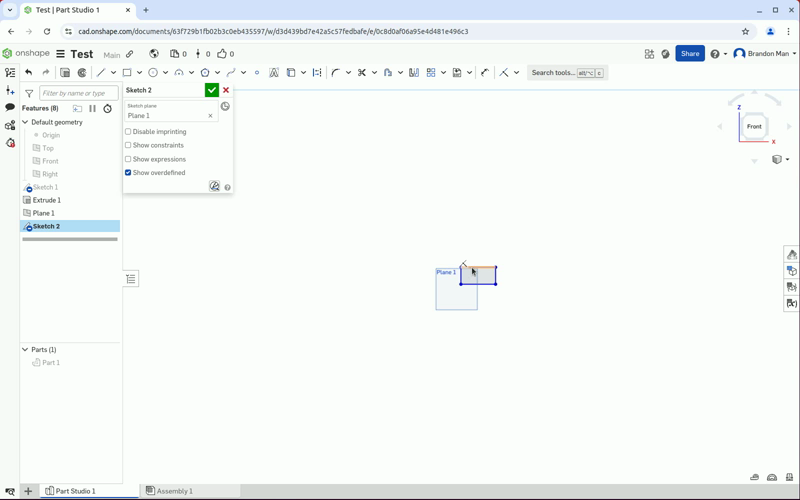
scroll(6)
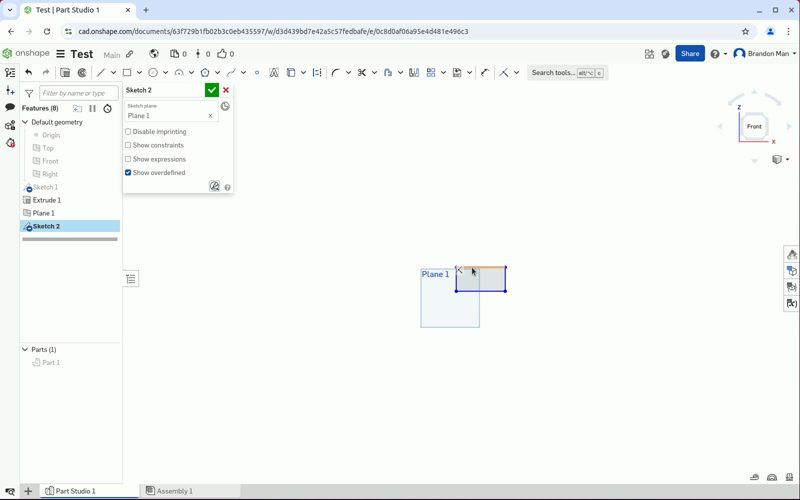
scroll(6)
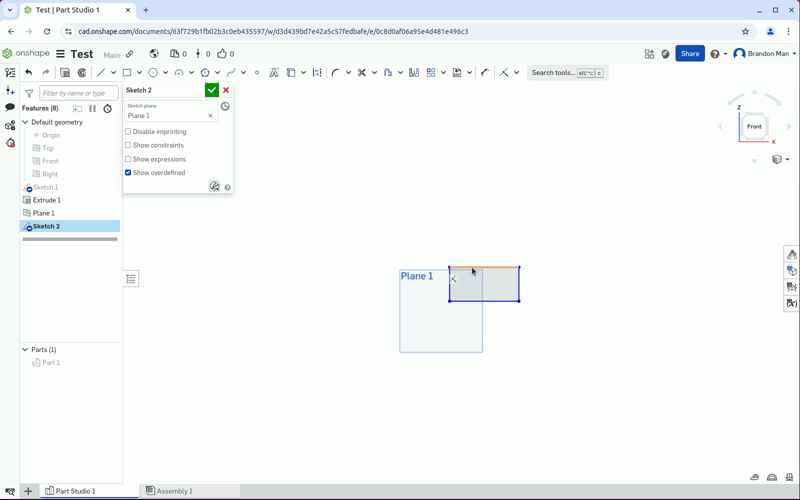
scroll(6)
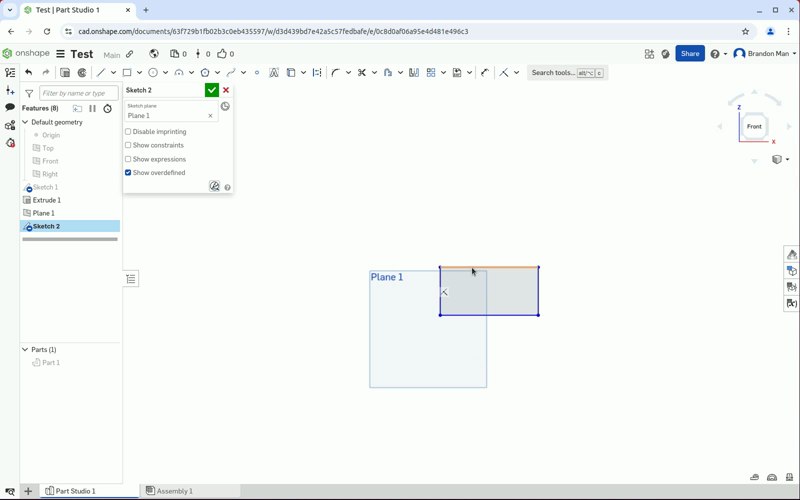
scroll(6)
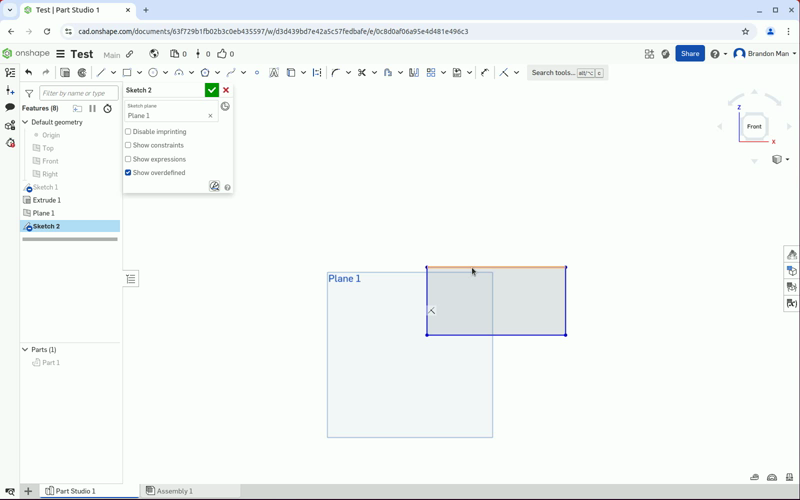
scroll(6)
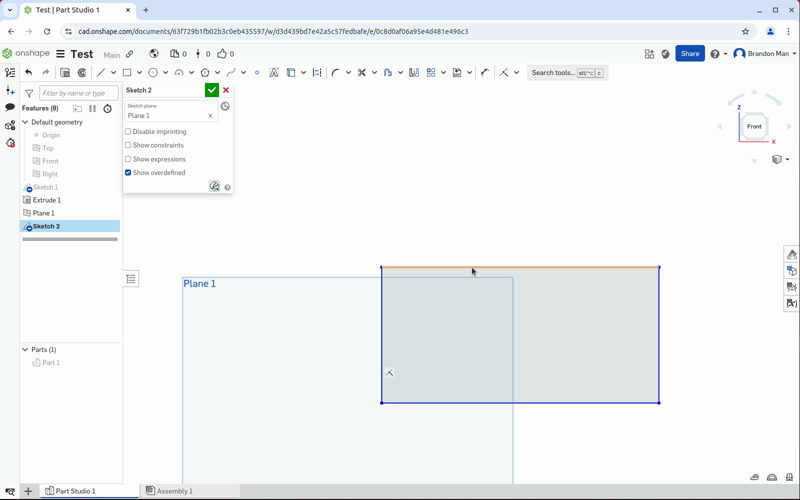
click(472, 267)
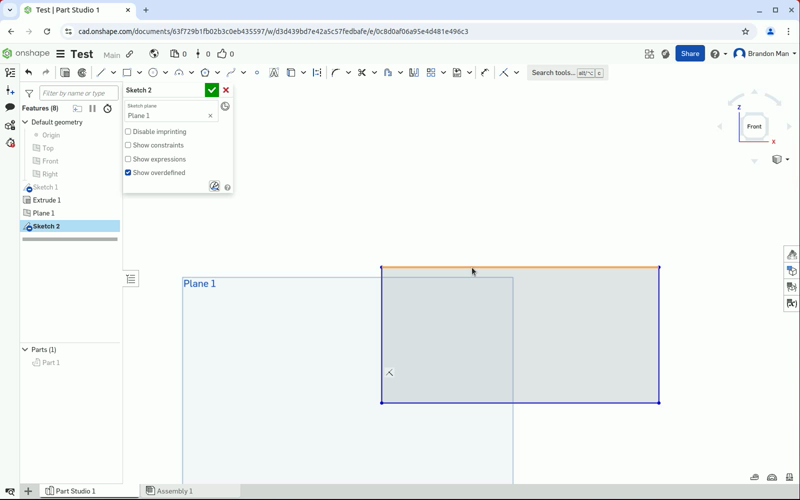
scroll(-6)
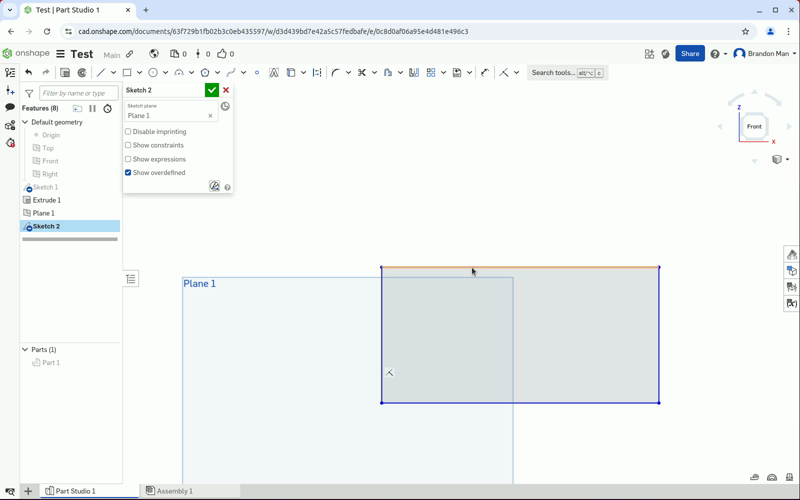
scroll(-6)
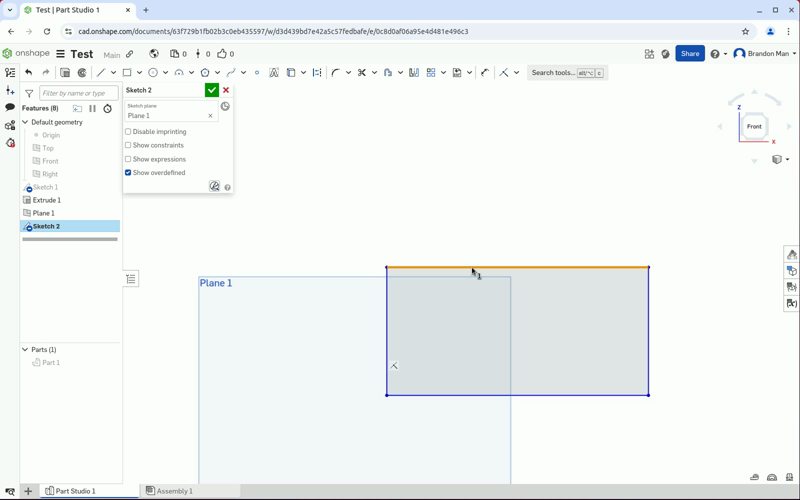
scroll(-6)
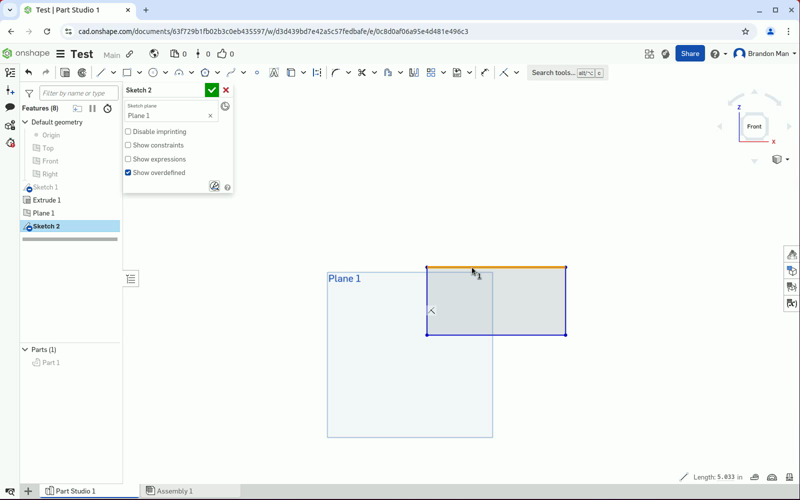
scroll(-6)
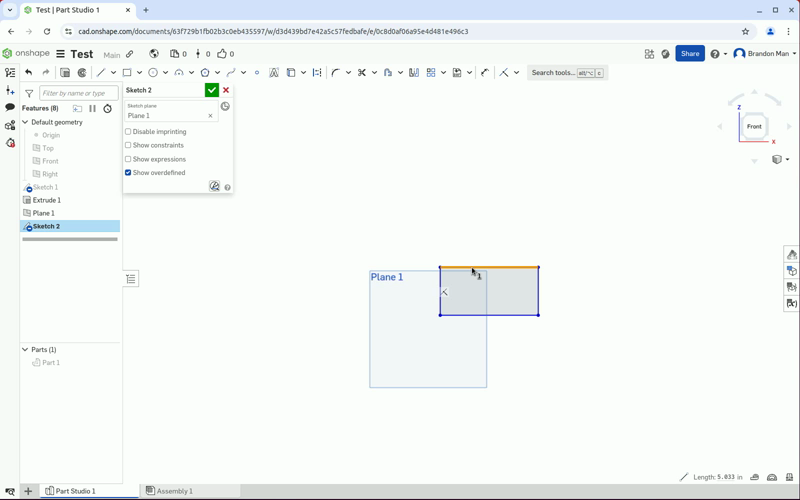
scroll(-6)
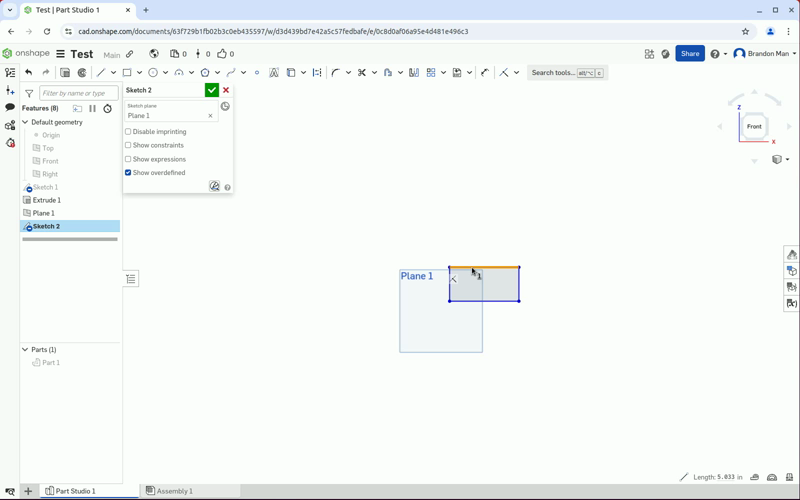
scroll(-6)
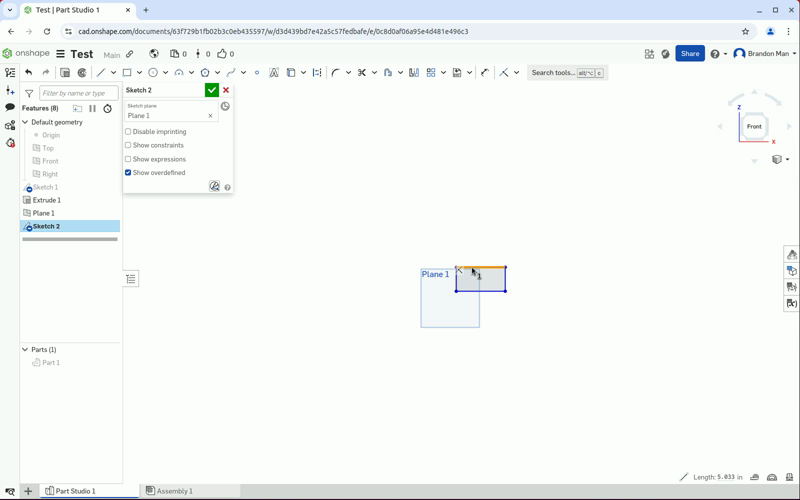
scroll(-6)
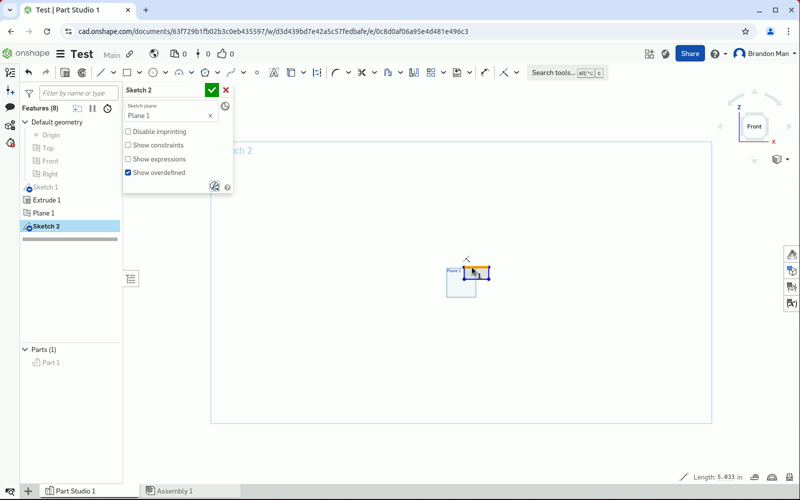
mouse_move(73, 352)
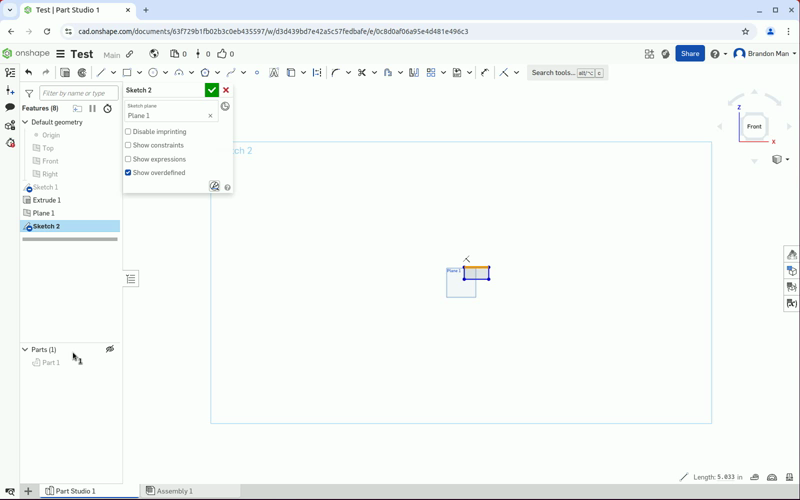
key(shift+y)
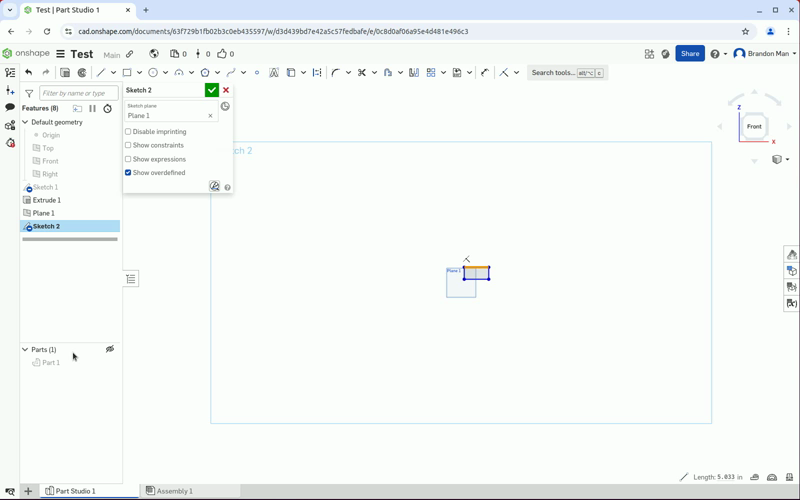
key(shift+e)
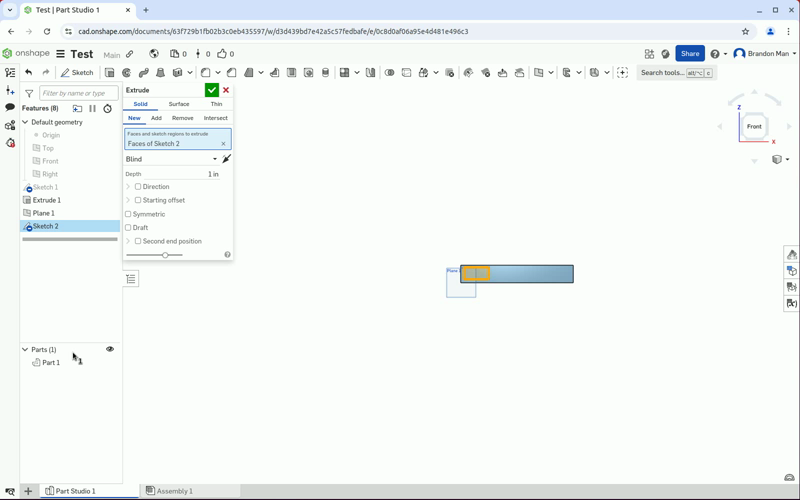
mouse_move(143, 106)
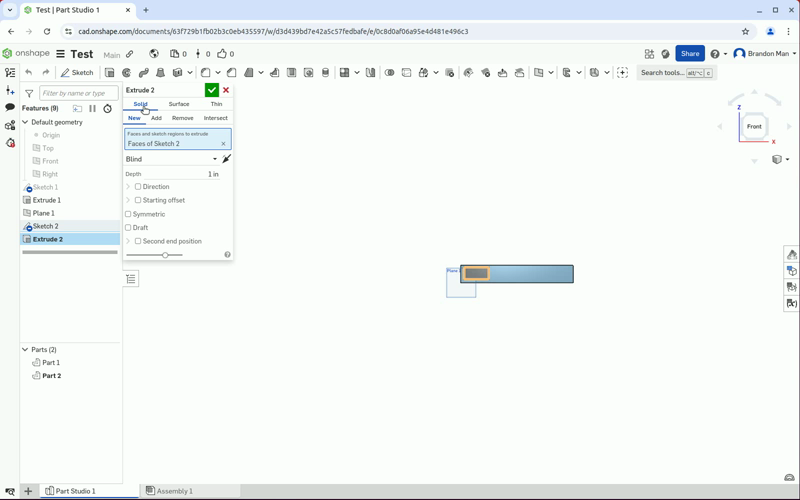
click(143, 106)
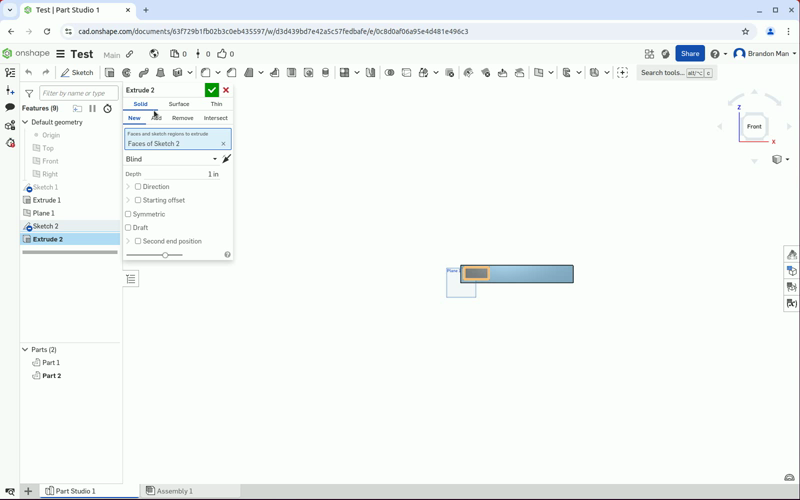
mouse_move(186, 120)
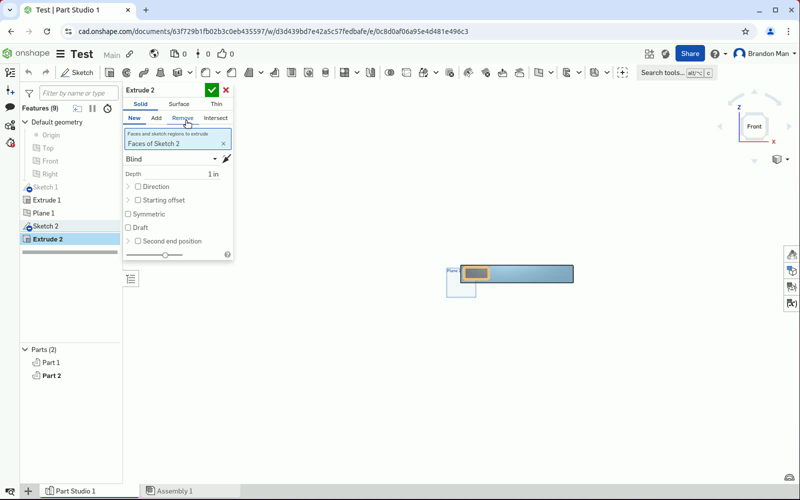
click(186, 120)
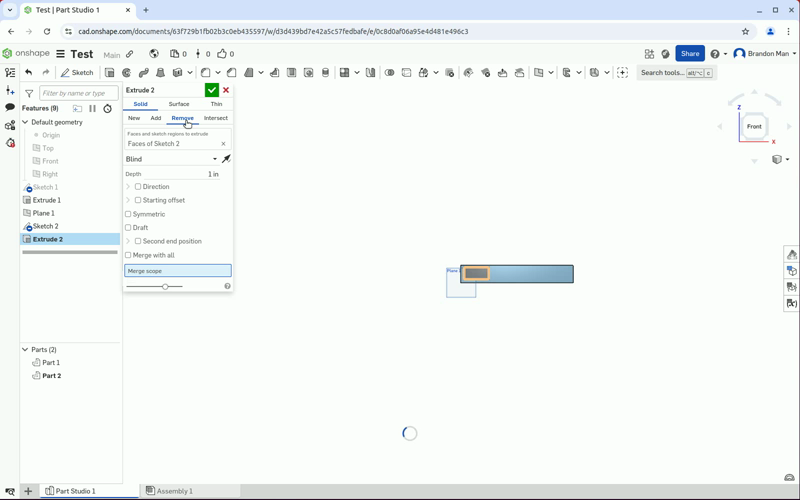
key(tab, 4)
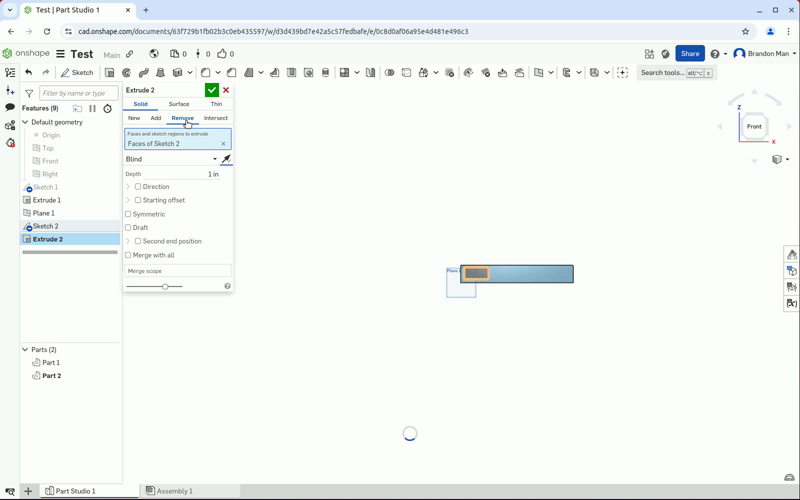
text(0.241)
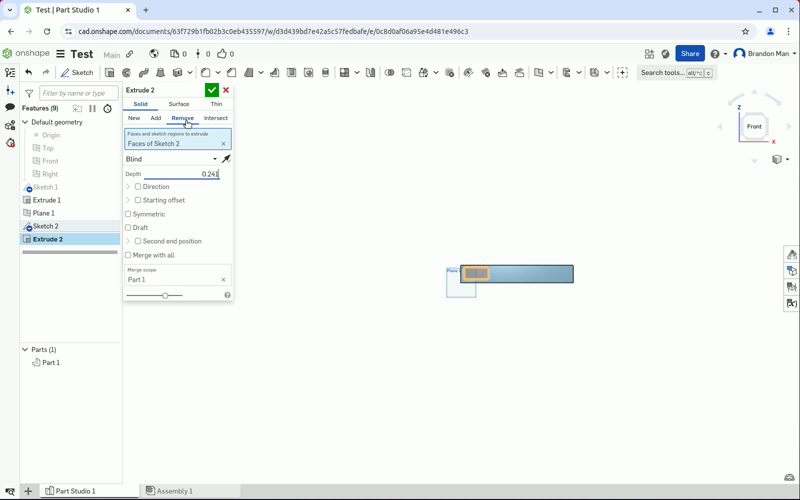
key(tab, 6)
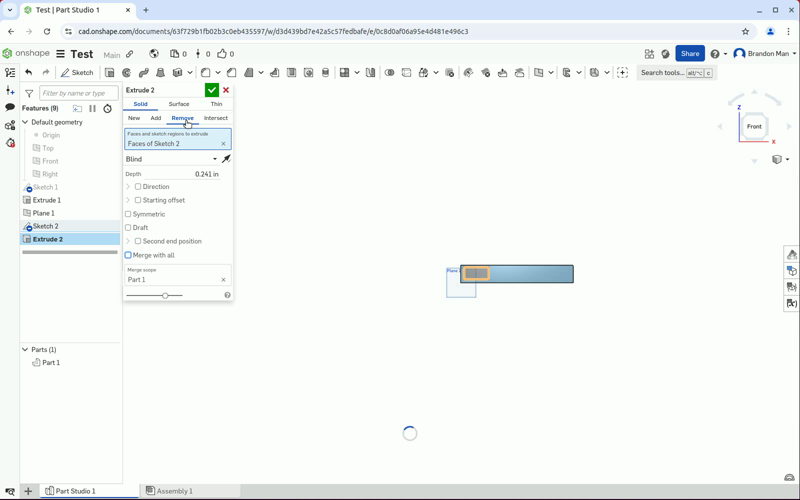
key(space)
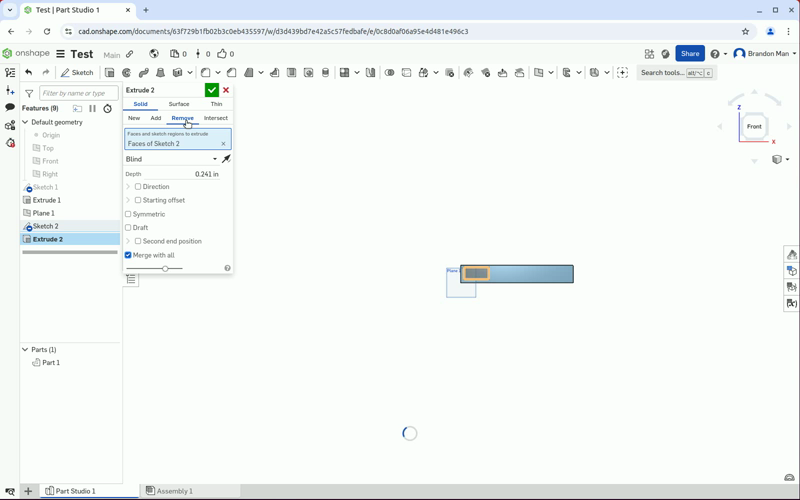
key(enter)
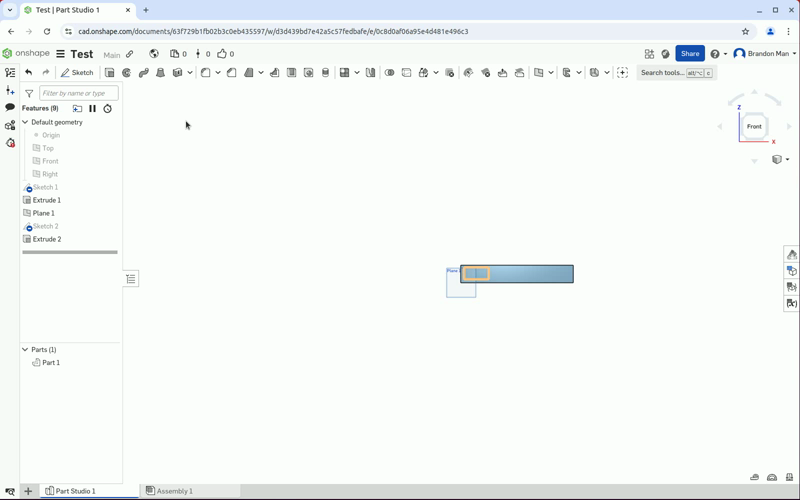
key(shift+h)
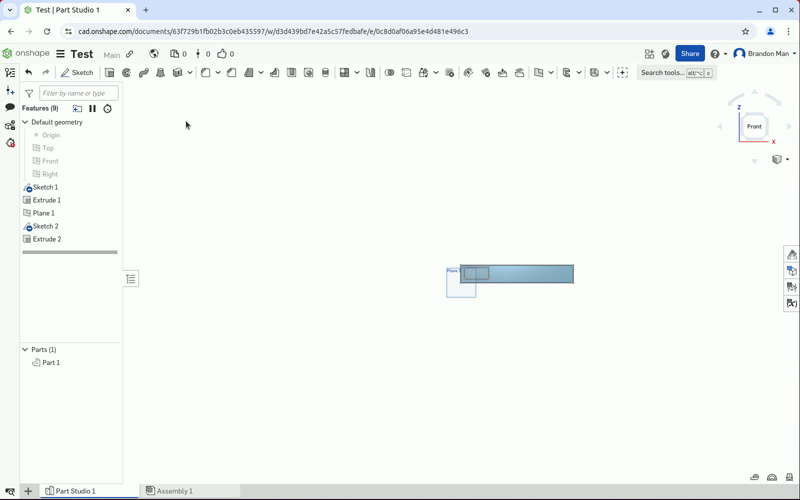
key(shift+h)
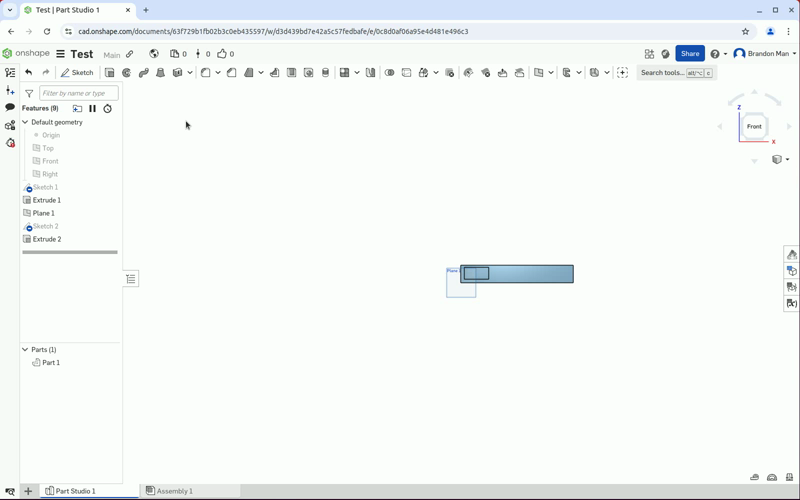
mouse_move(73, 189)
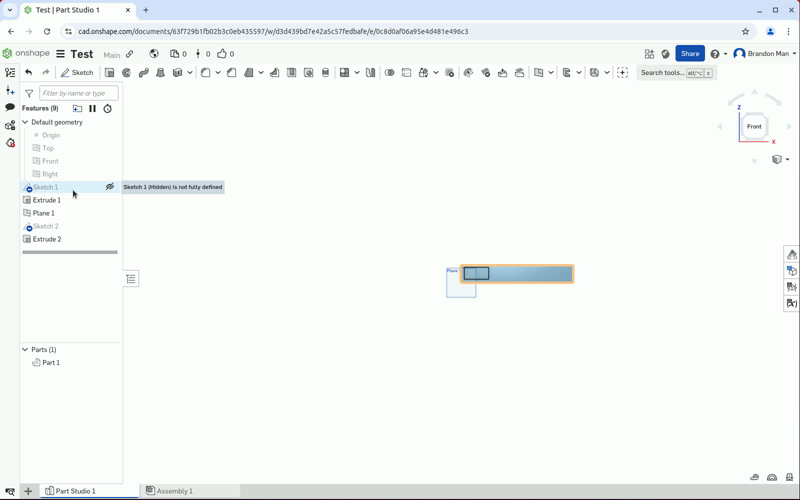
click(73, 189)
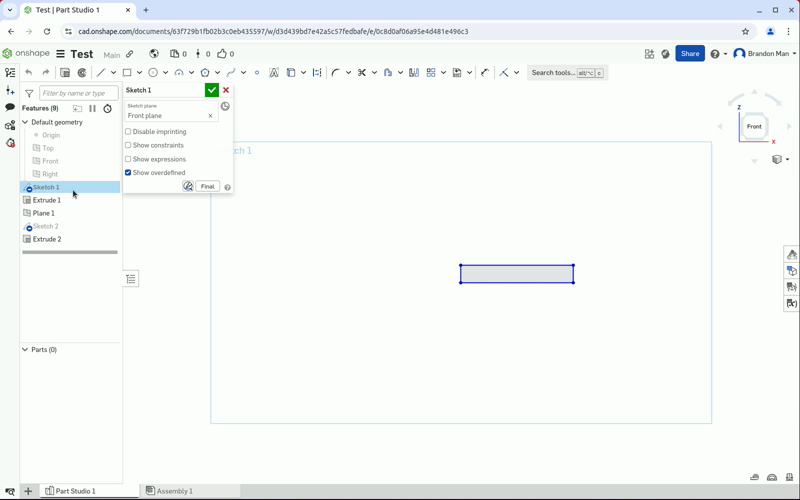
mouse_move(229, 92)
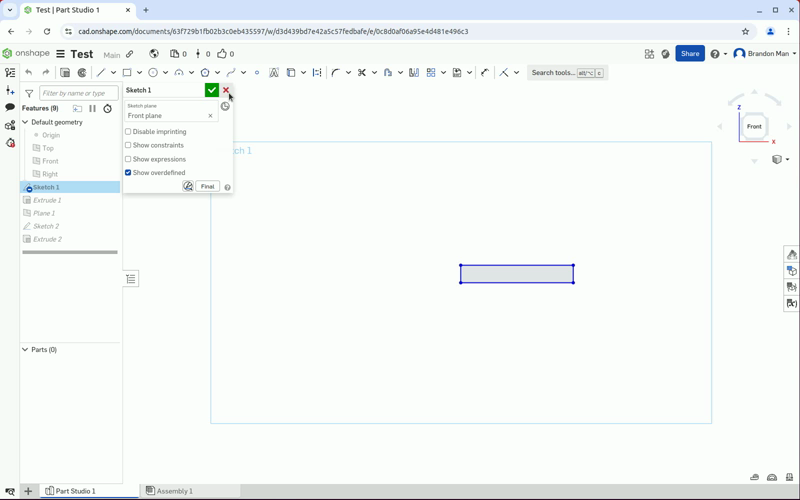
click(229, 92)
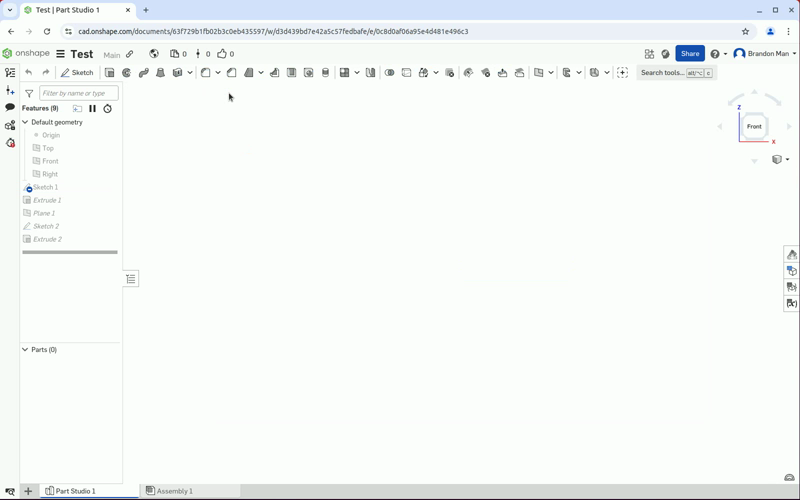
key(shift+s)
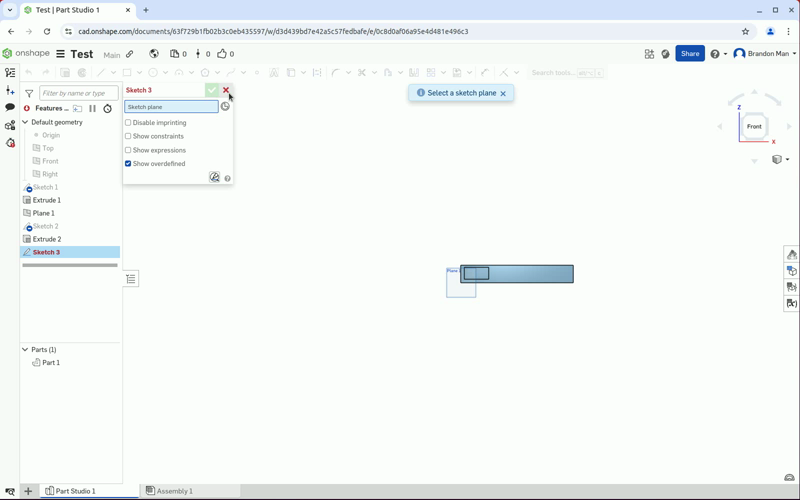
mouse_move(73, 215)
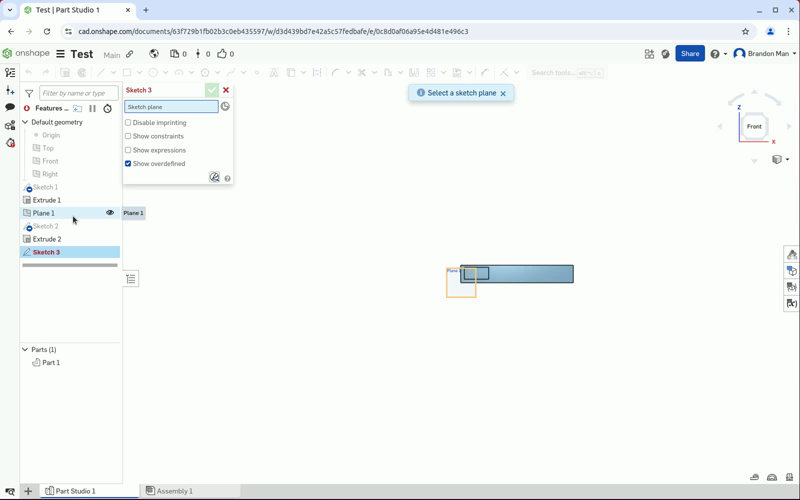
click(73, 215)
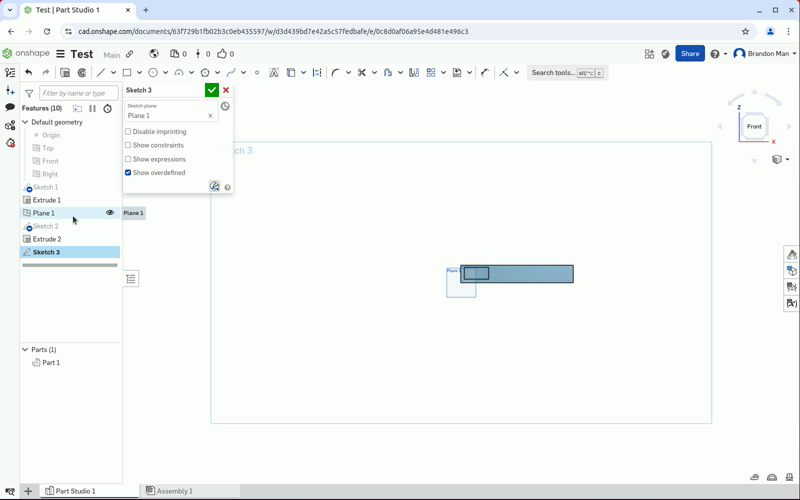
mouse_move(73, 352)
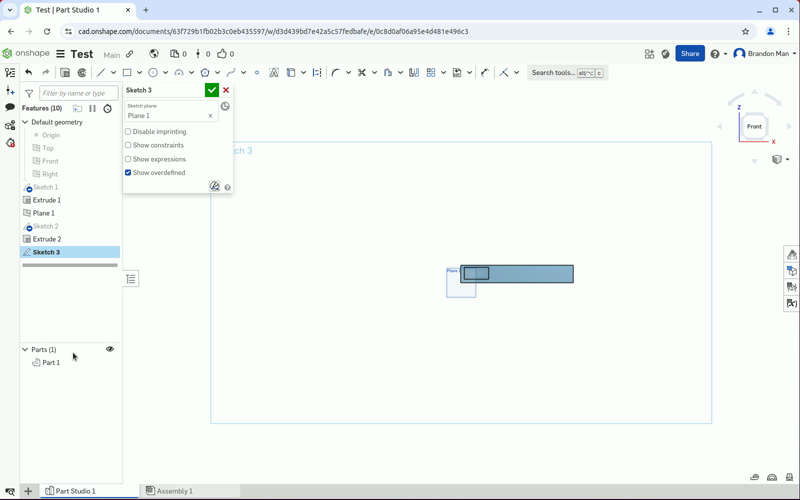
key(y)
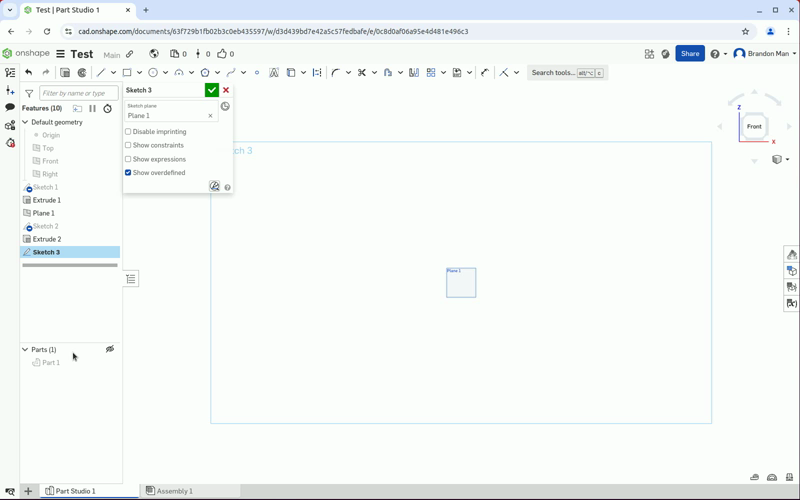
key(l)
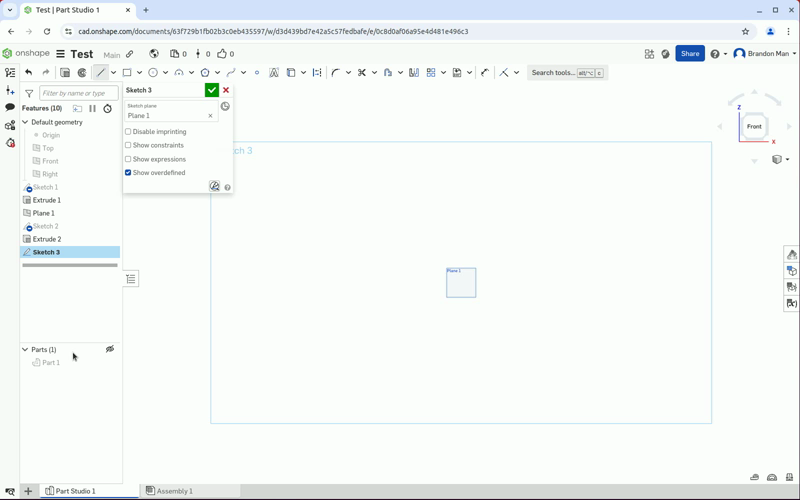
key_down(shift)
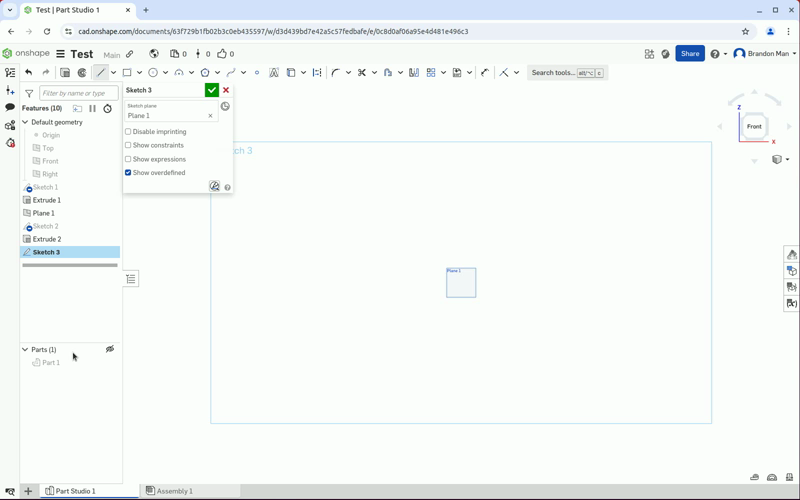
mouse_move(491, 279)
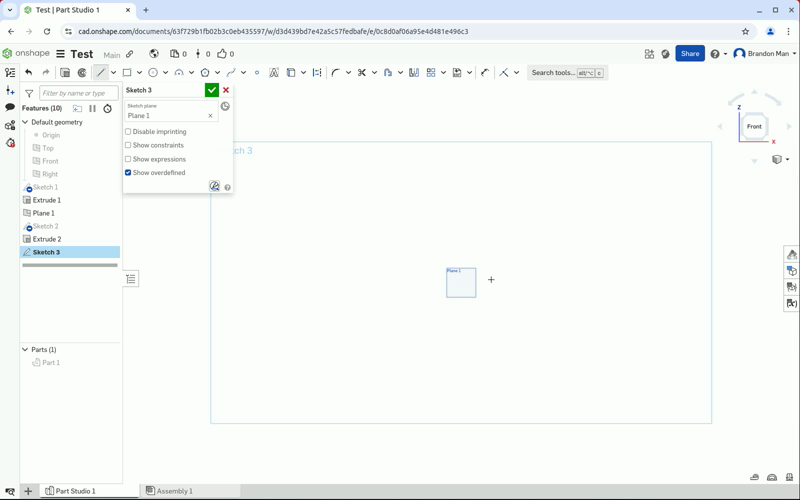
click(491, 279)
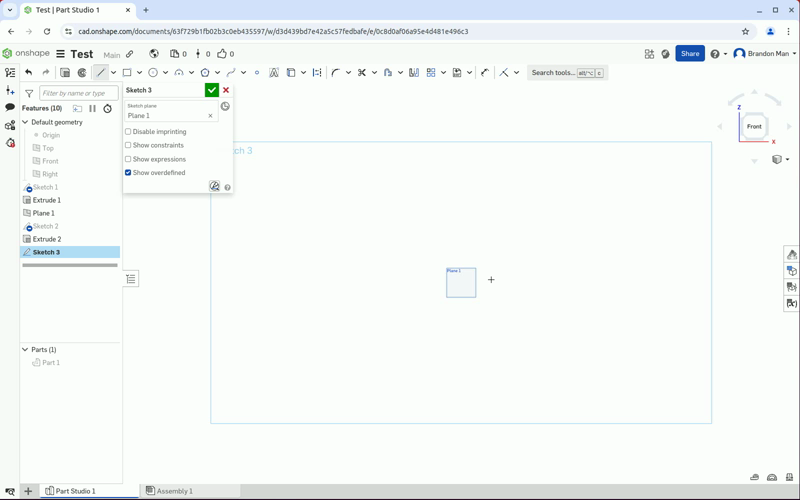
key_up(shift)
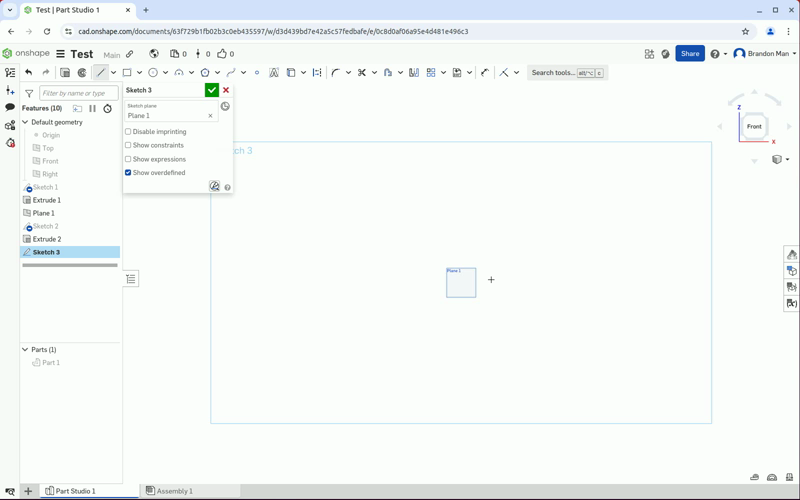
key_down(shift)
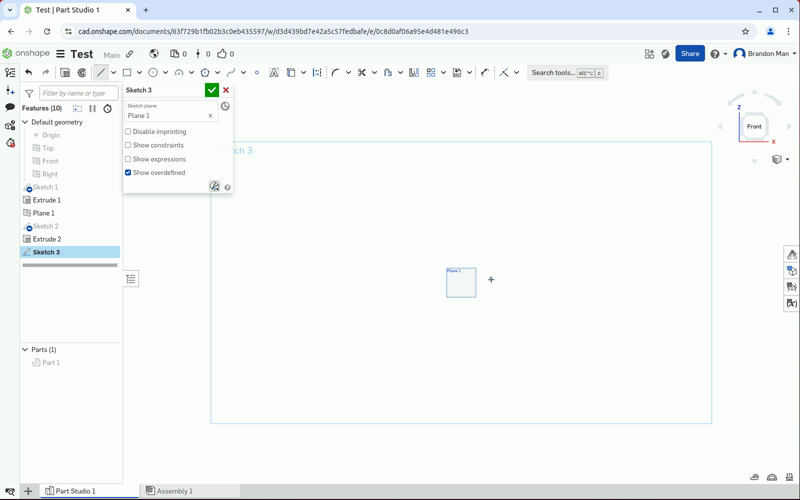
mouse_move(521, 279)
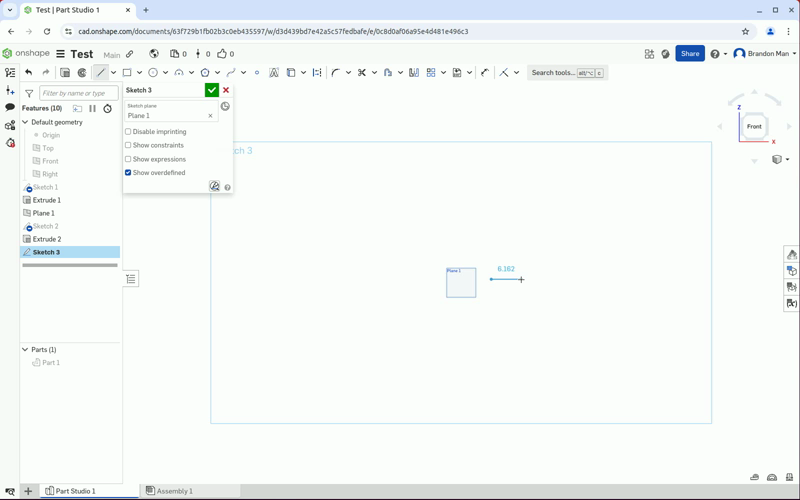
mouse_move(515, 279)
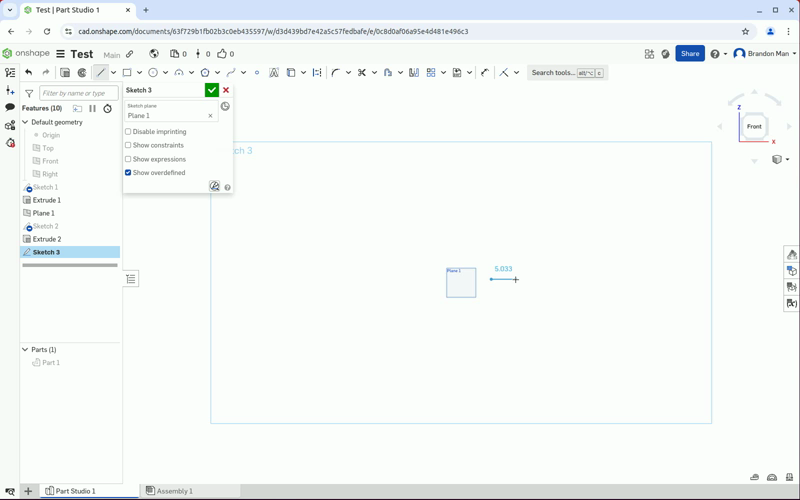
click(515, 279)
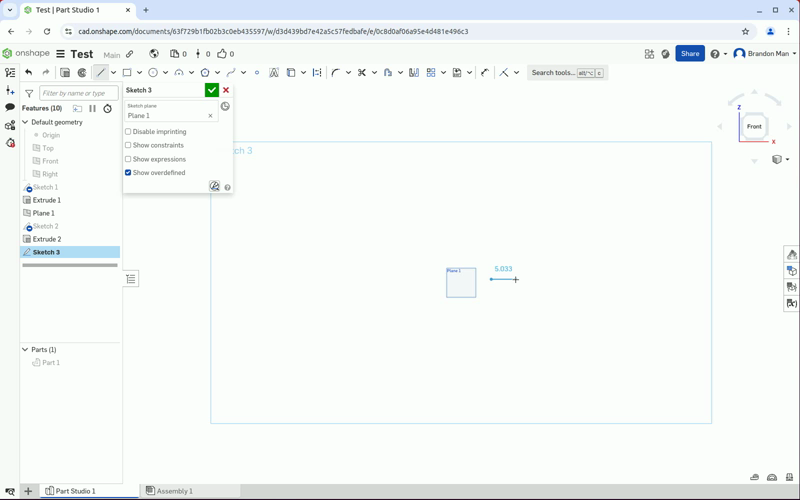
key_up(shift)
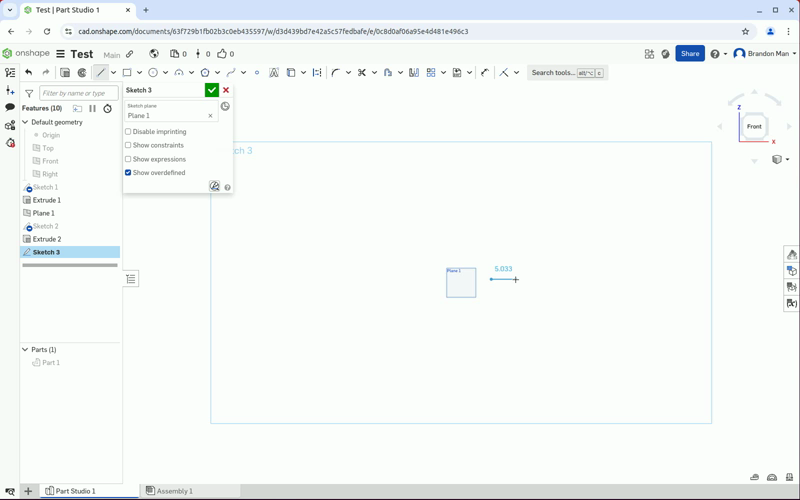
key_down(shift)
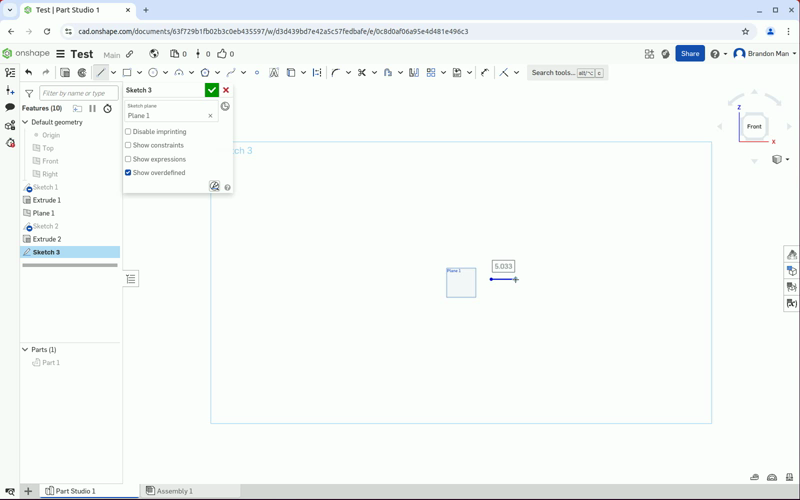
mouse_move(545, 279)
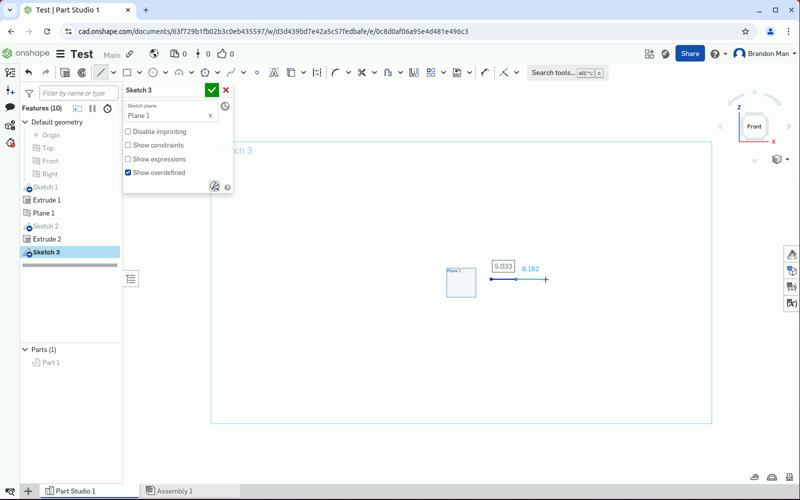
mouse_move(515, 267)
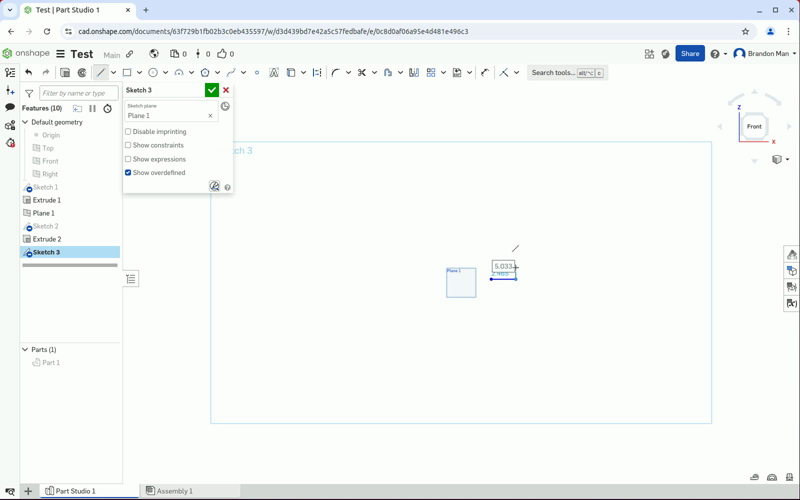
click(515, 267)
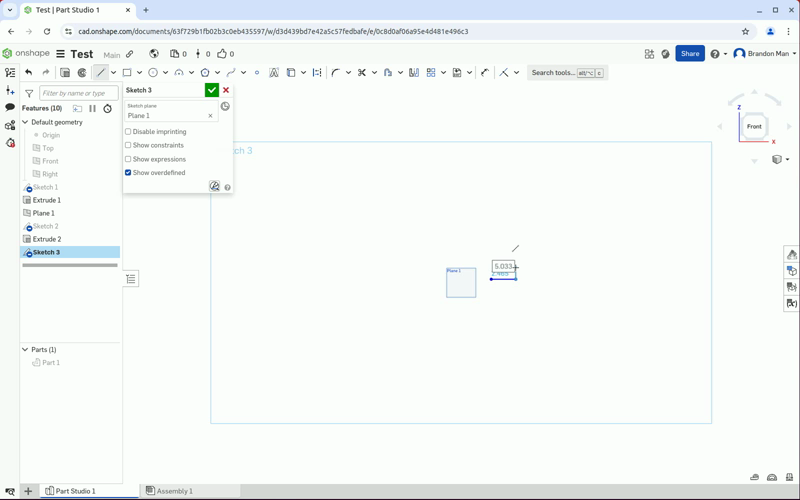
key_up(shift)
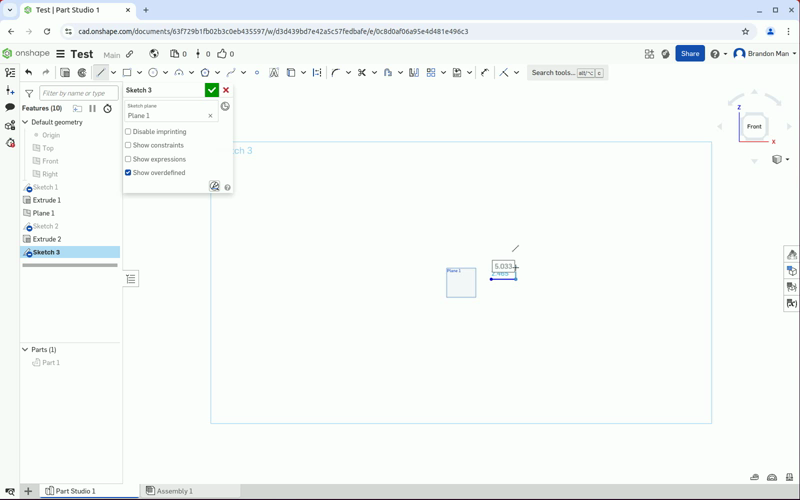
key_down(shift)
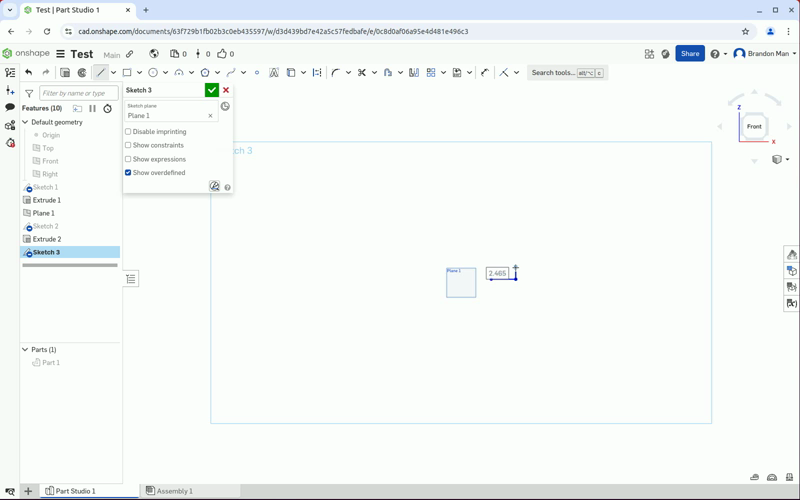
mouse_move(545, 267)
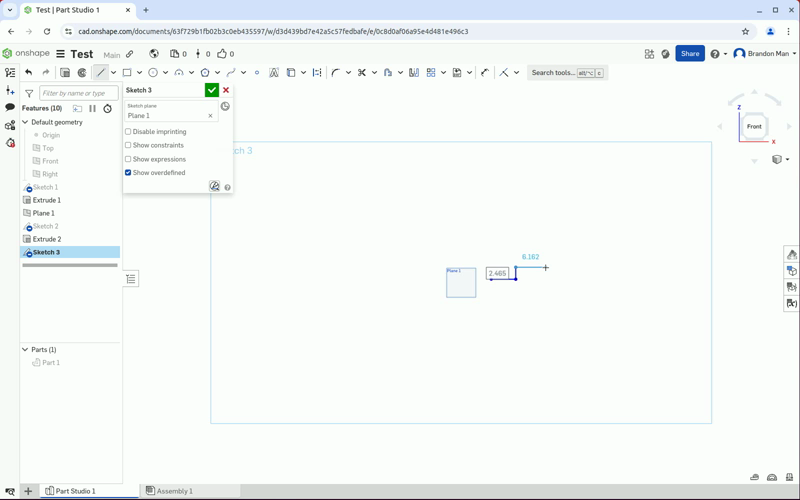
mouse_move(491, 267)
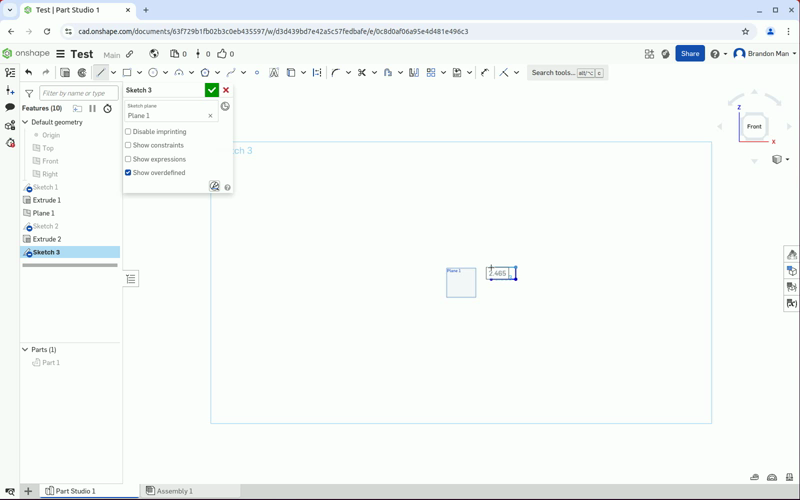
click(491, 267)
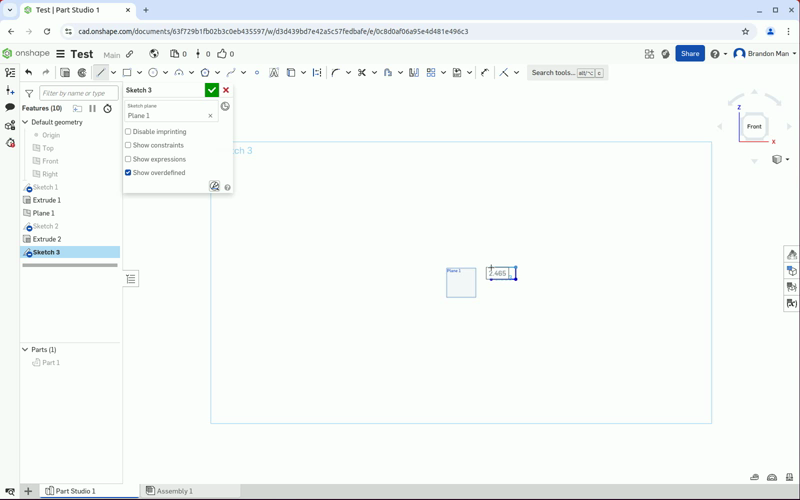
key_up(shift)
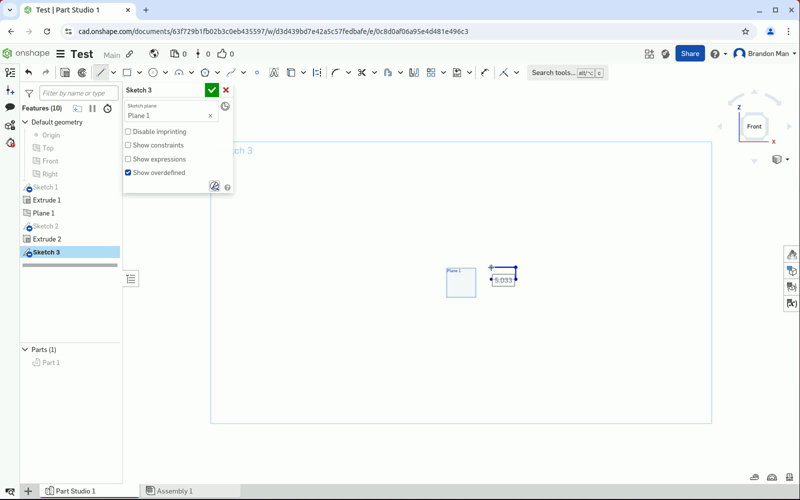
mouse_move(521, 267)
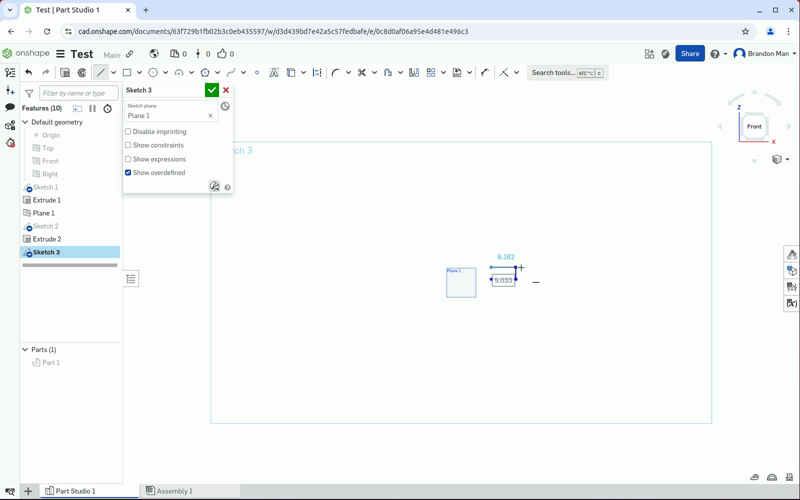
key_down(shift)
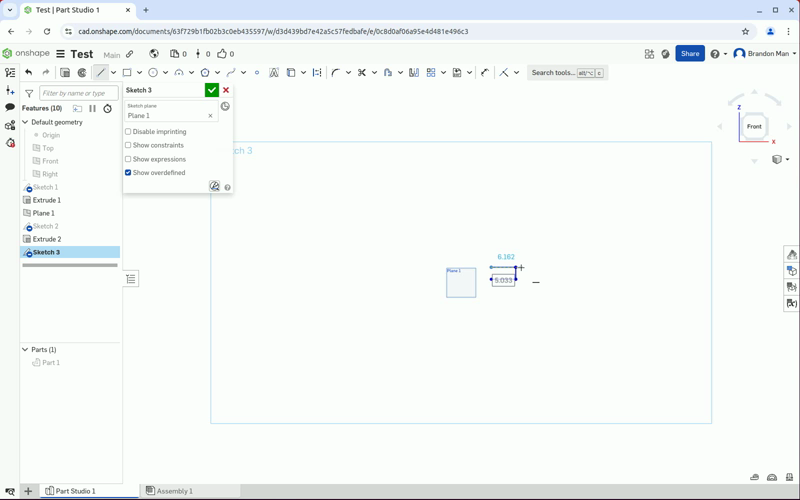
mouse_move(491, 279)
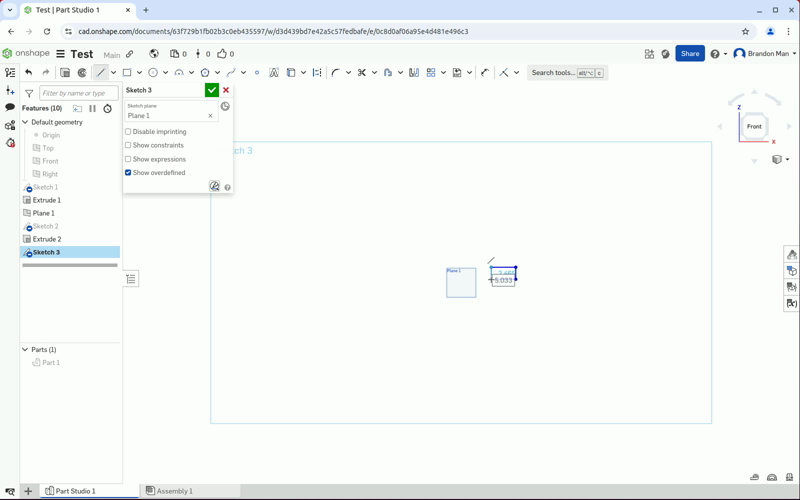
key_up(shift)
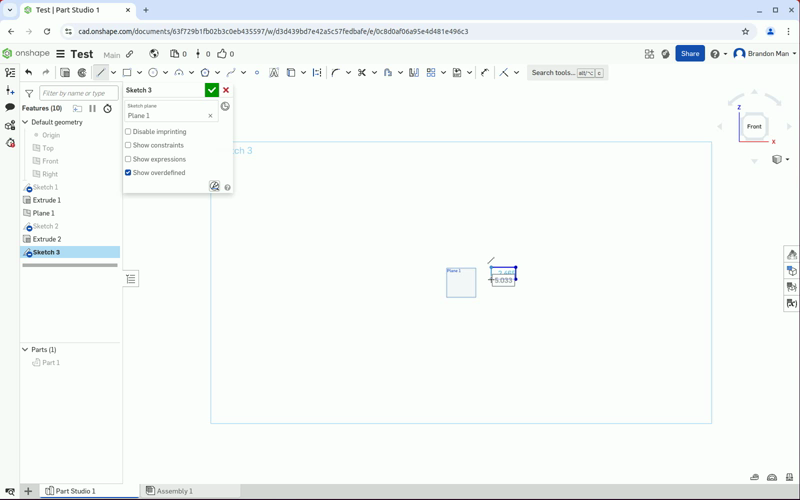
click(491, 279)
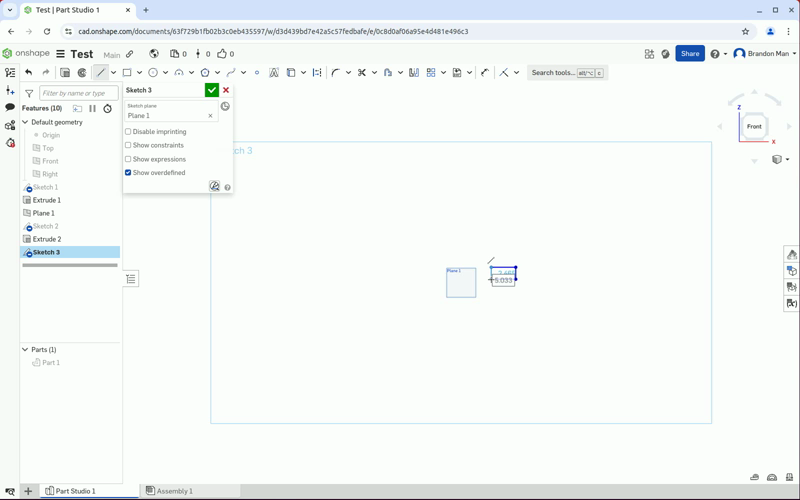
key(esc)
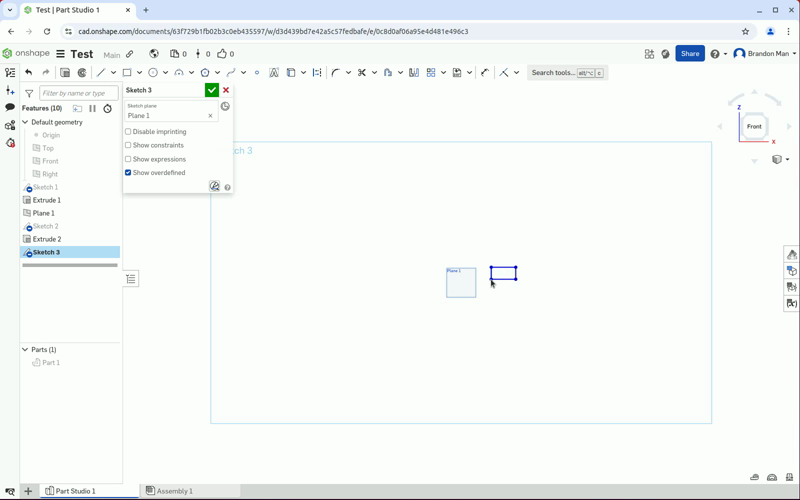
mouse_move(496, 275)
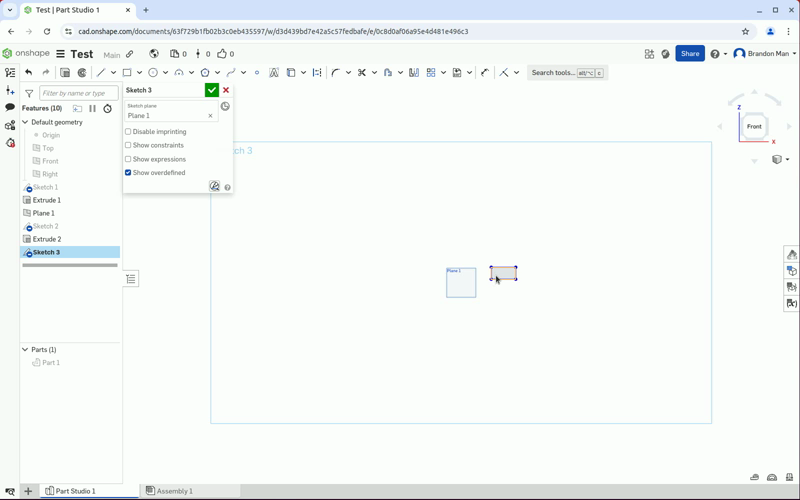
scroll(6)
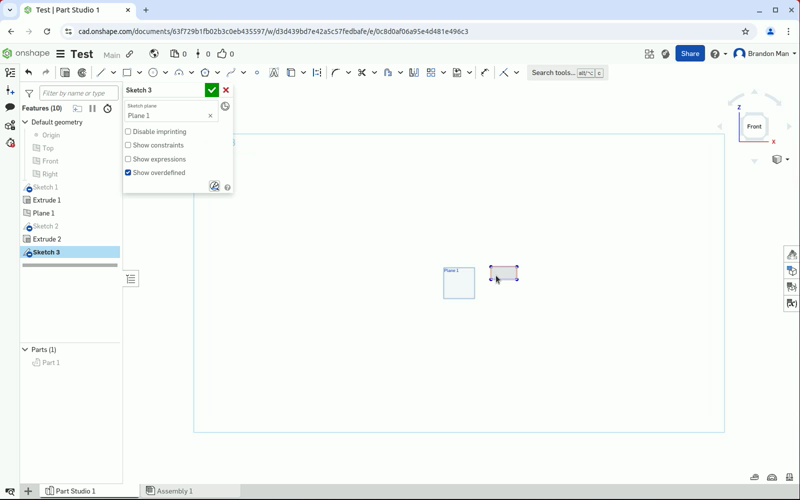
scroll(6)
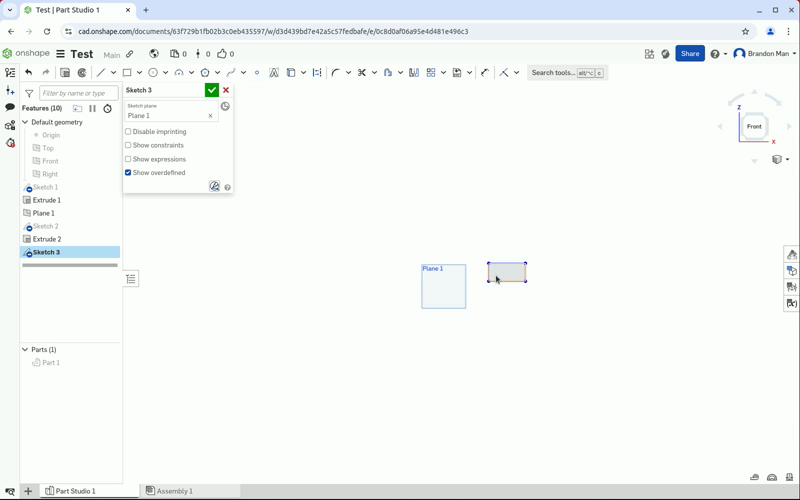
scroll(6)
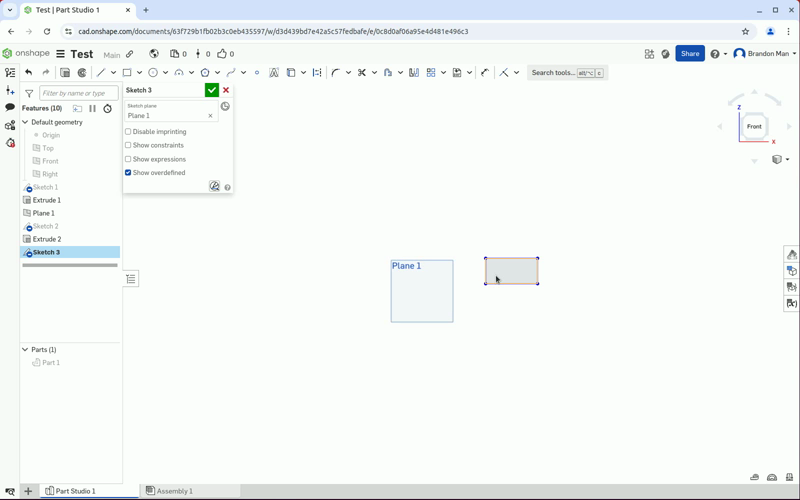
scroll(6)
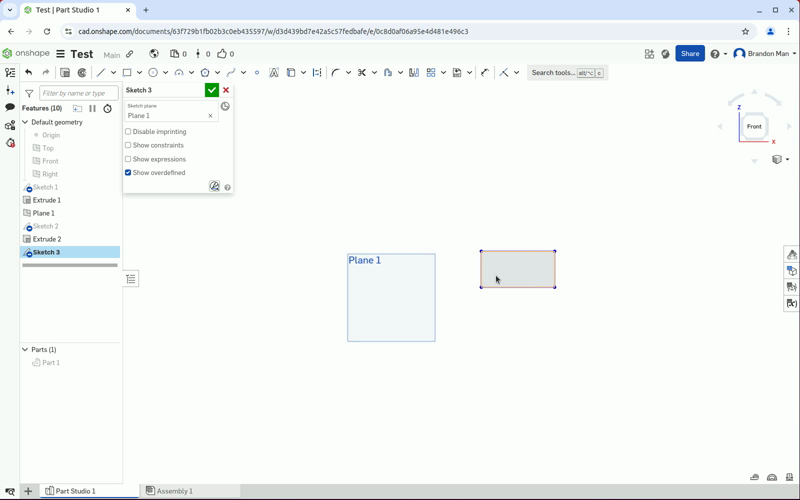
scroll(6)
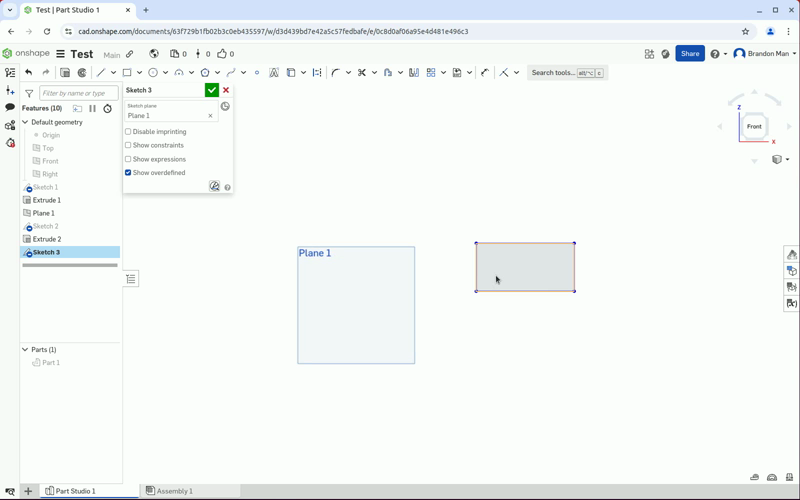
scroll(6)
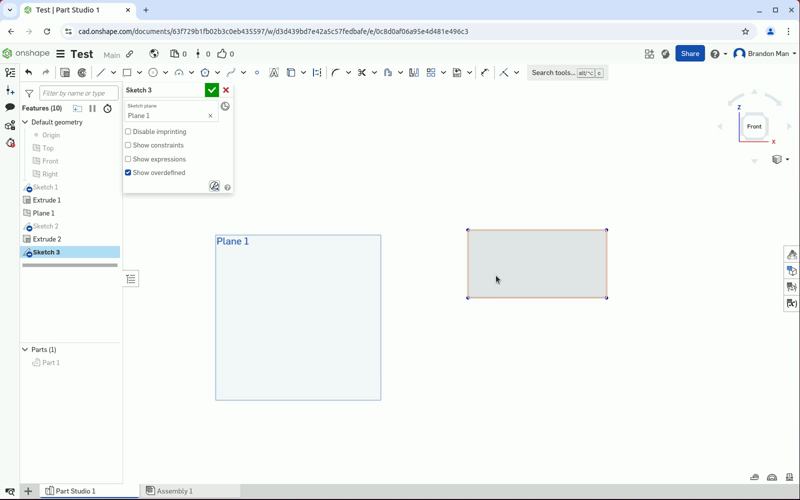
scroll(6)
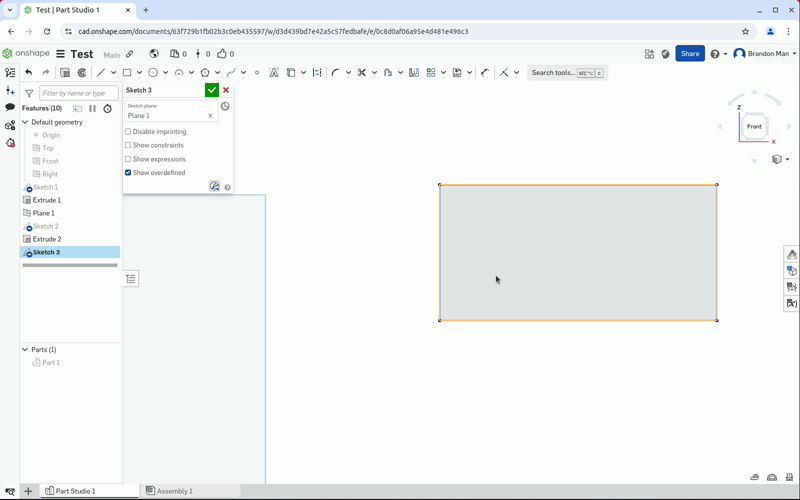
click(496, 275)
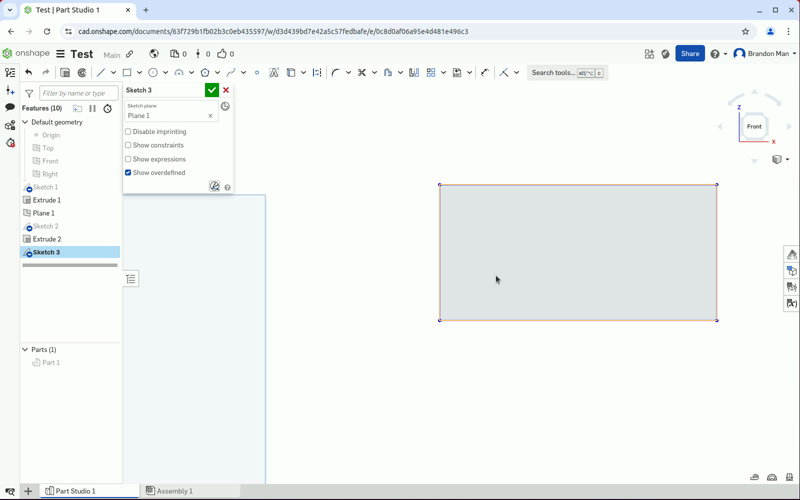
scroll(-6)
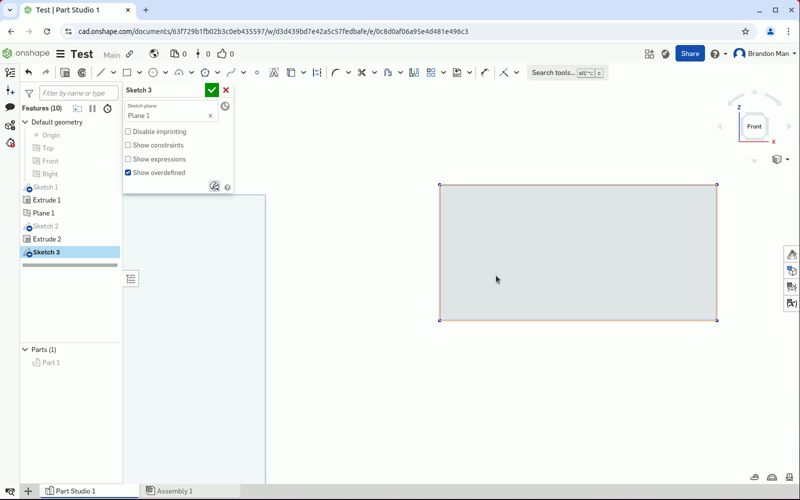
scroll(-6)
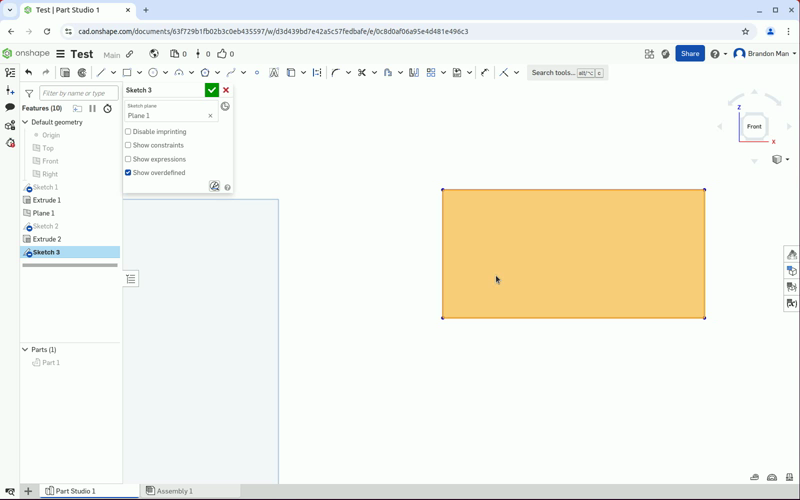
scroll(-6)
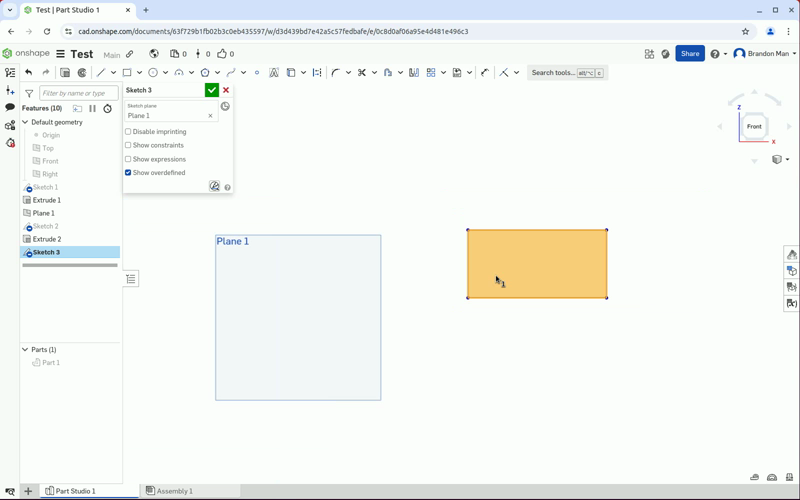
scroll(-6)
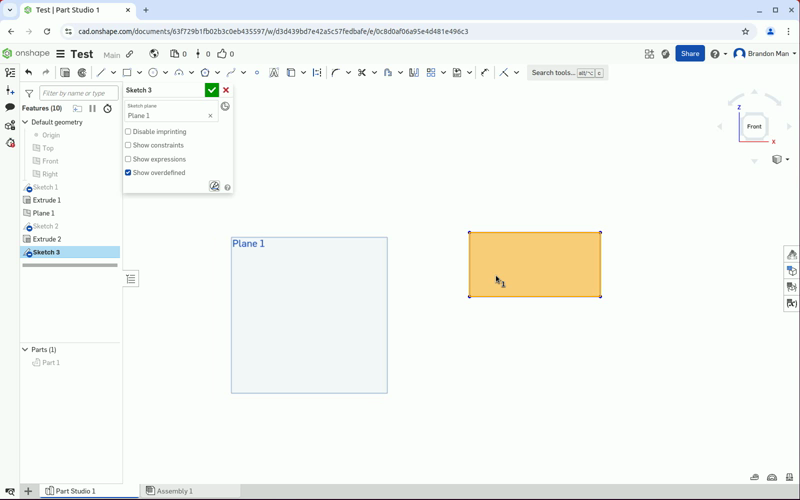
scroll(-6)
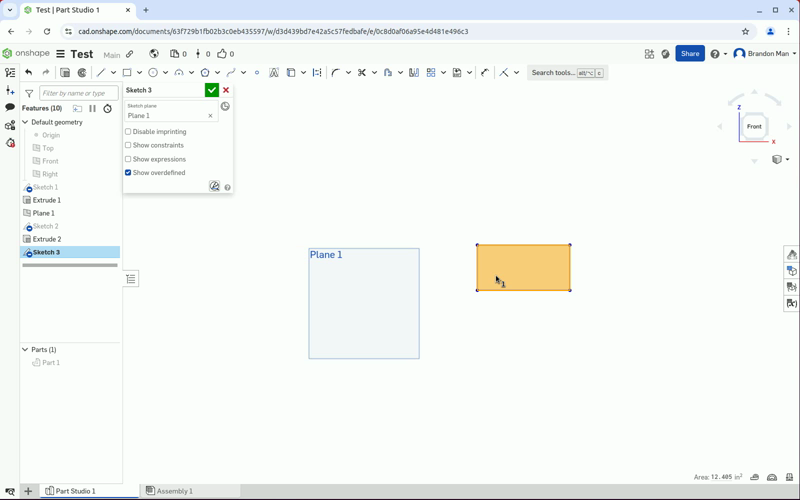
scroll(-6)
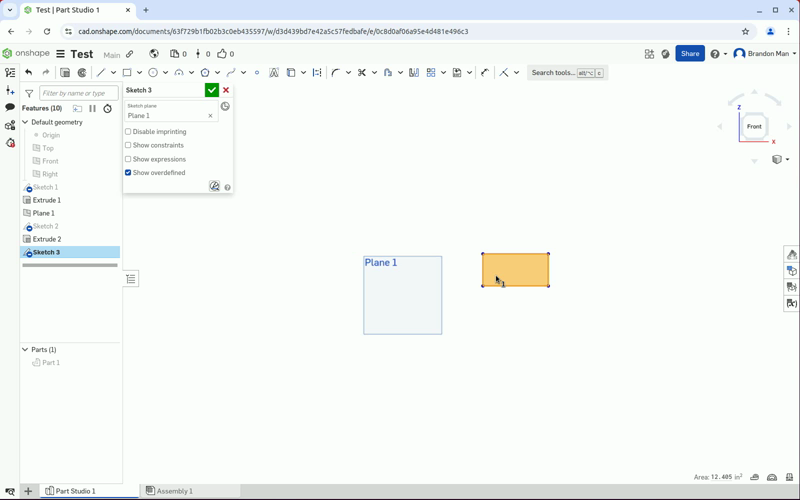
scroll(-6)
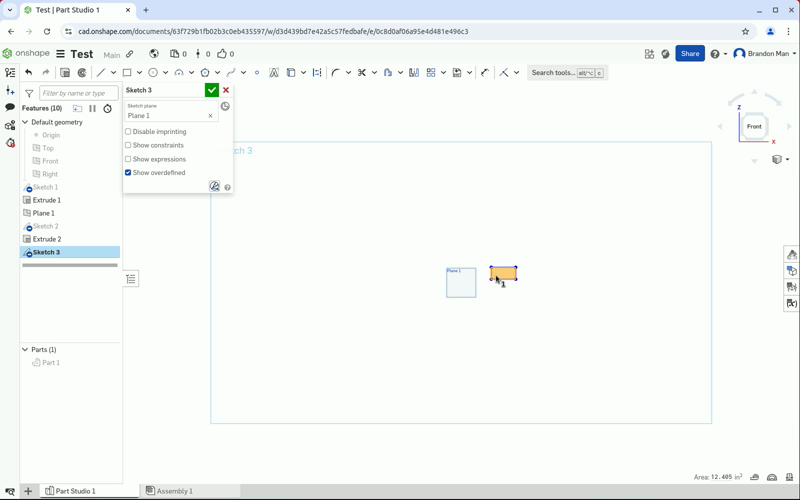
mouse_move(73, 352)
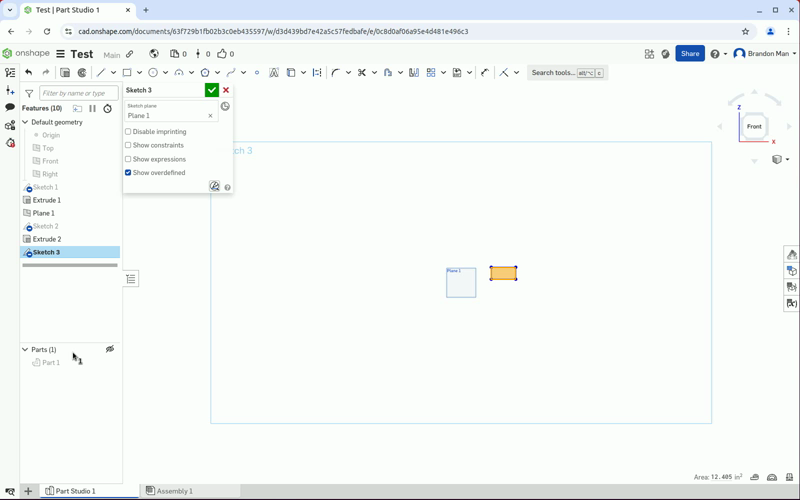
key(shift+y)
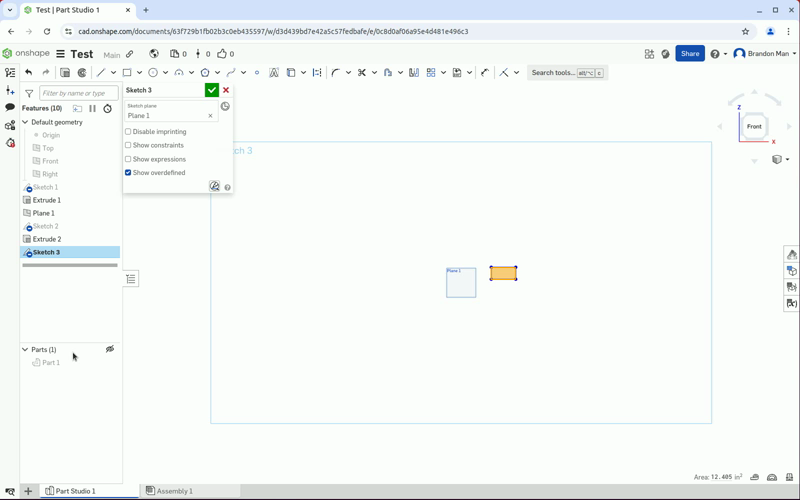
key(shift+e)
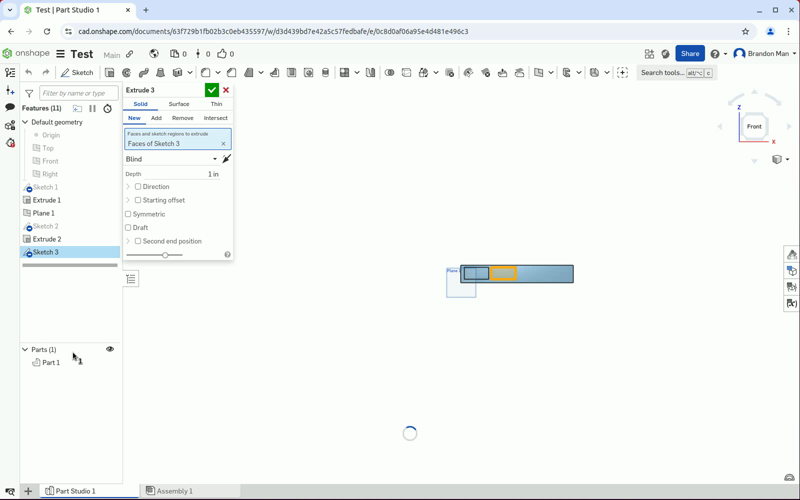
mouse_move(143, 106)
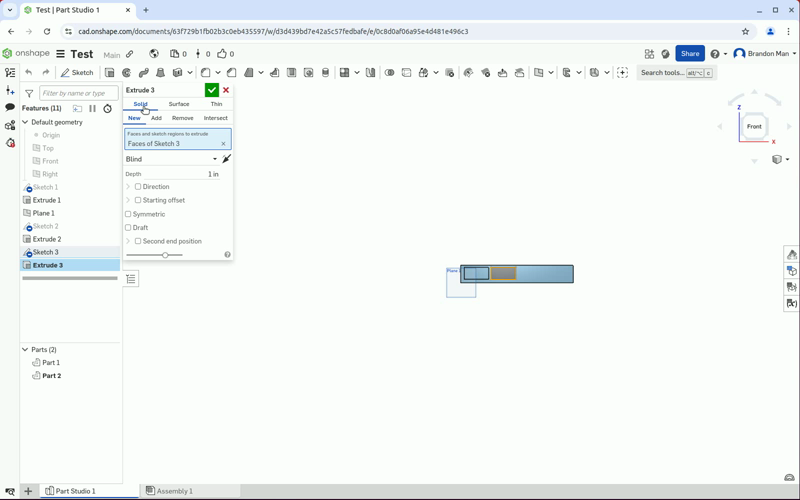
click(143, 106)
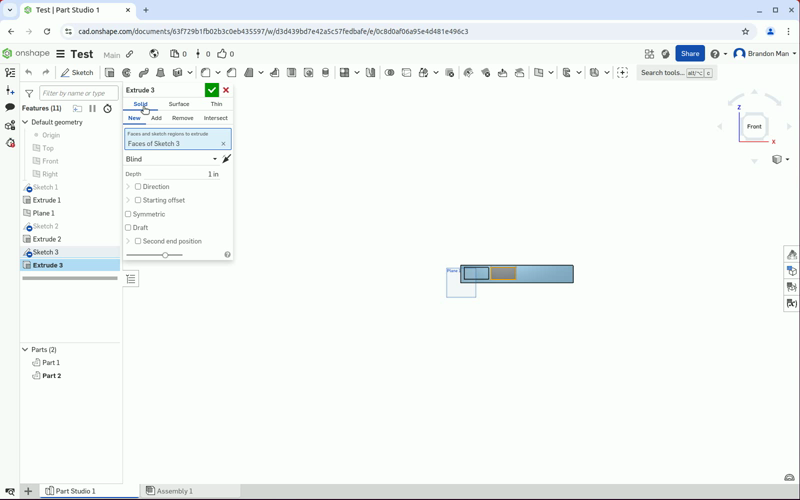
mouse_move(186, 120)
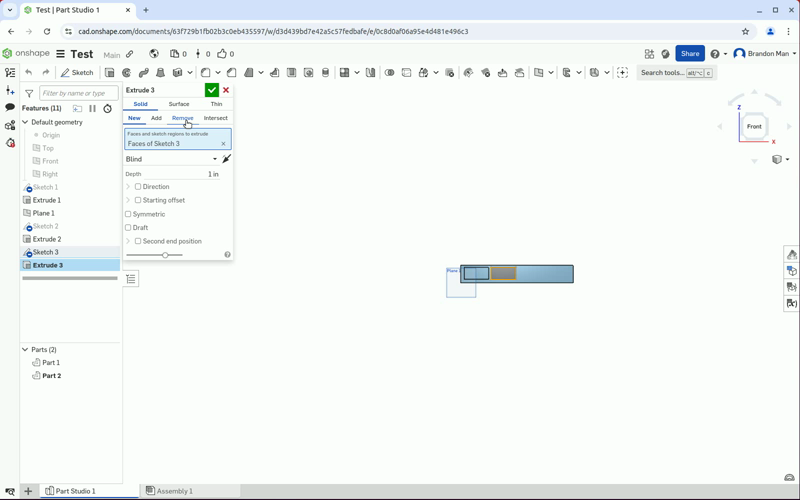
click(186, 120)
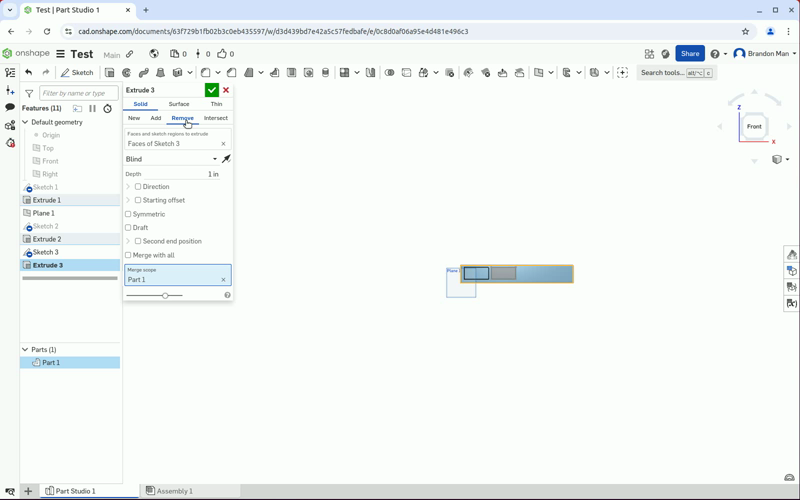
key(tab, 4)
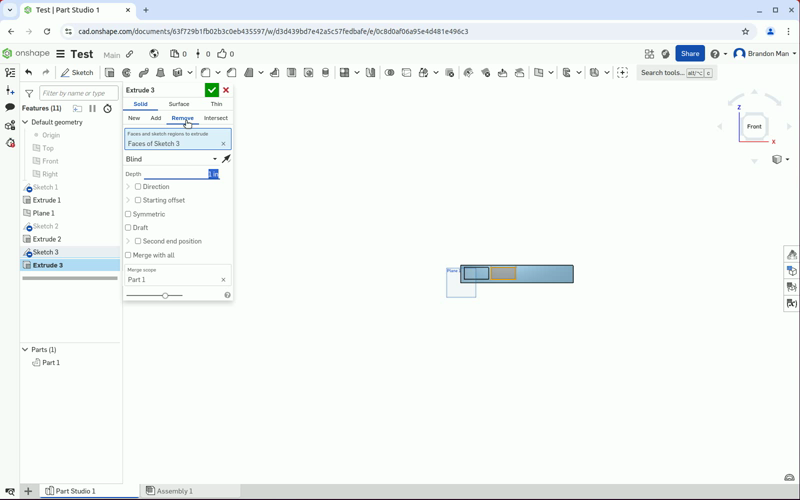
text(0.241)
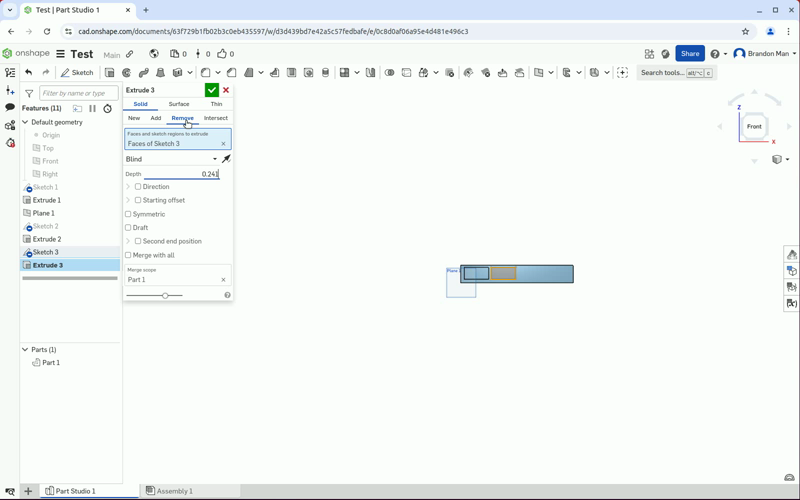
key(tab, 6)
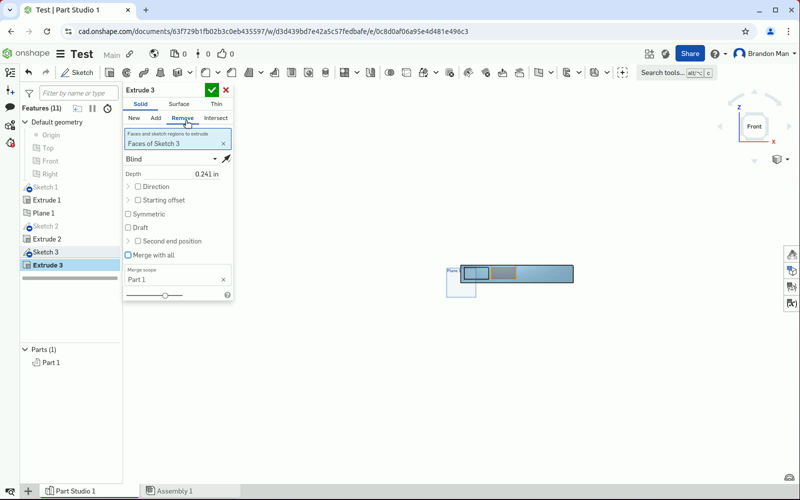
key(space)
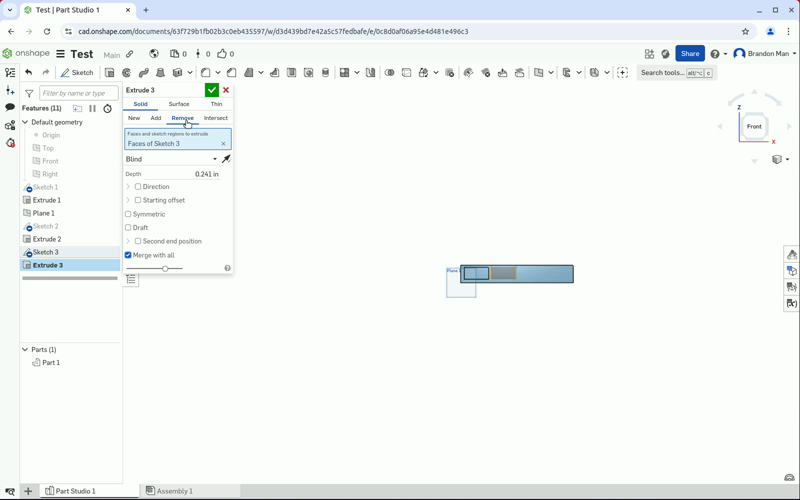
key(enter)
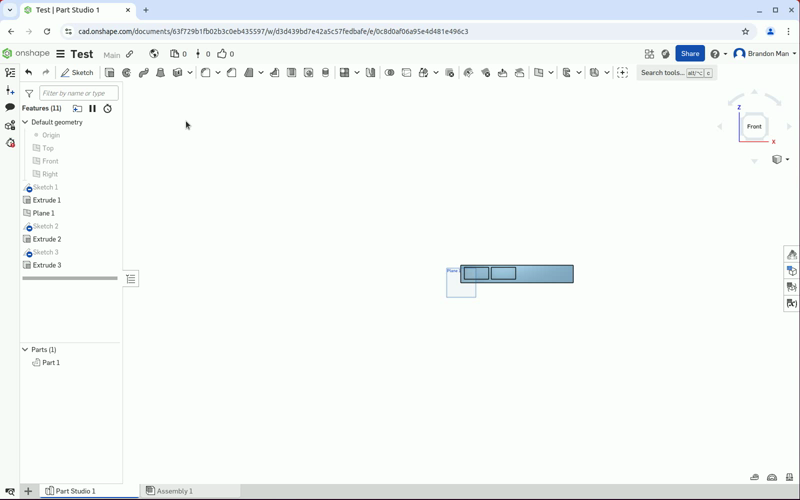
key(shift+h)
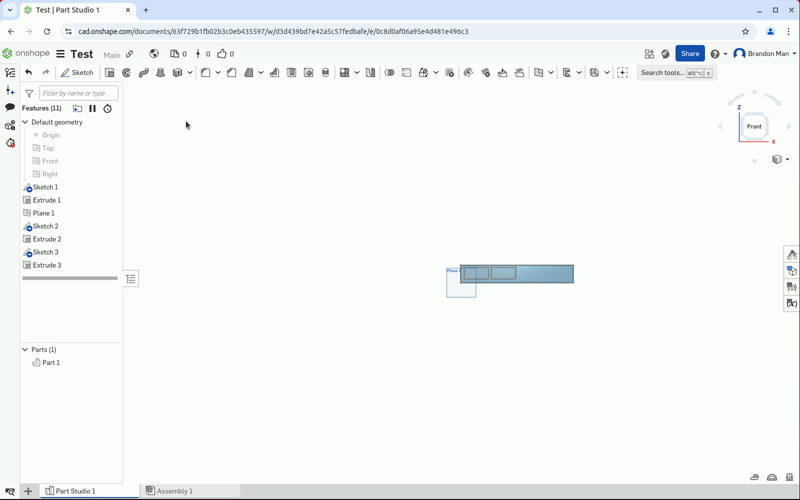
key(shift+h)
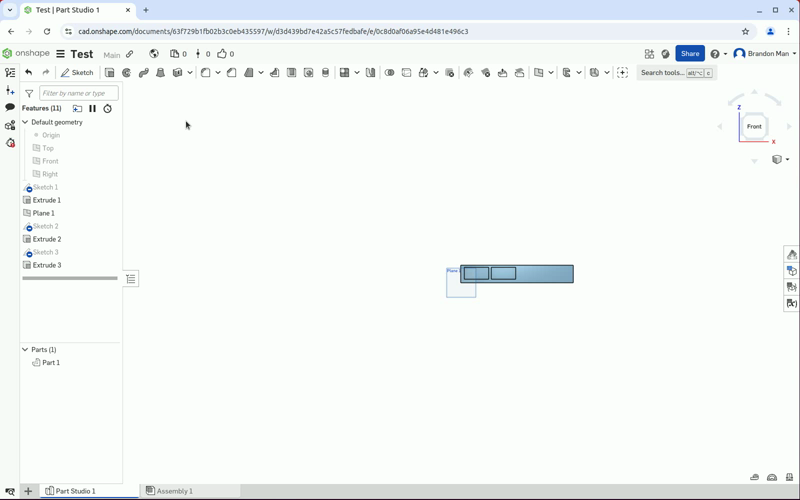
mouse_move(73, 189)
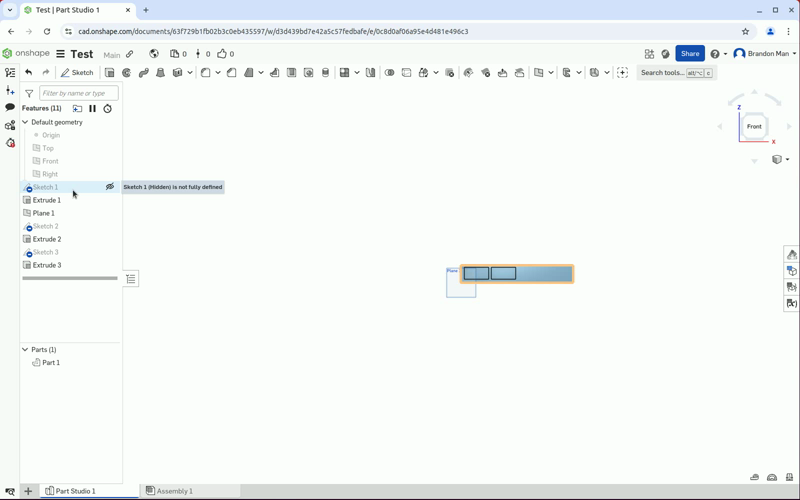
click(73, 189)
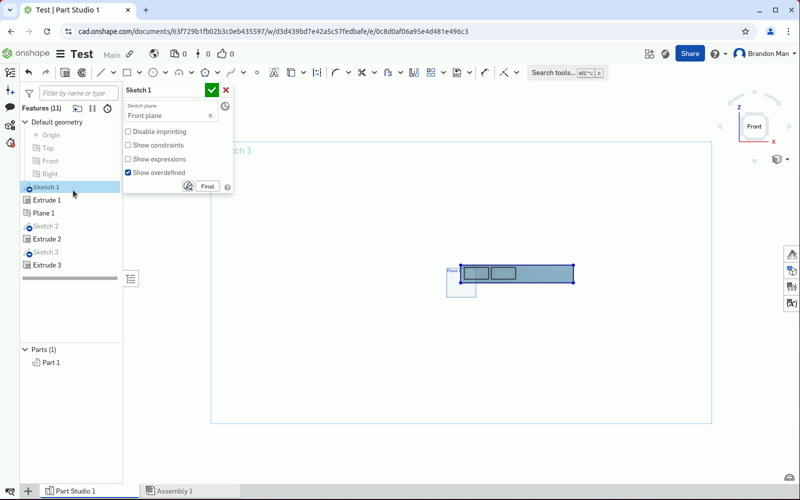
mouse_move(229, 92)
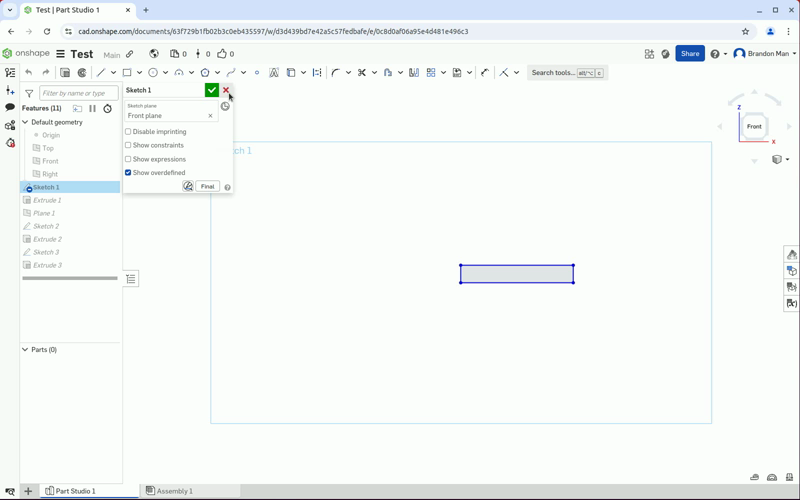
click(229, 92)
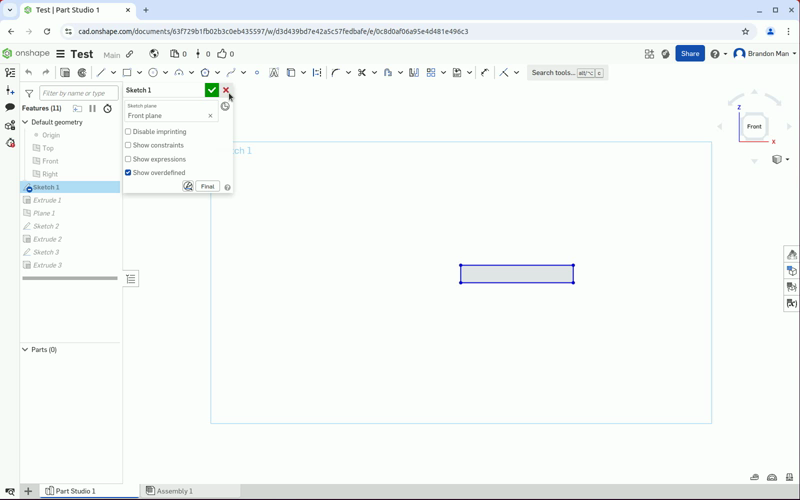
key(shift+s)
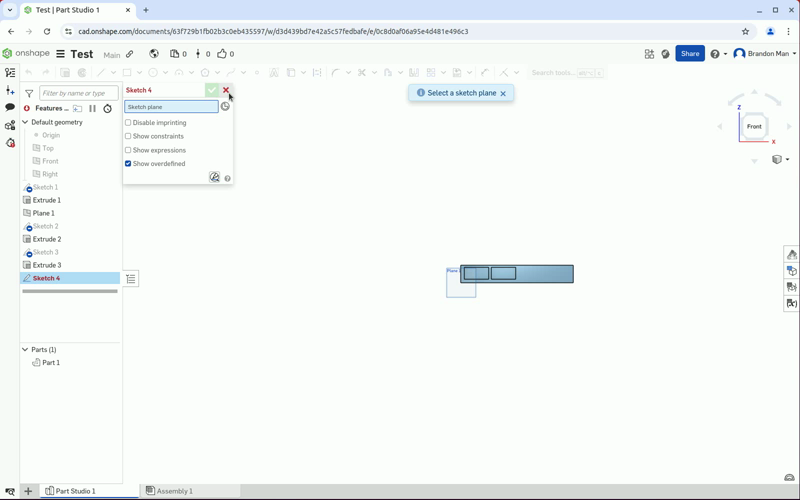
mouse_move(73, 215)
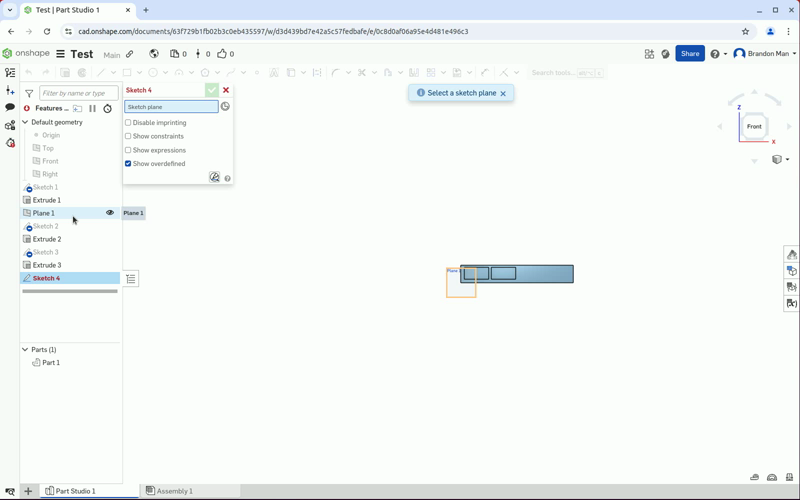
click(73, 215)
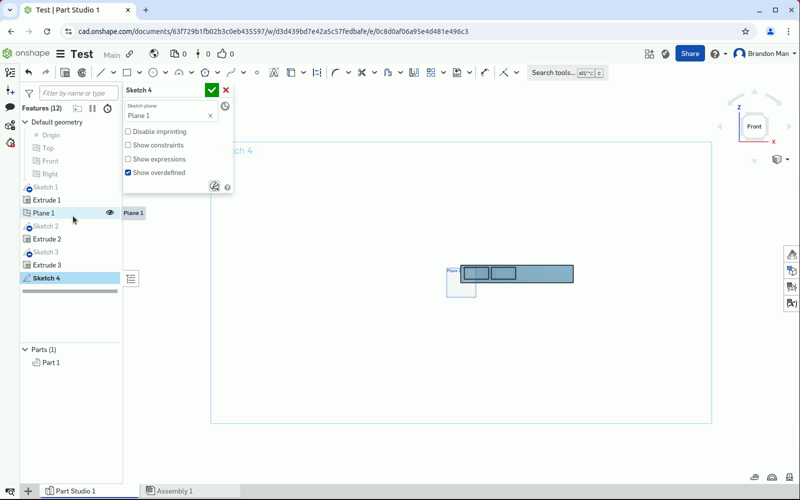
mouse_move(73, 352)
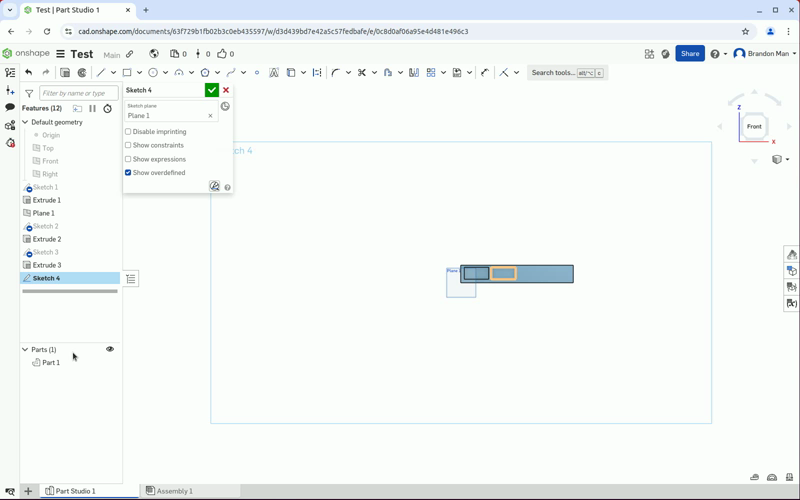
key(y)
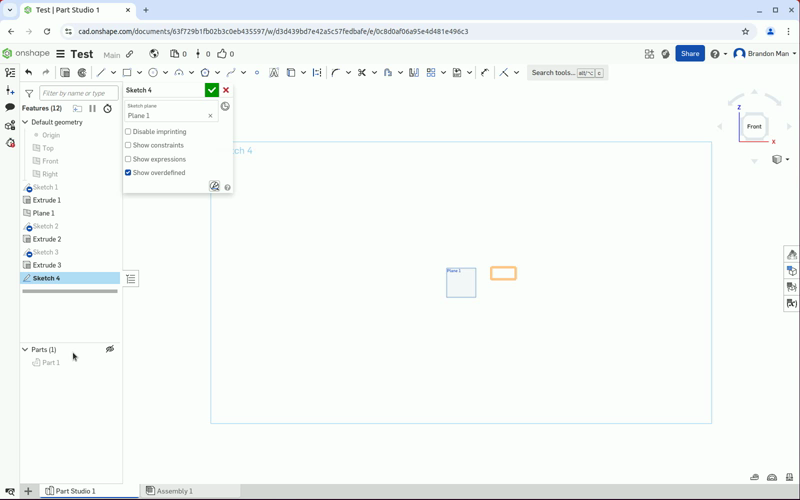
key(l)
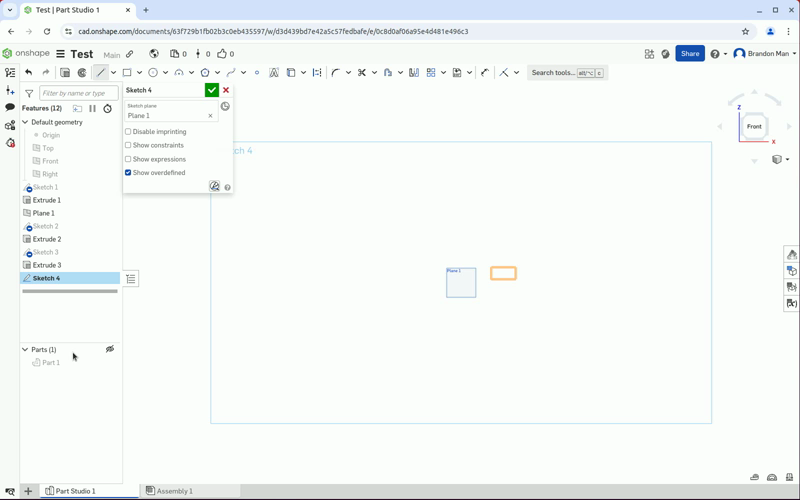
key_down(shift)
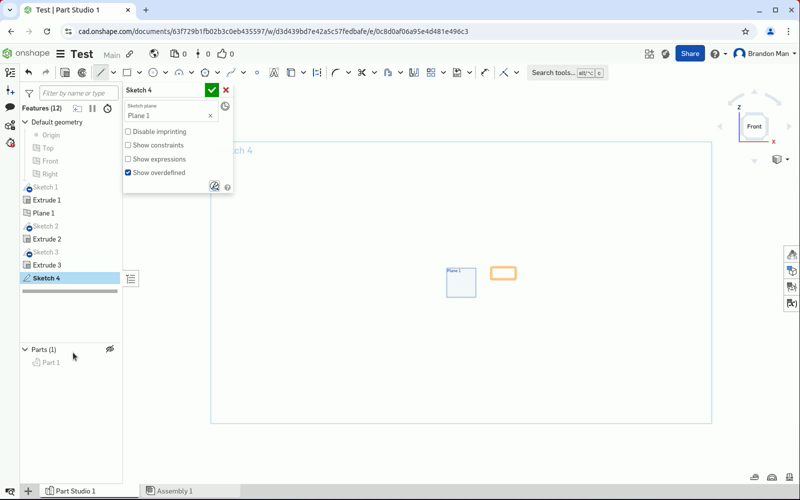
mouse_move(519, 279)
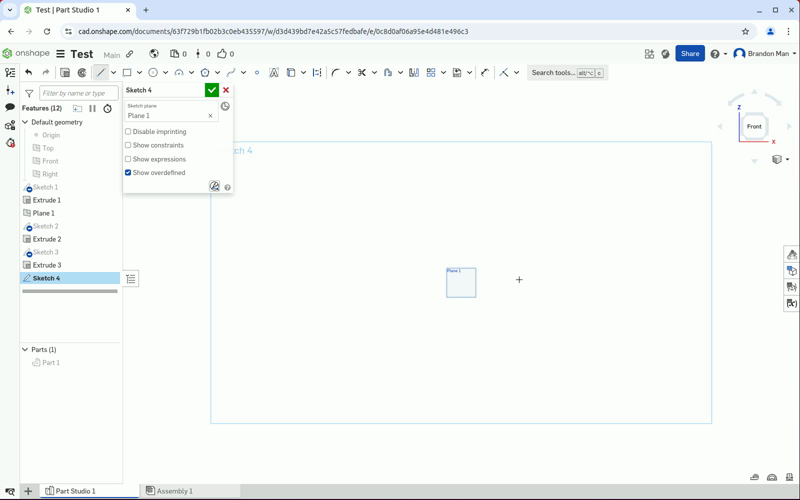
click(519, 279)
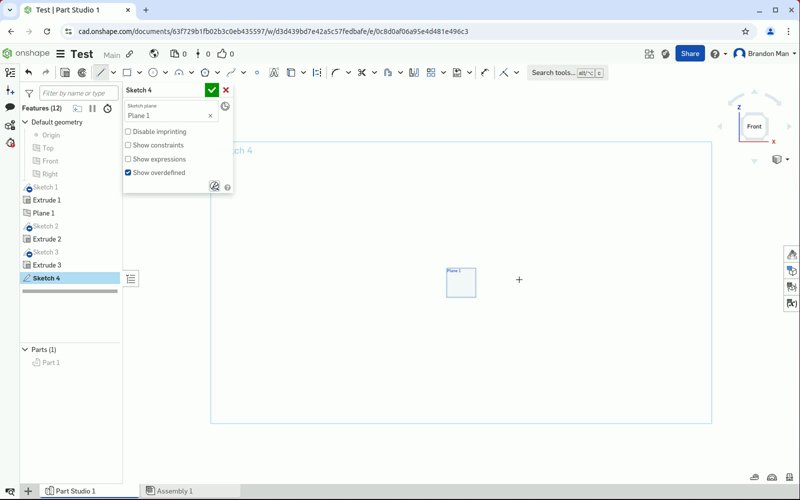
key_up(shift)
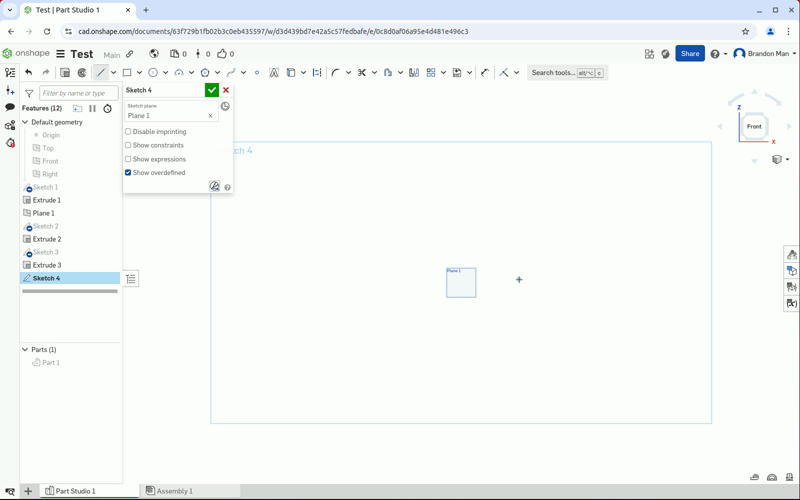
key_down(shift)
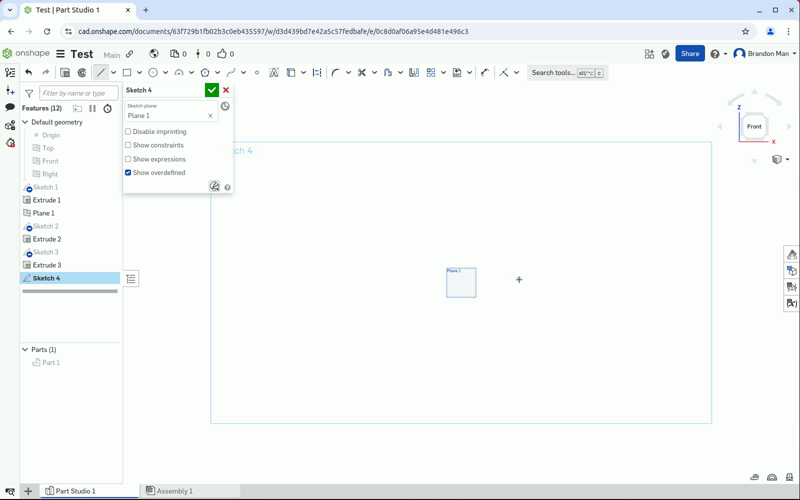
mouse_move(549, 279)
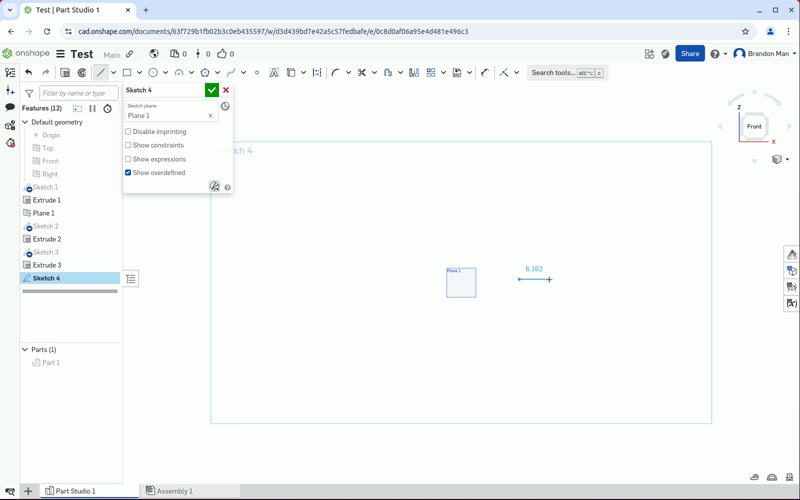
mouse_move(543, 279)
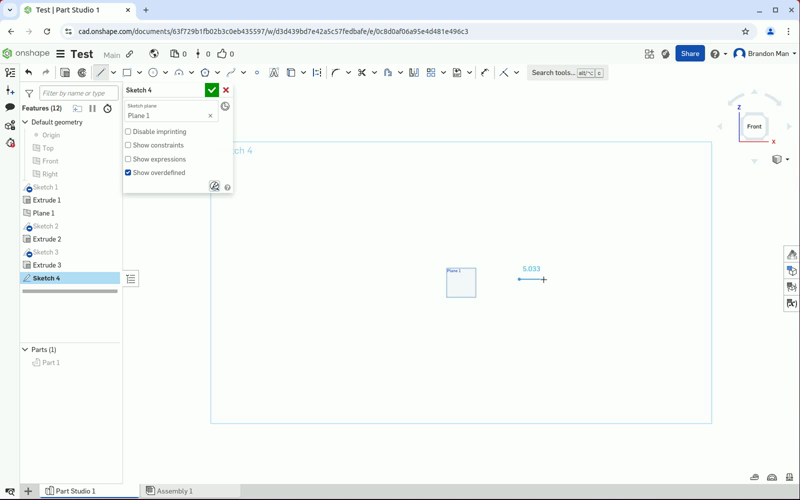
click(543, 279)
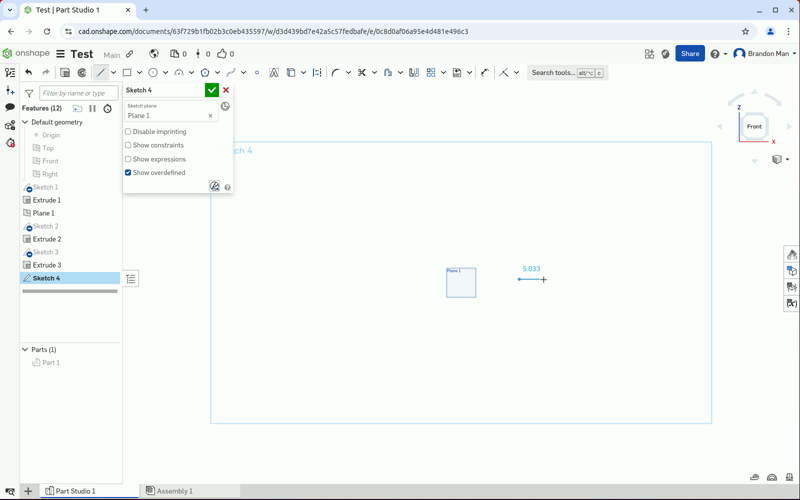
key_up(shift)
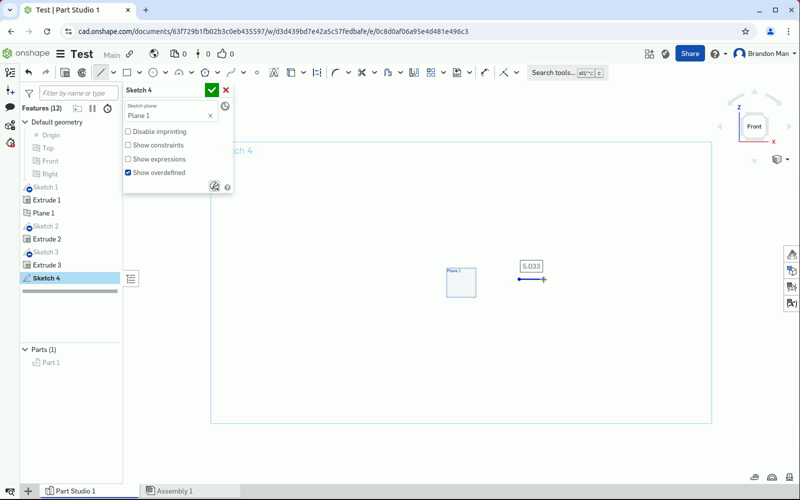
key_down(shift)
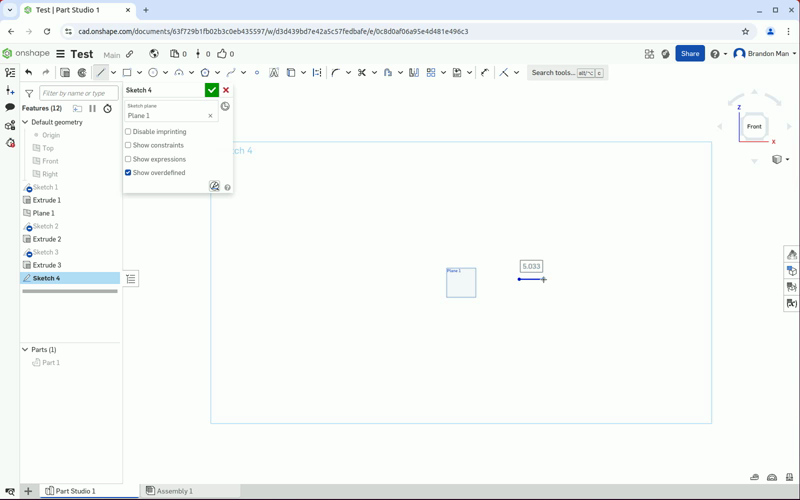
mouse_move(573, 279)
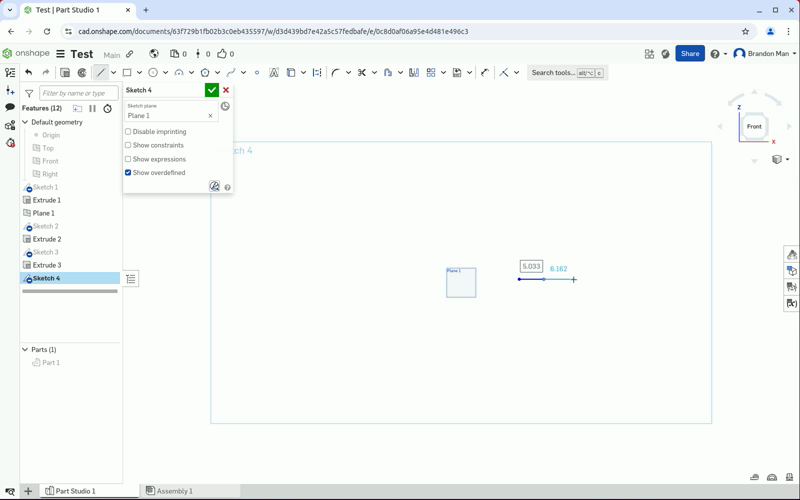
mouse_move(543, 267)
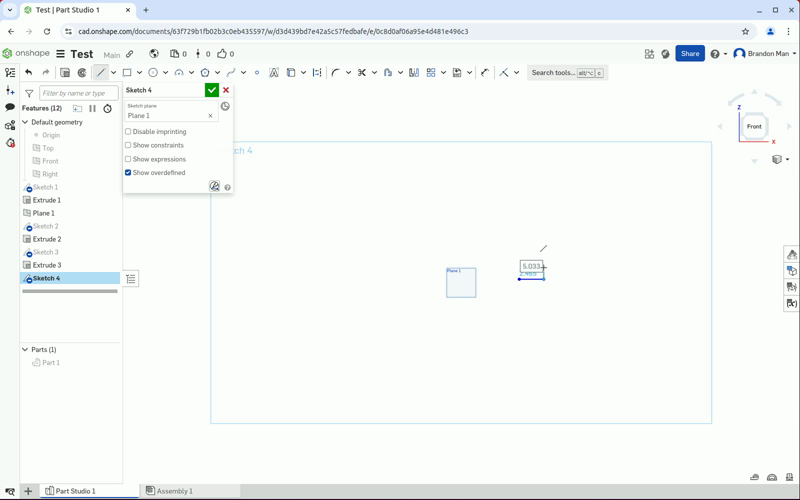
click(543, 267)
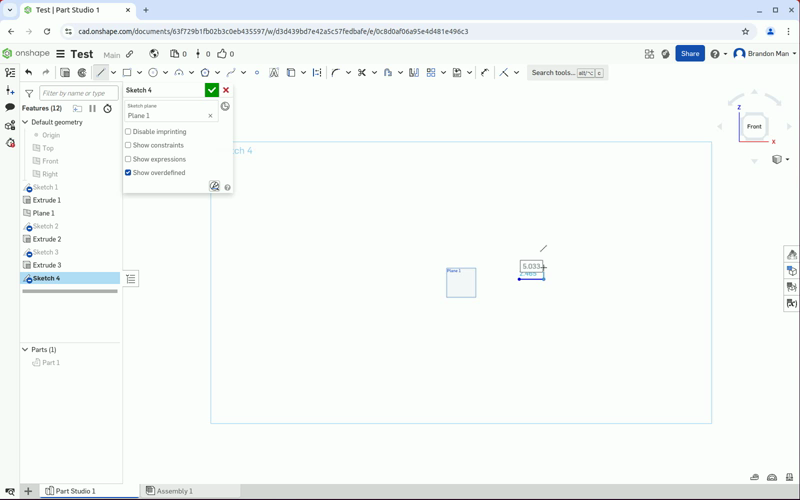
key_up(shift)
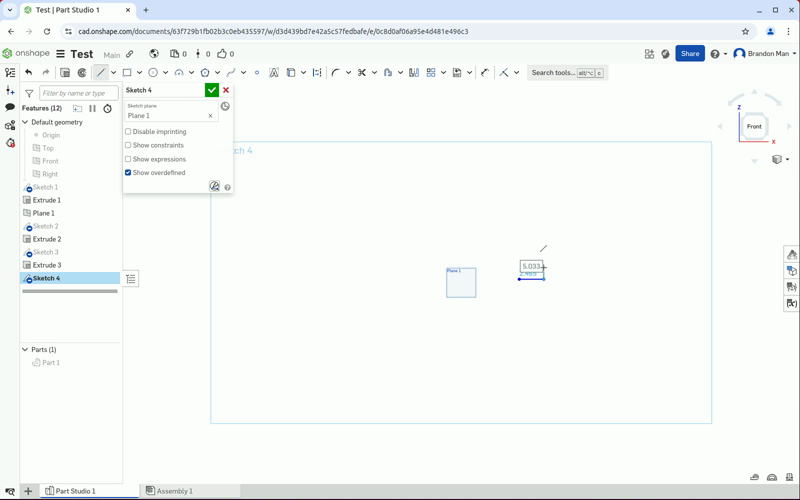
key_down(shift)
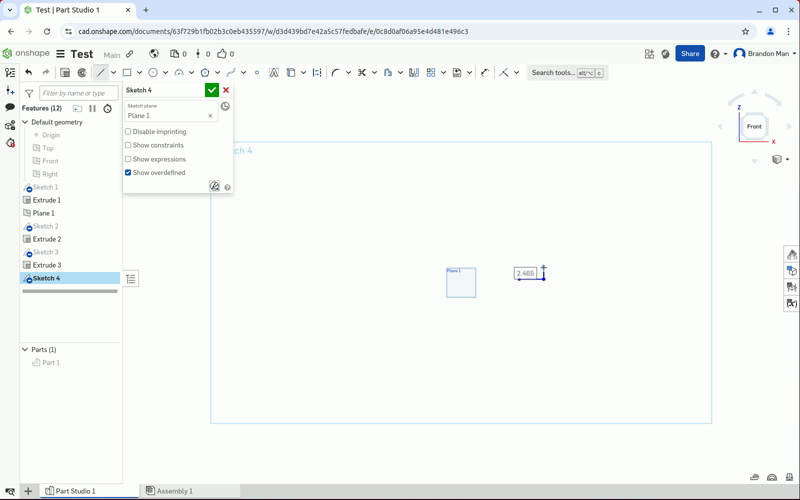
mouse_move(573, 267)
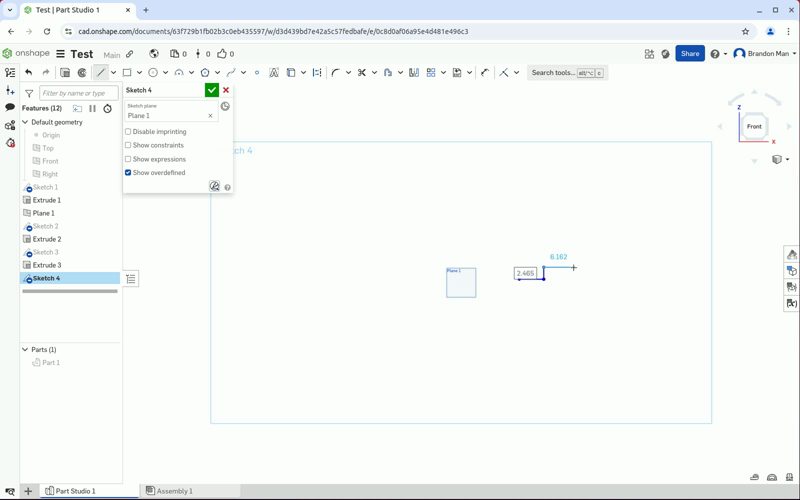
mouse_move(519, 267)
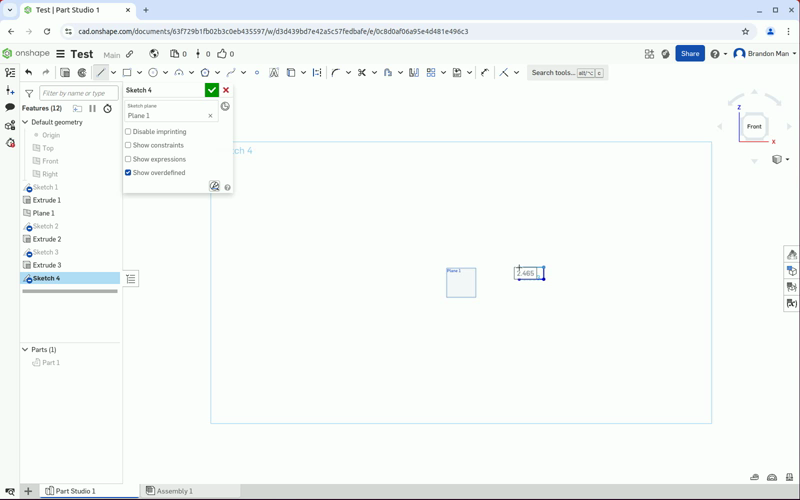
click(519, 267)
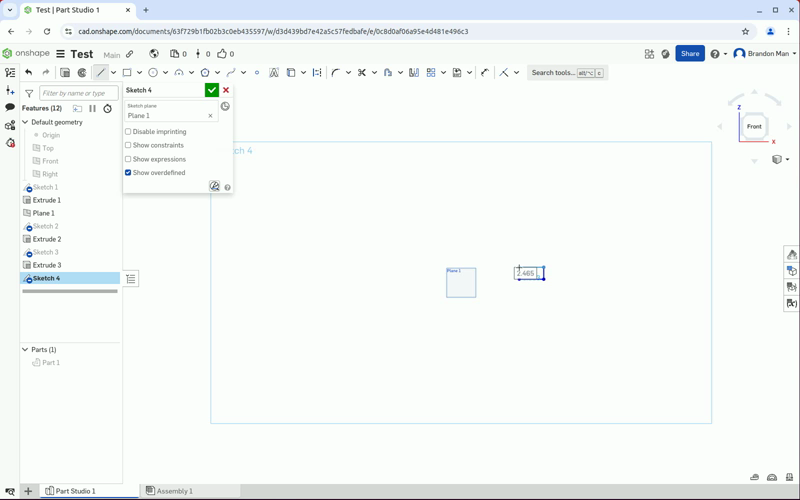
key_up(shift)
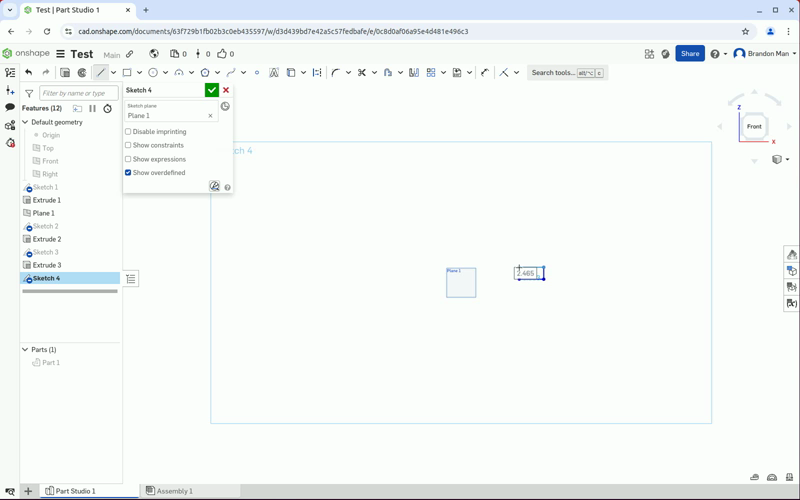
mouse_move(549, 267)
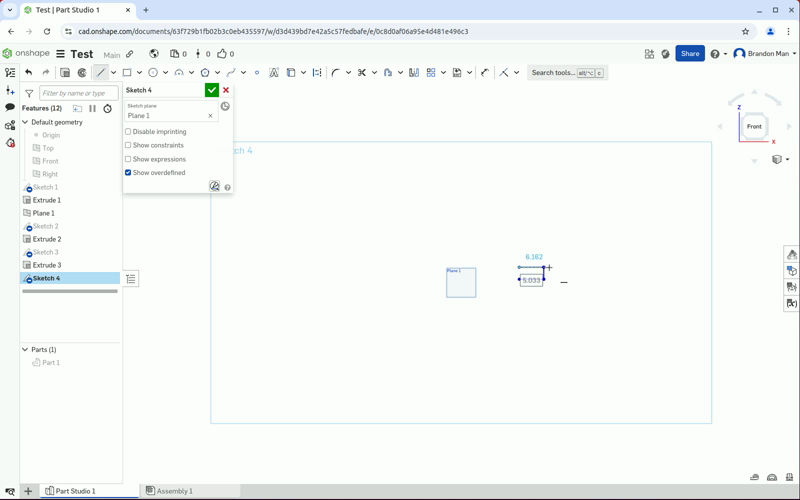
key_down(shift)
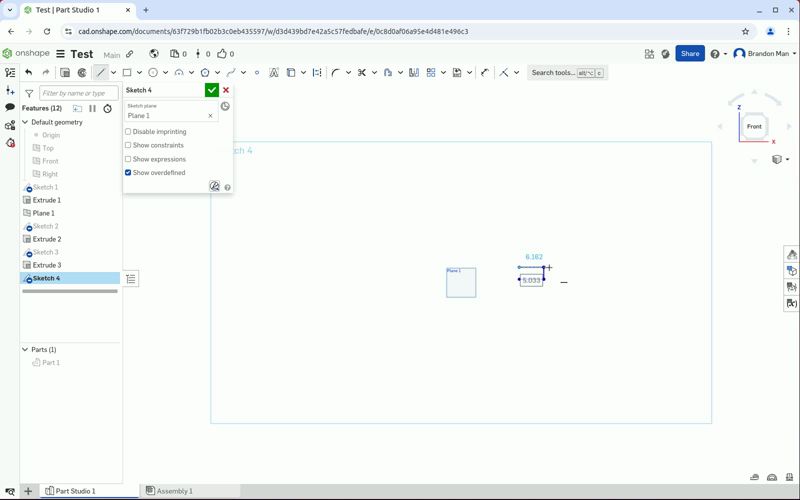
mouse_move(519, 279)
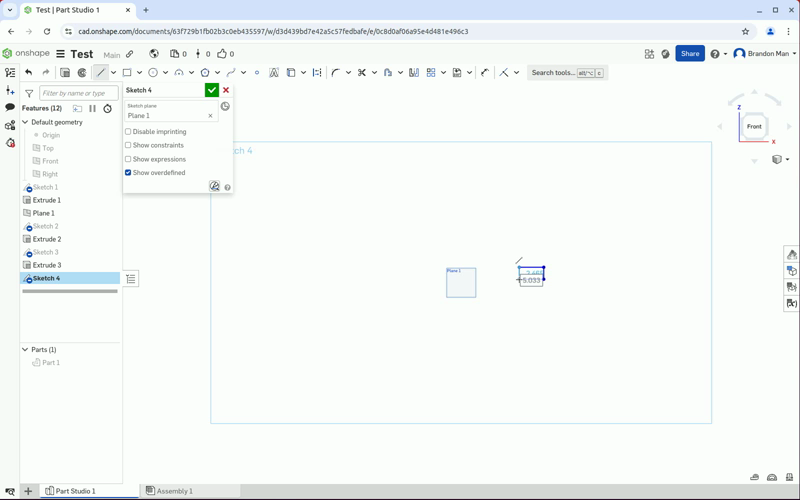
key_up(shift)
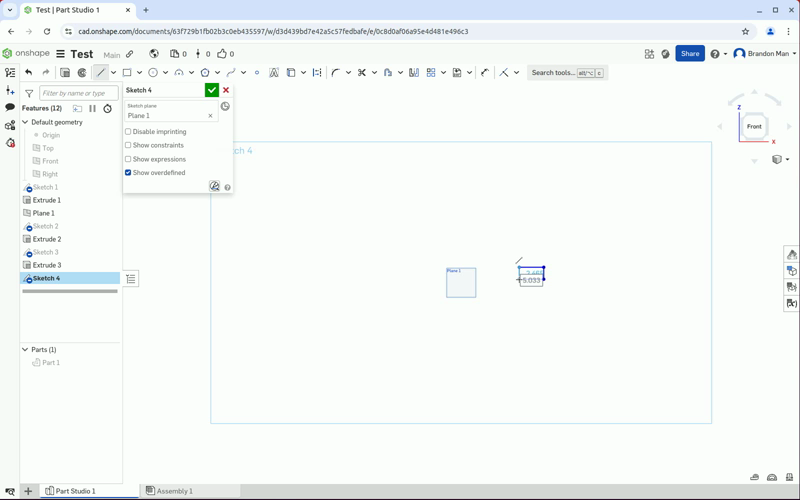
click(519, 279)
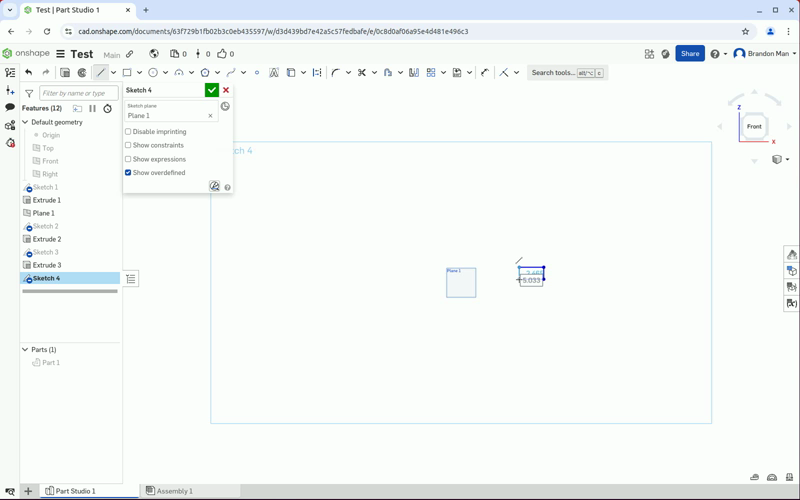
key(esc)
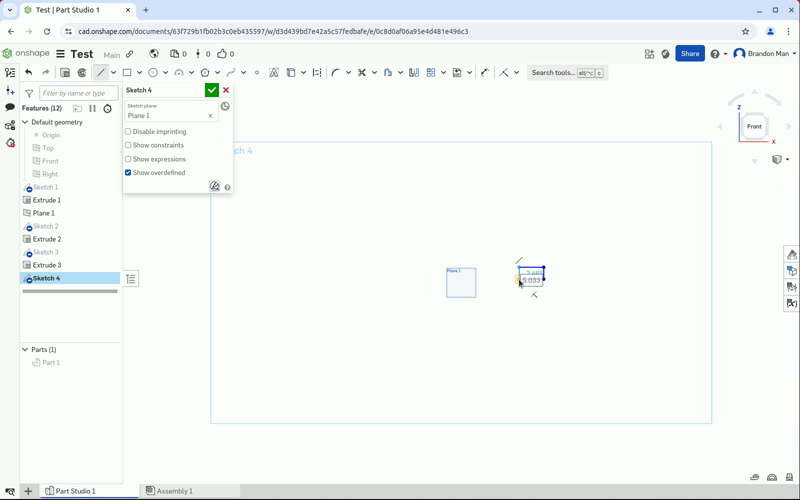
mouse_move(541, 277)
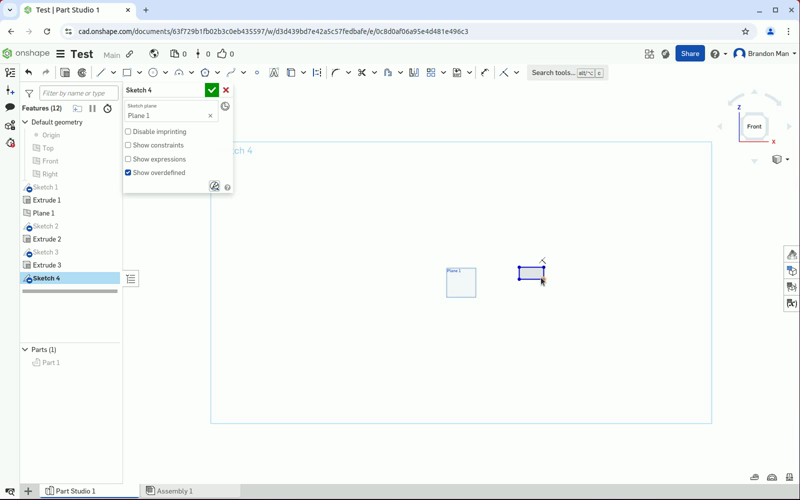
scroll(6)
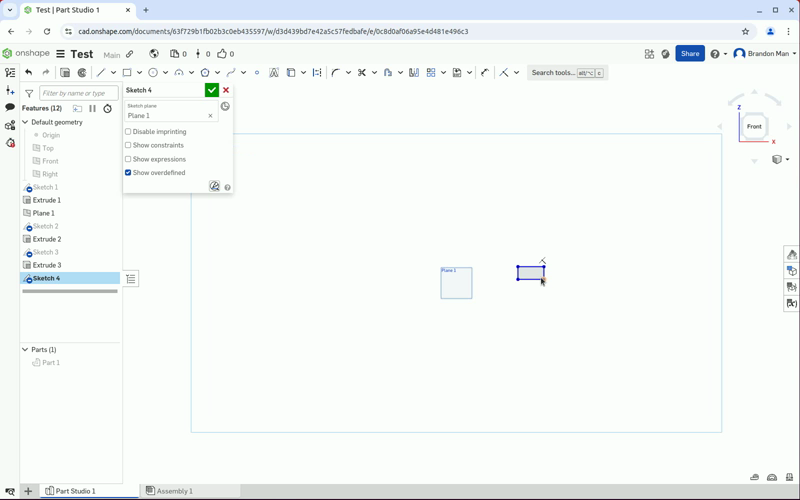
scroll(6)
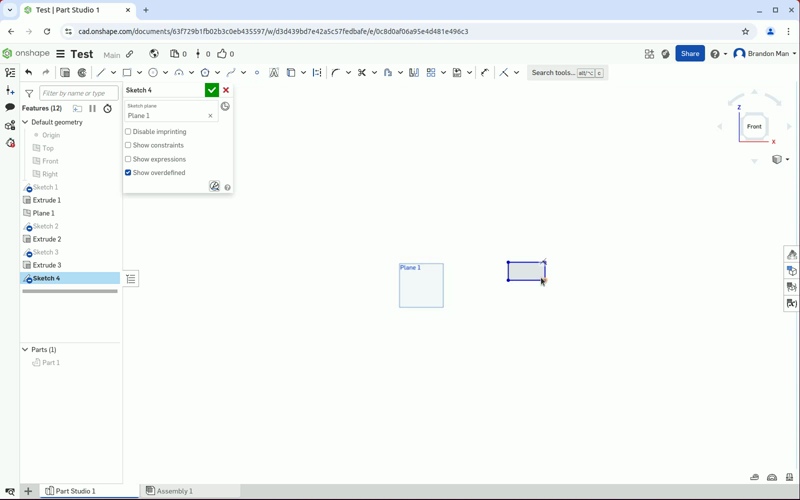
scroll(6)
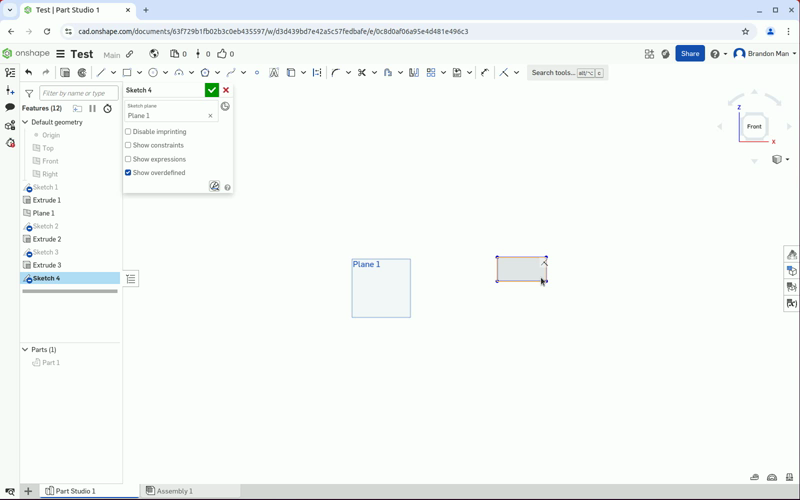
scroll(6)
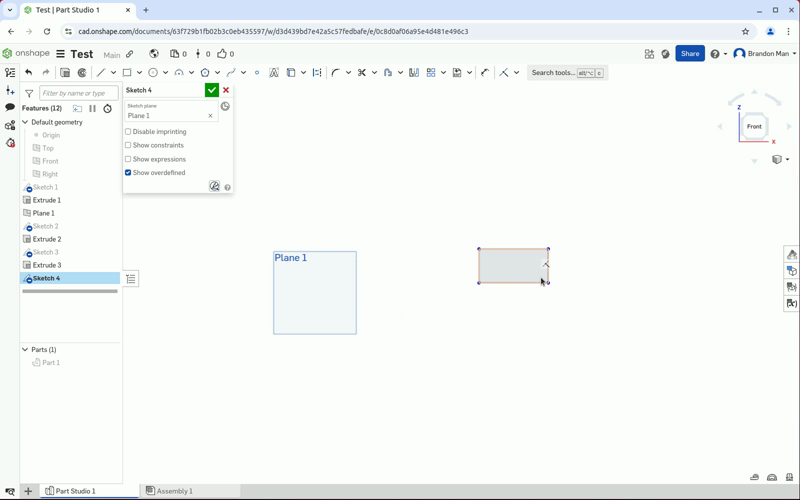
scroll(6)
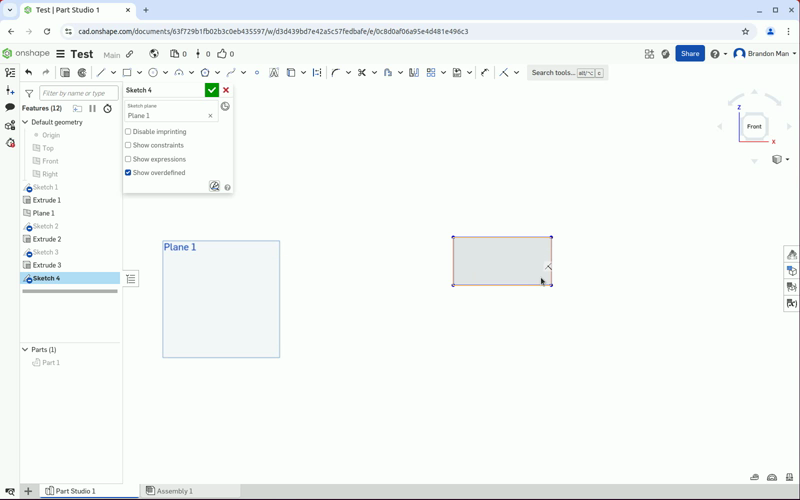
scroll(6)
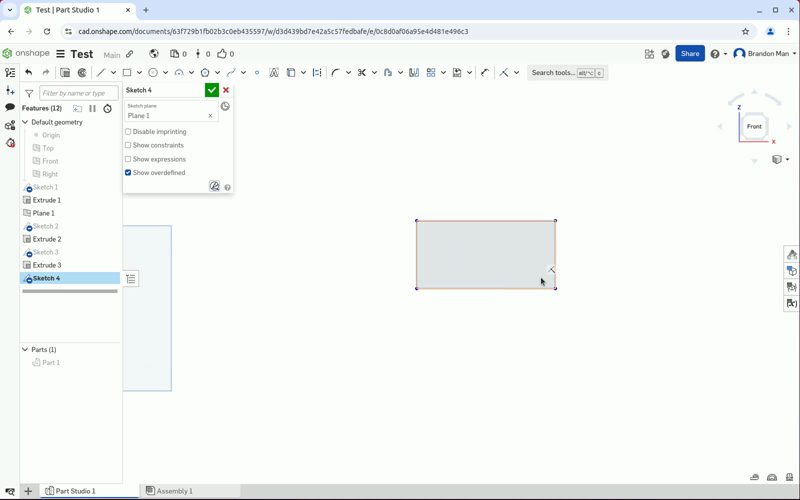
scroll(6)
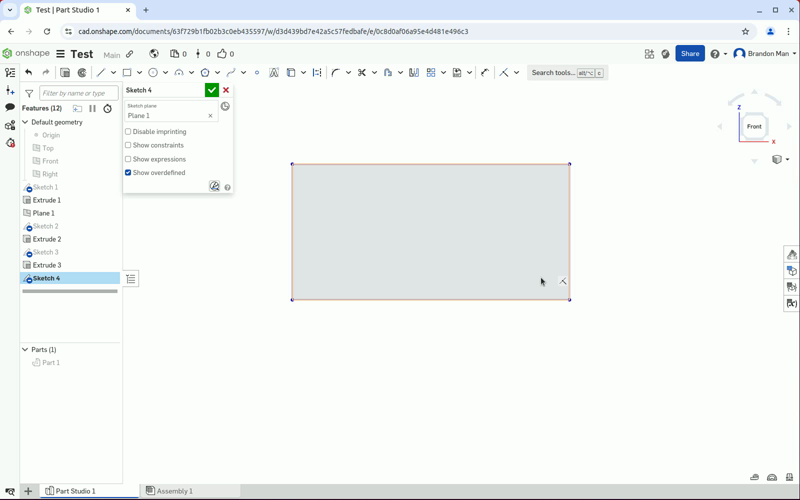
click(541, 277)
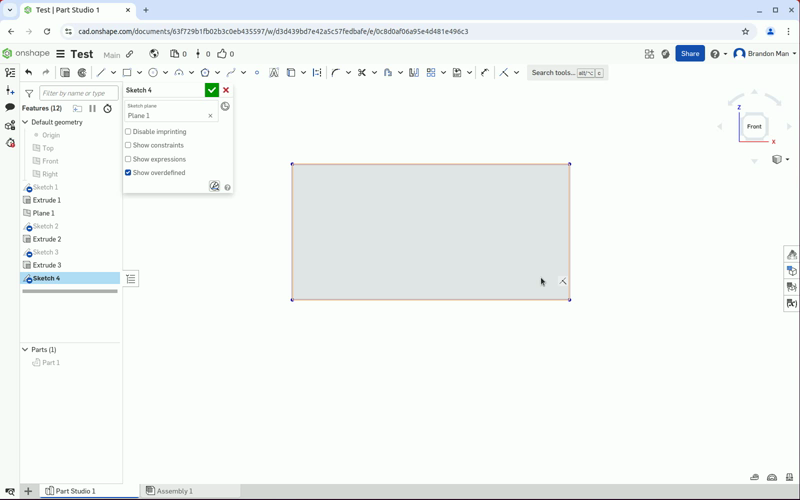
scroll(-6)
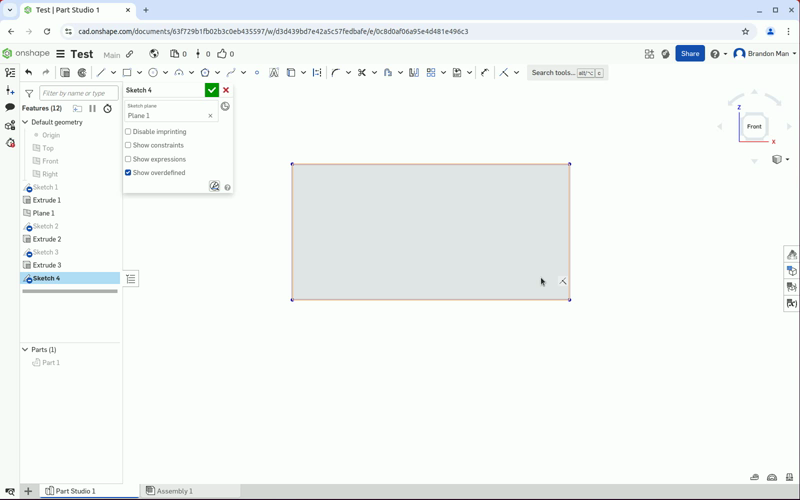
scroll(-6)
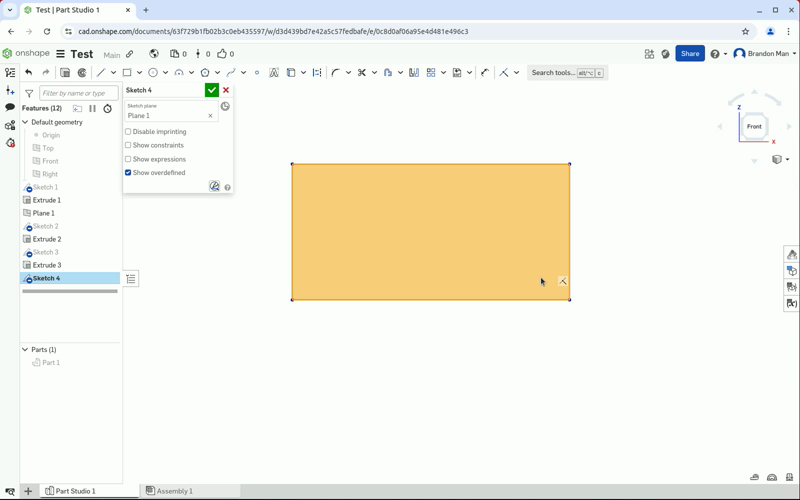
scroll(-6)
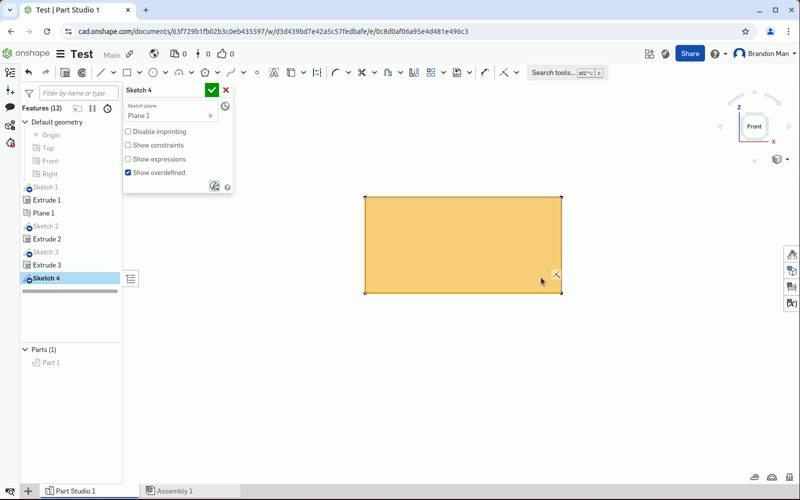
scroll(-6)
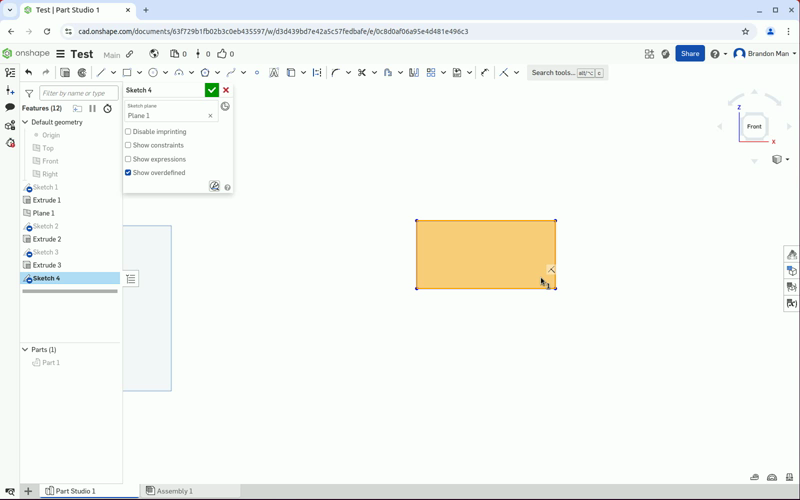
scroll(-6)
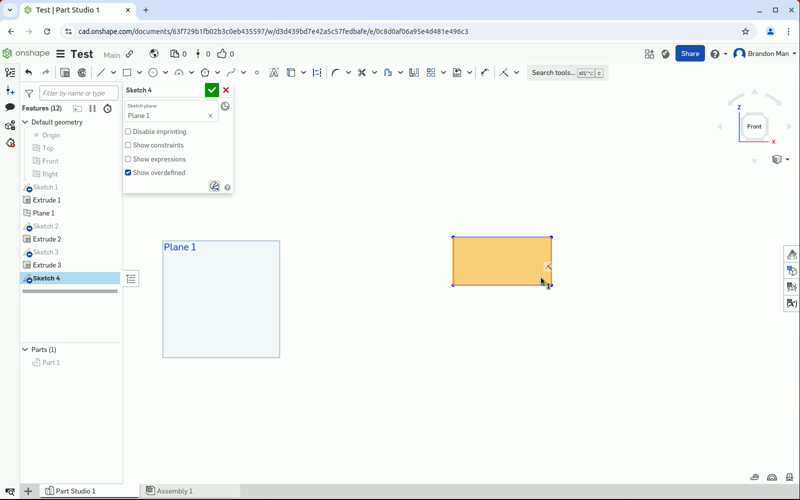
scroll(-6)
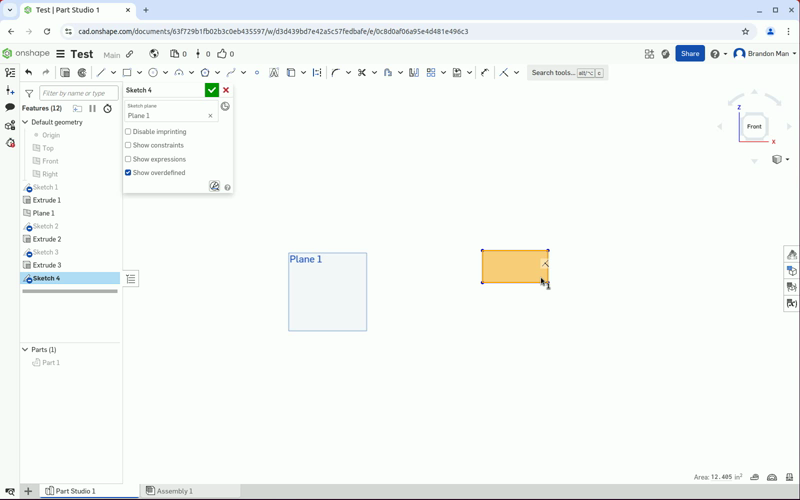
scroll(-6)
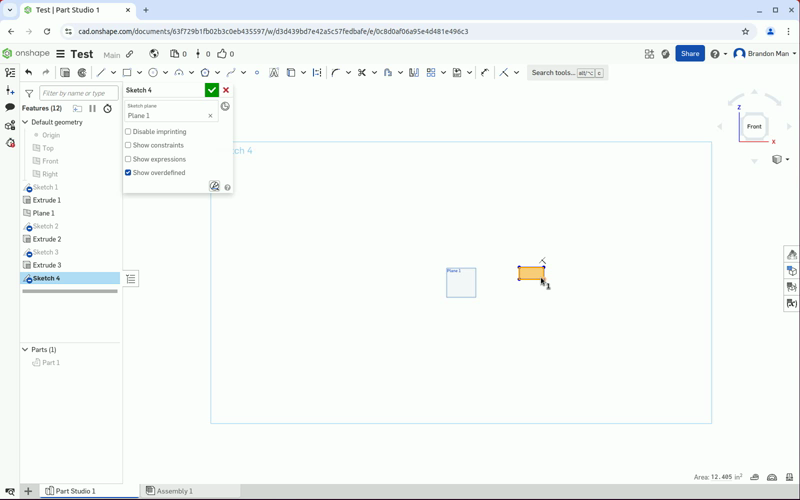
mouse_move(73, 352)
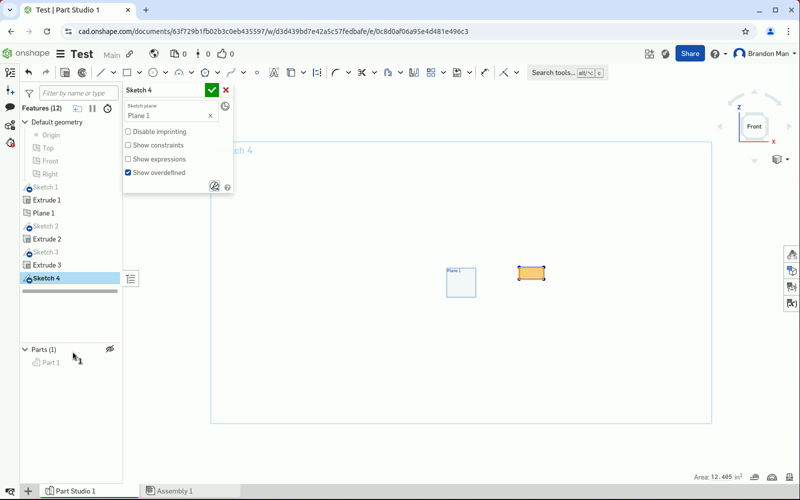
key(shift+y)
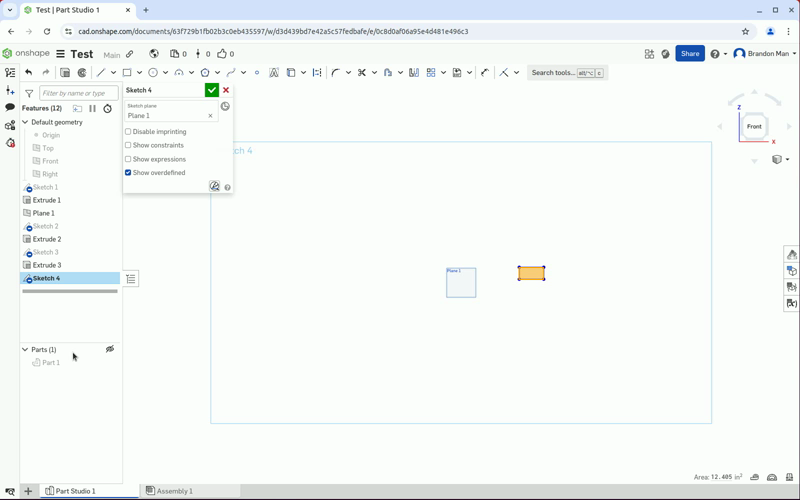
key(shift+e)
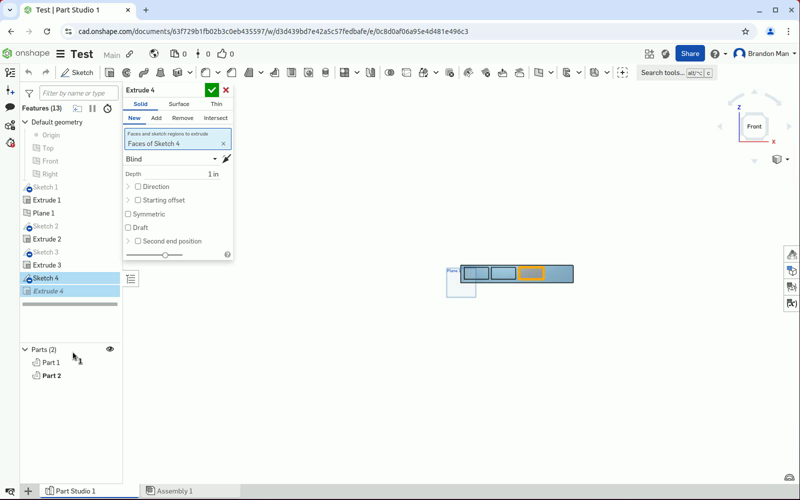
mouse_move(143, 106)
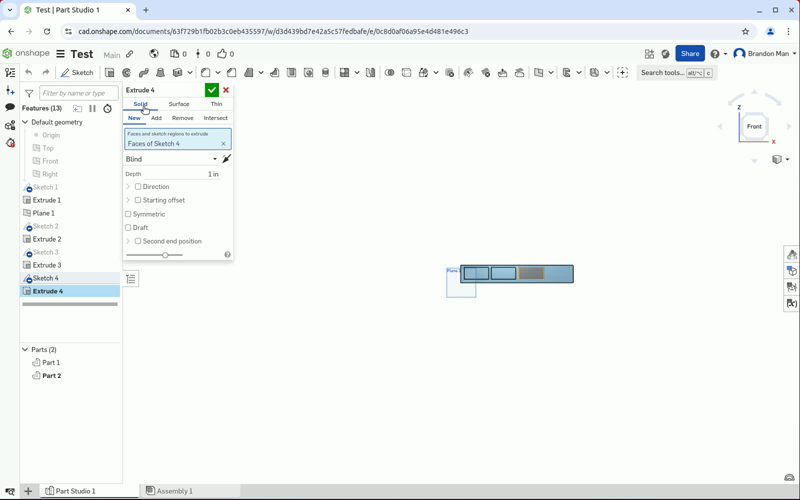
click(143, 106)
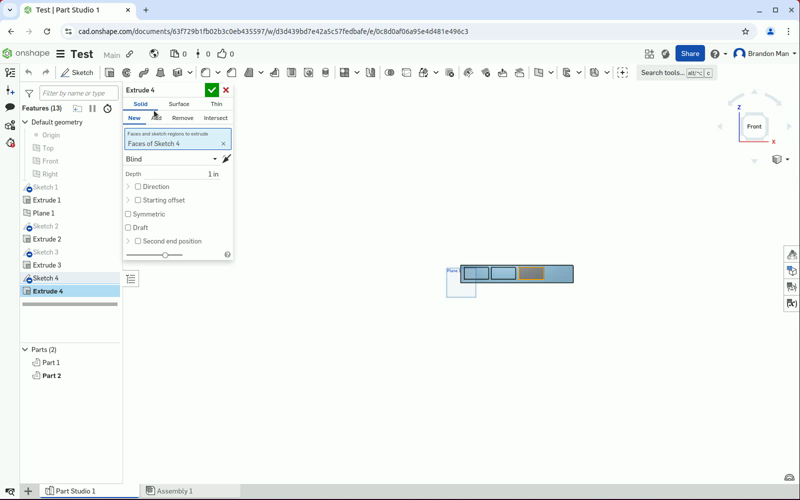
mouse_move(186, 120)
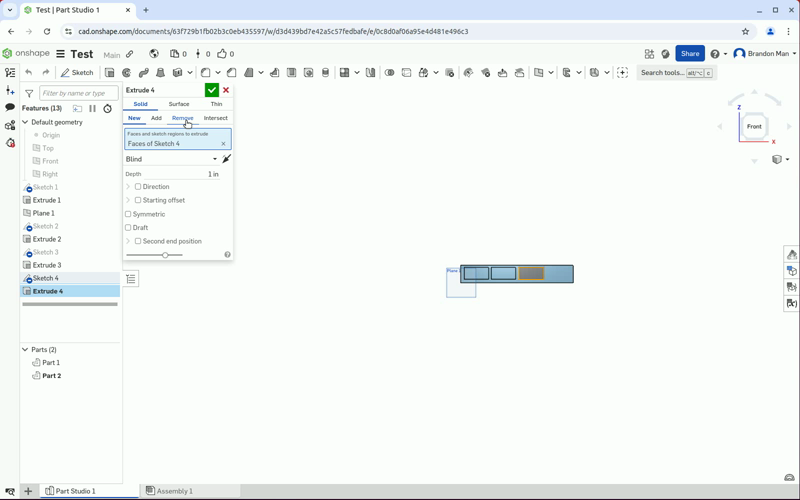
click(186, 120)
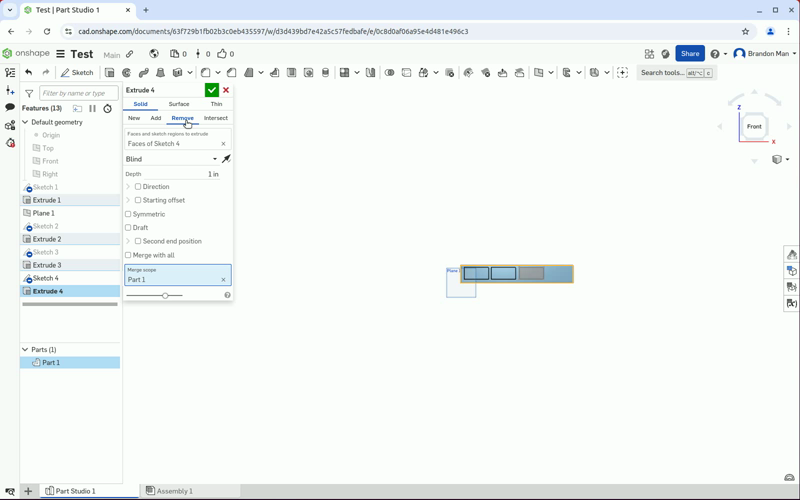
key(tab, 4)
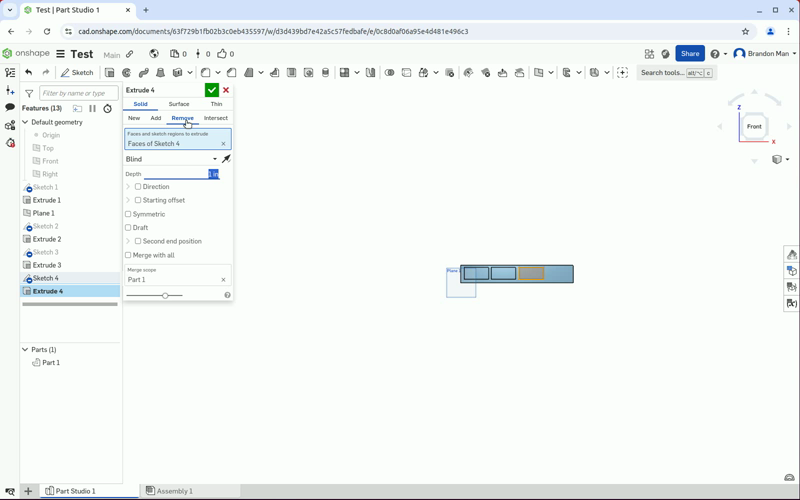
text(0.241)
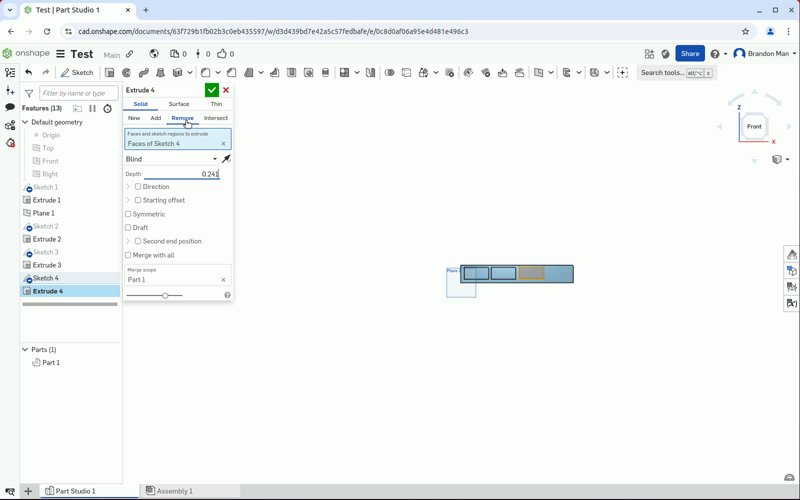
key(tab, 6)
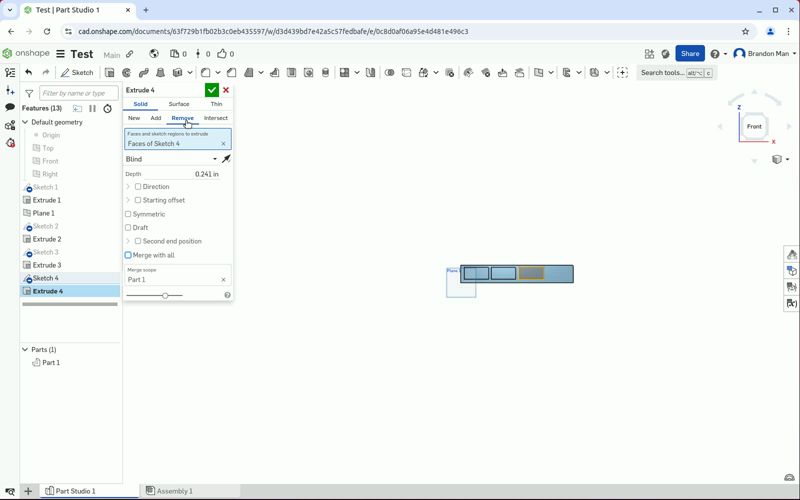
key(space)
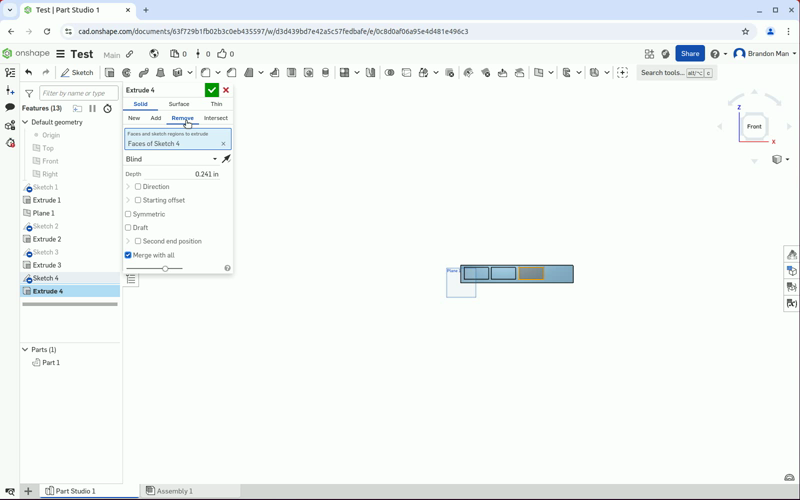
key(enter)
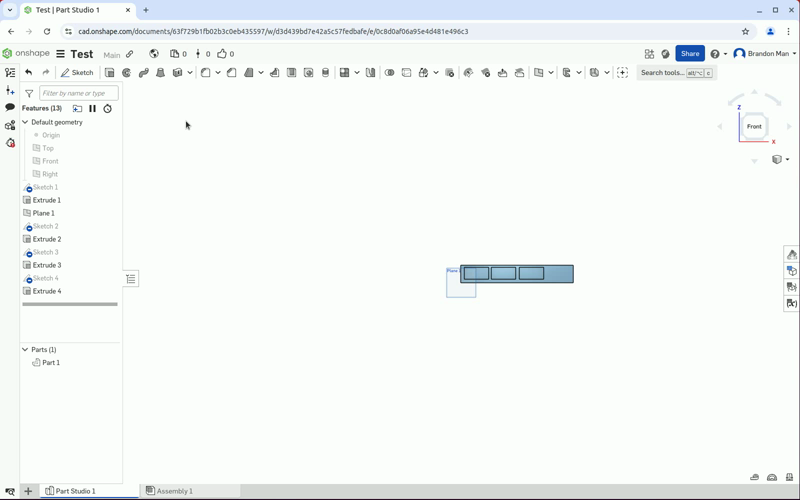
key(shift+h)
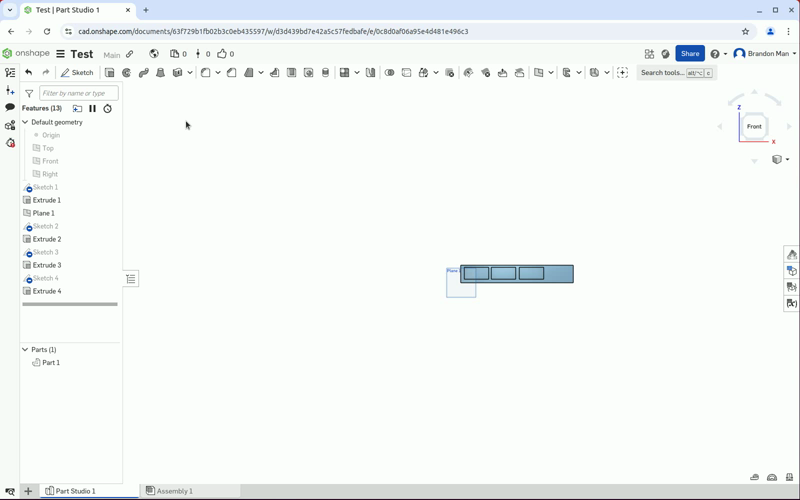
key(shift+h)
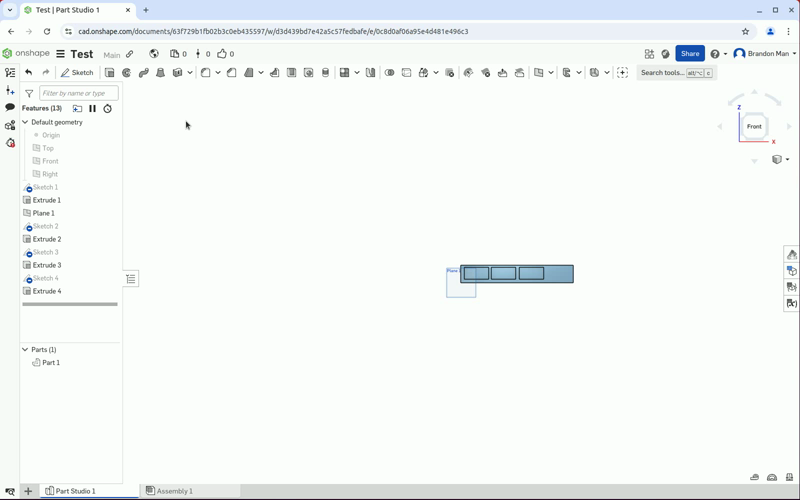
mouse_move(73, 189)
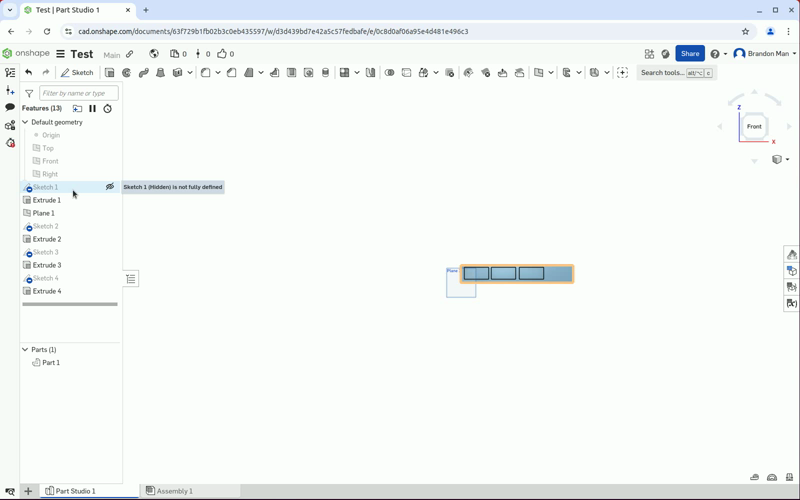
click(73, 189)
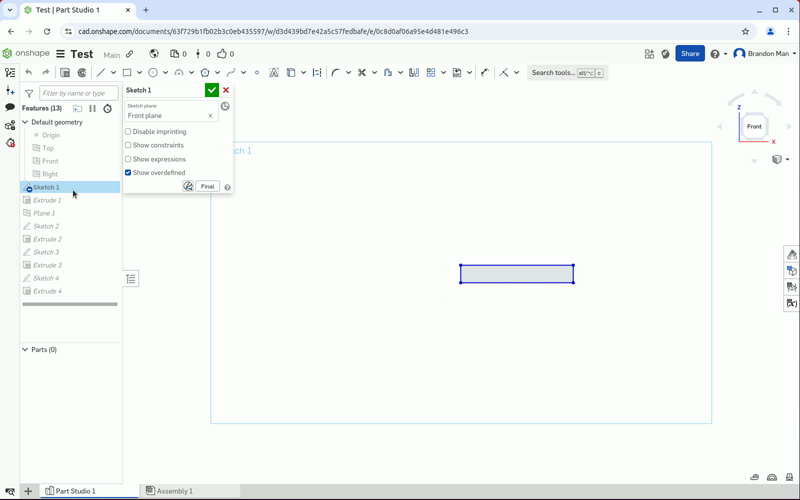
mouse_move(229, 92)
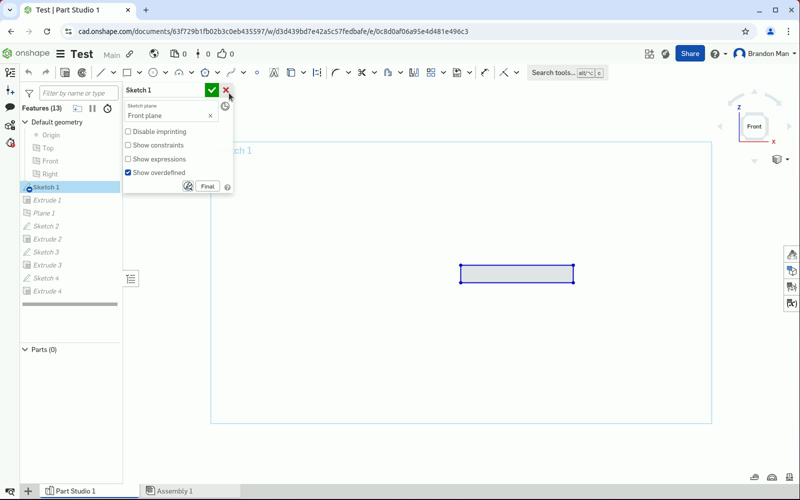
click(229, 92)
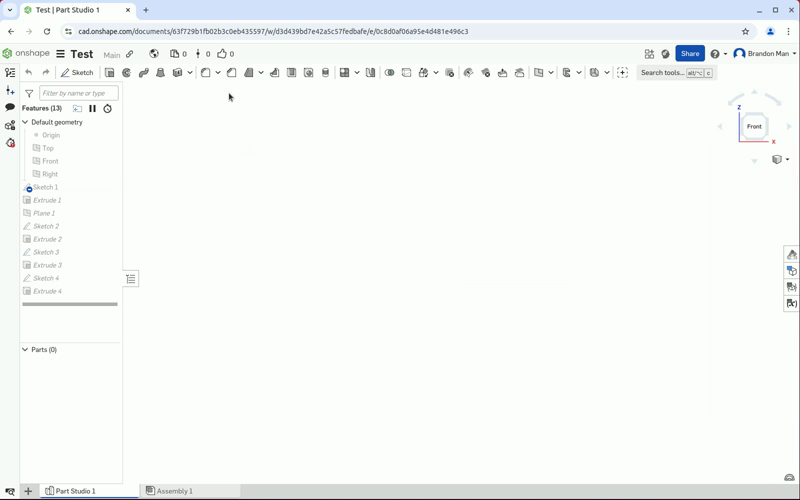
key(shift+s)
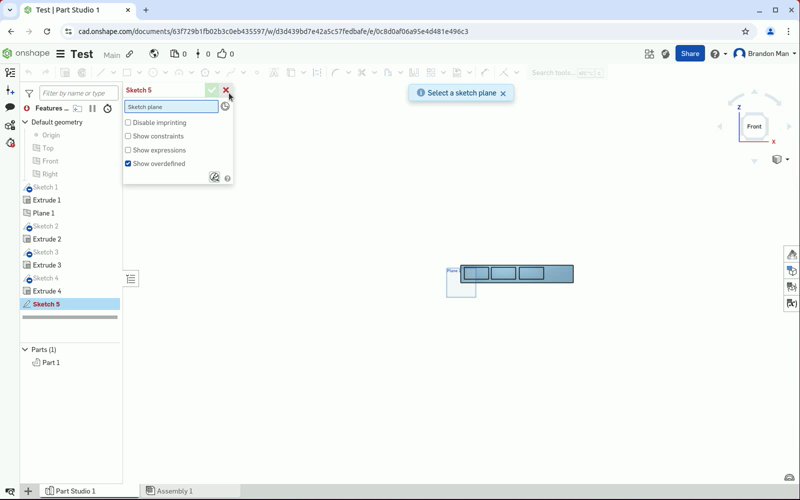
mouse_move(73, 215)
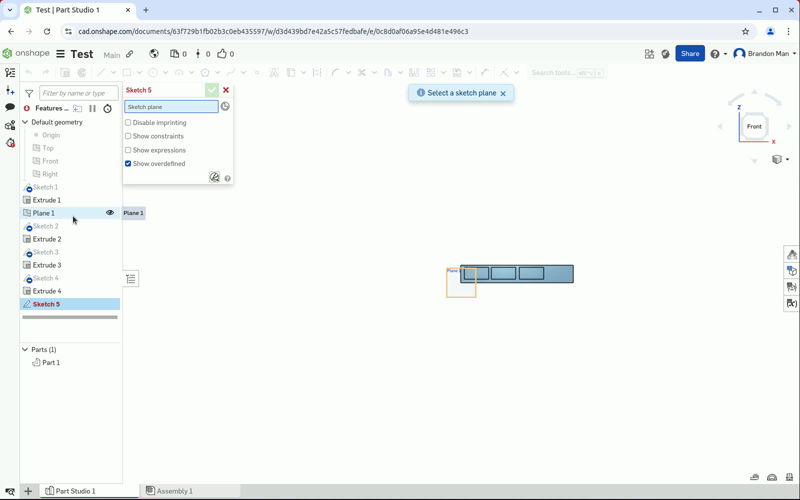
click(73, 215)
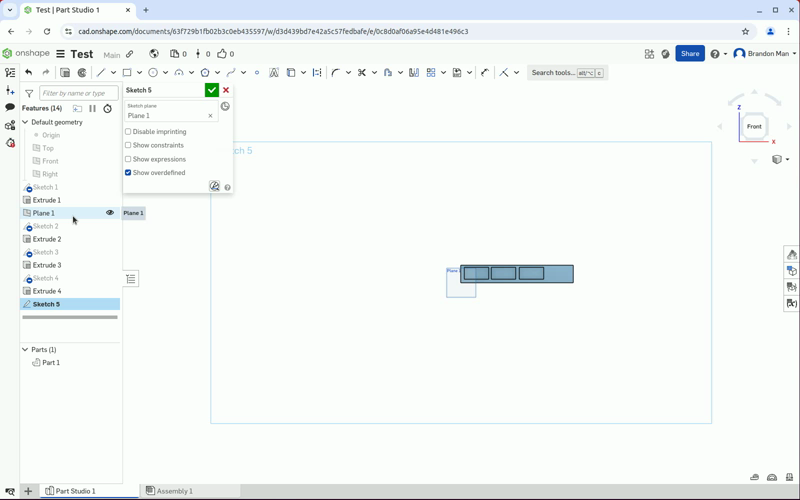
mouse_move(73, 352)
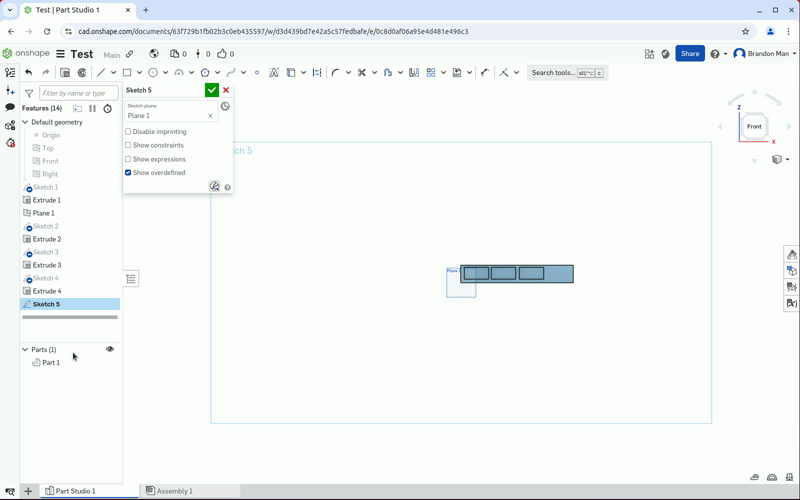
key(y)
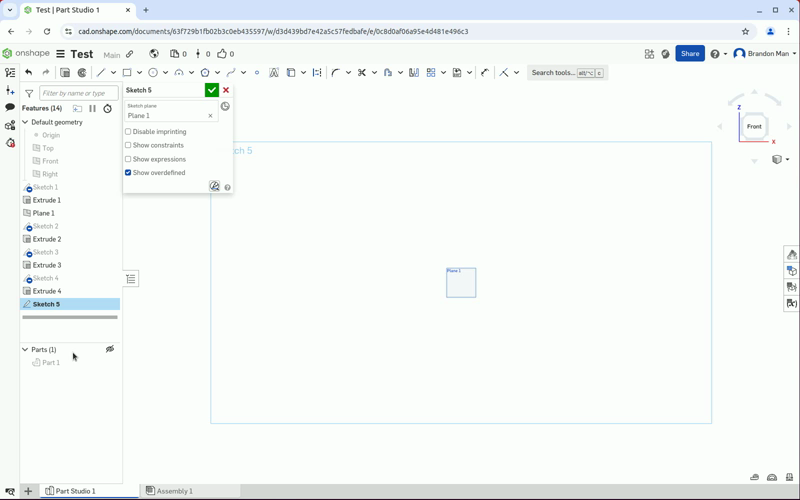
key(l)
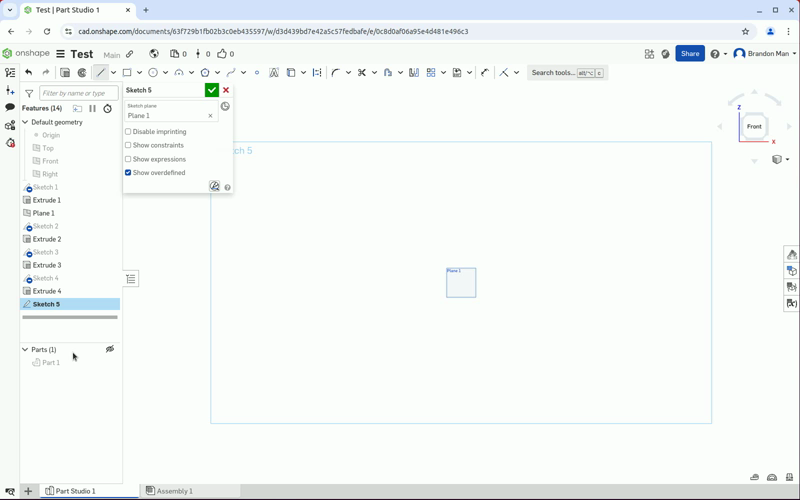
key_down(shift)
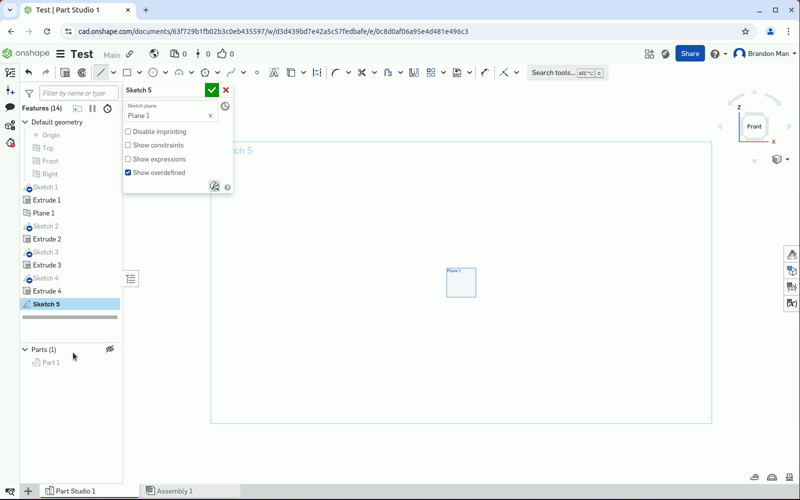
mouse_move(546, 279)
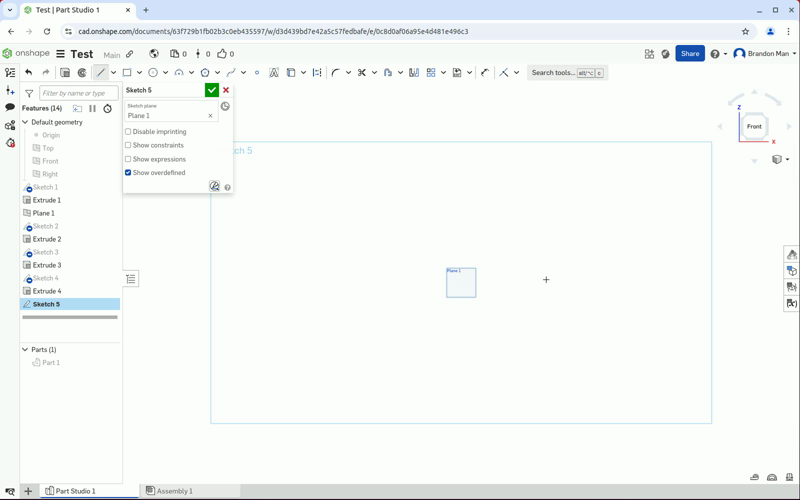
click(546, 279)
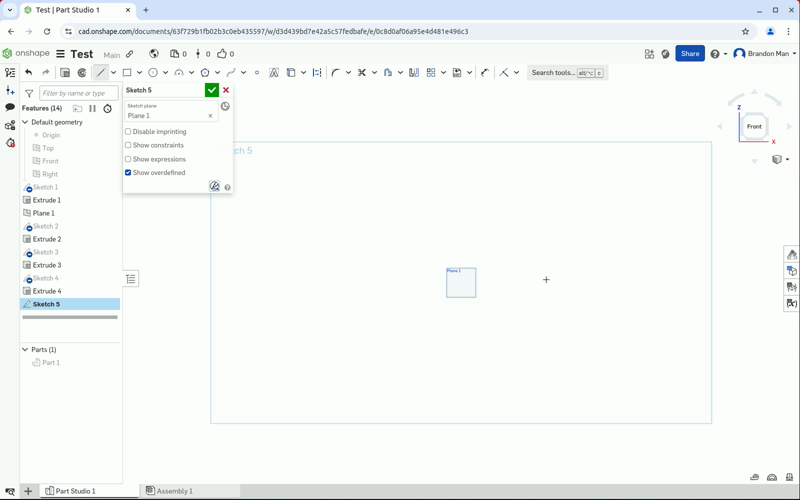
key_up(shift)
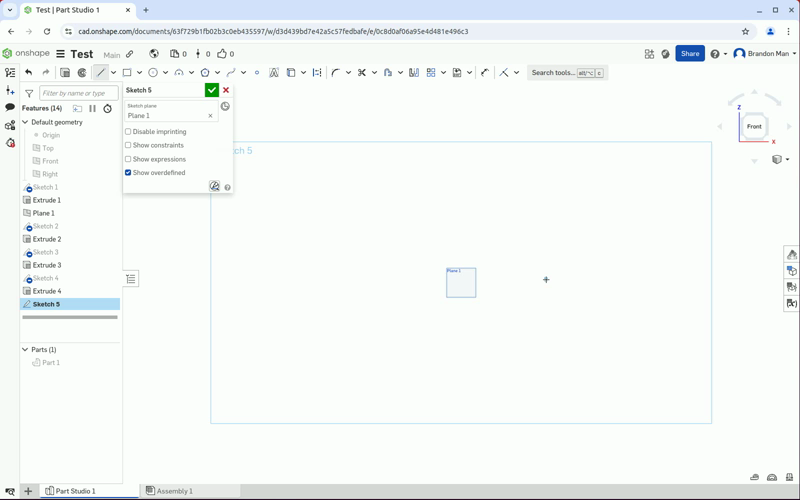
key_down(shift)
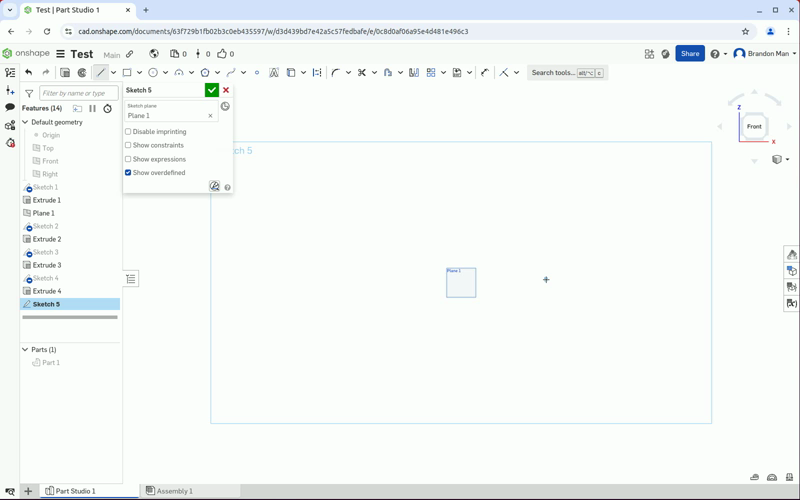
mouse_move(576, 279)
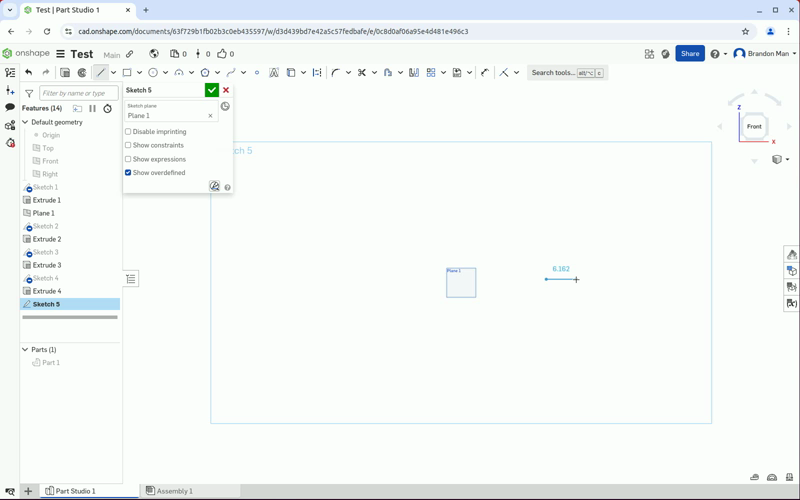
mouse_move(570, 279)
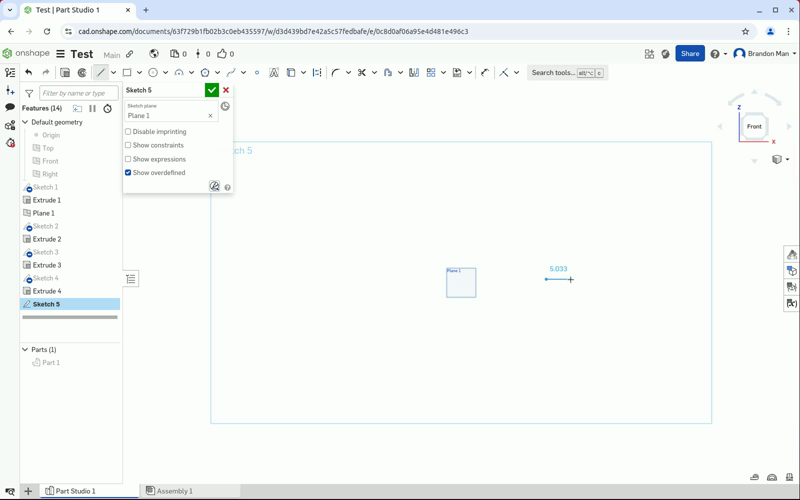
click(570, 279)
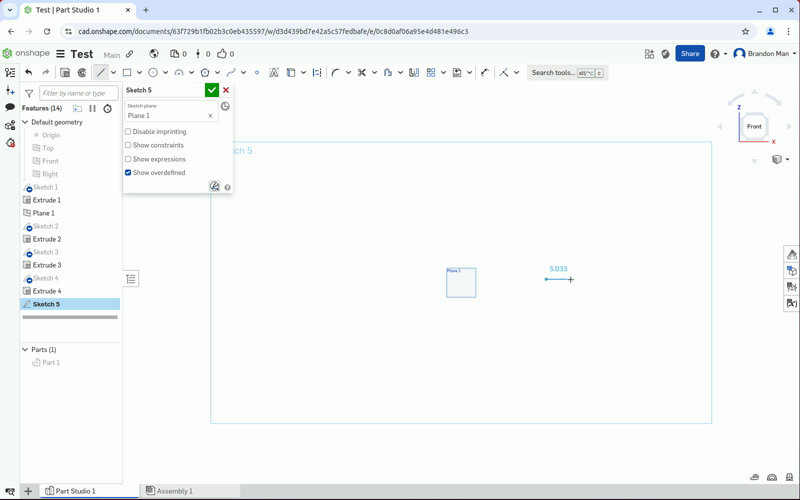
key_up(shift)
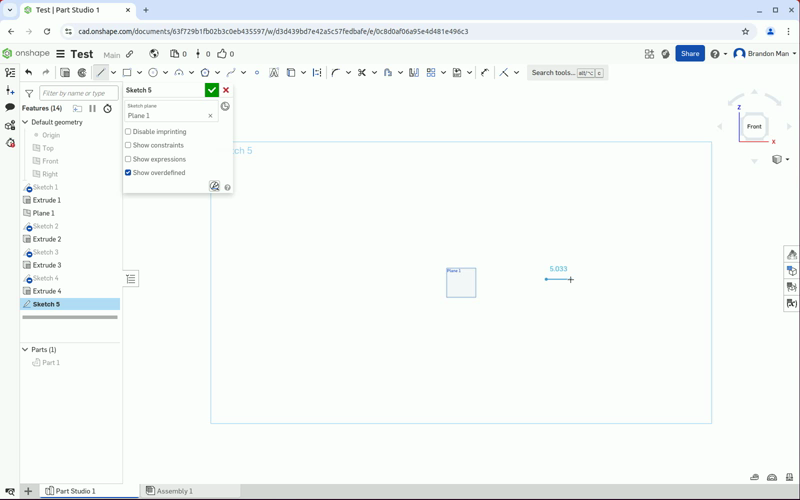
key_down(shift)
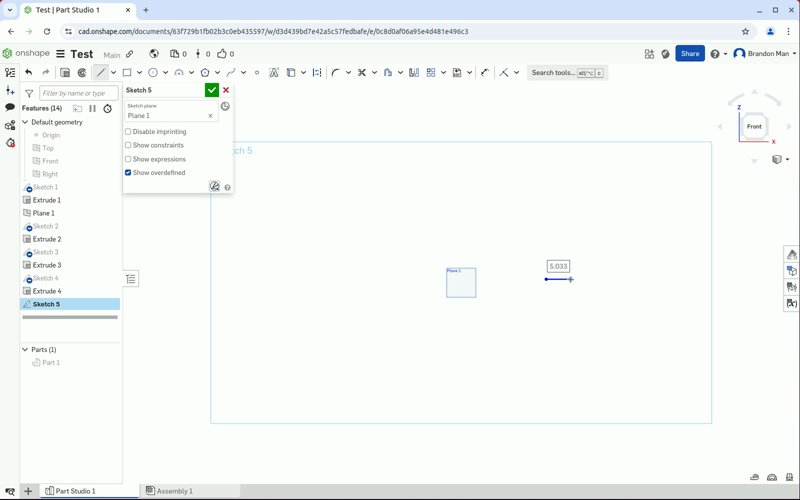
mouse_move(589, 279)
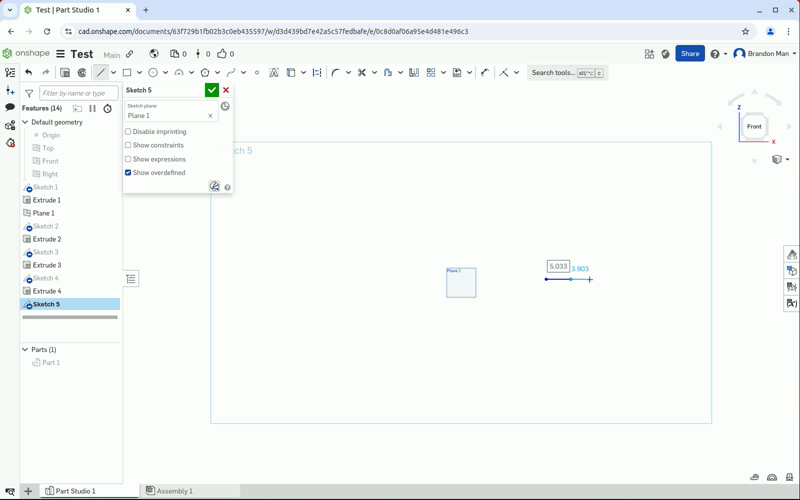
mouse_move(570, 267)
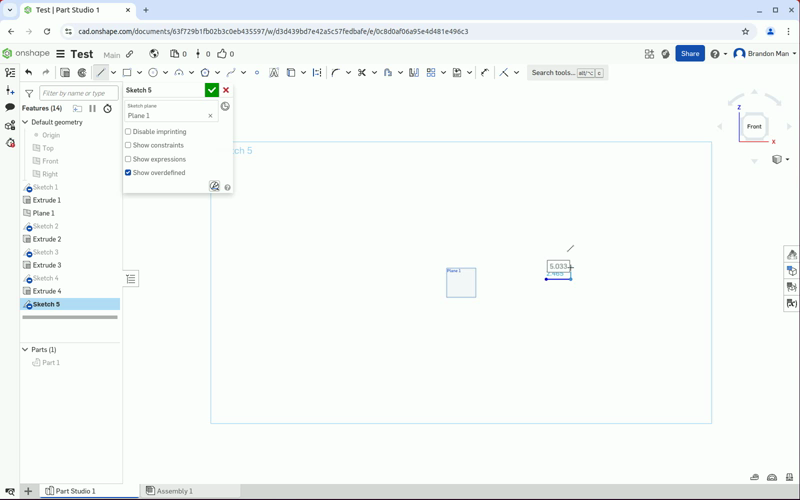
click(570, 267)
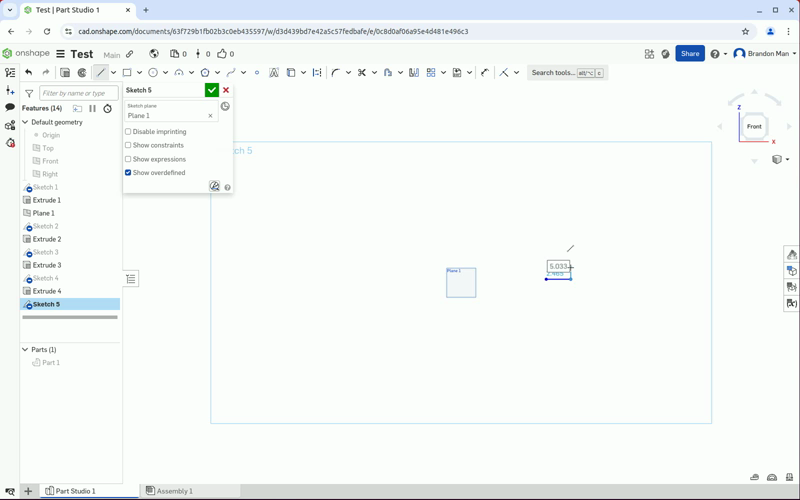
key_up(shift)
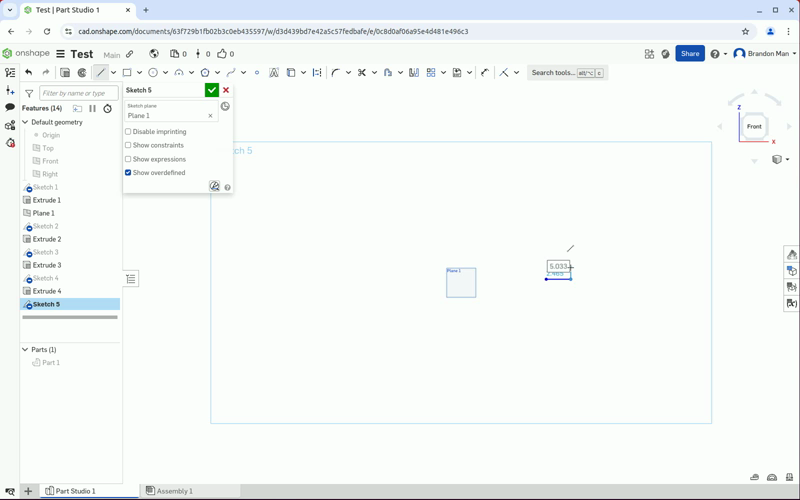
key_down(shift)
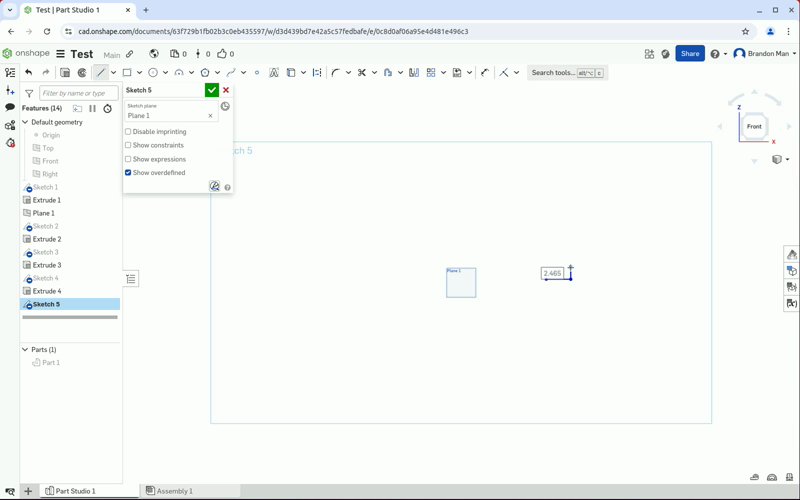
mouse_move(589, 267)
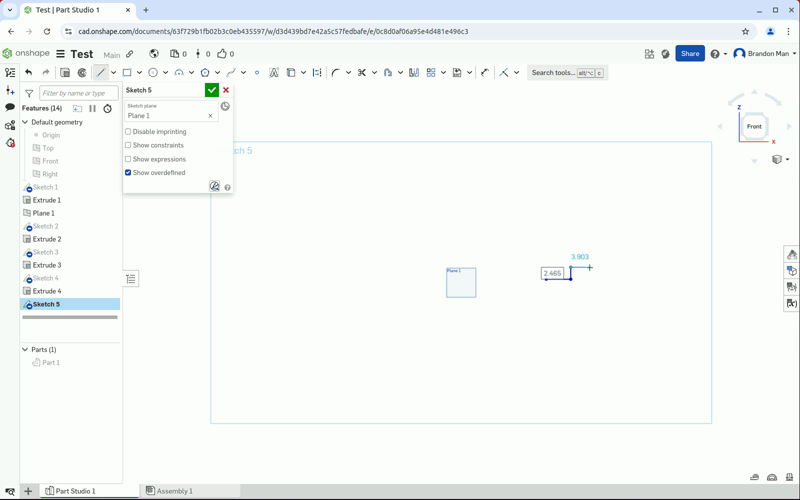
mouse_move(546, 267)
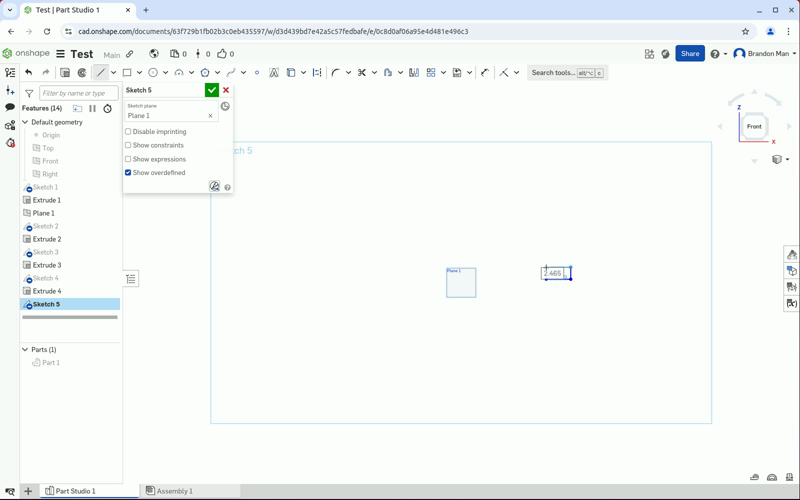
click(546, 267)
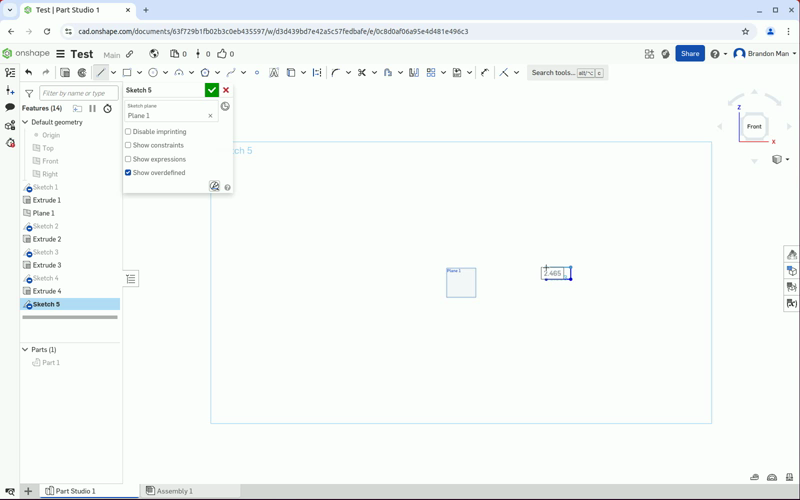
key_up(shift)
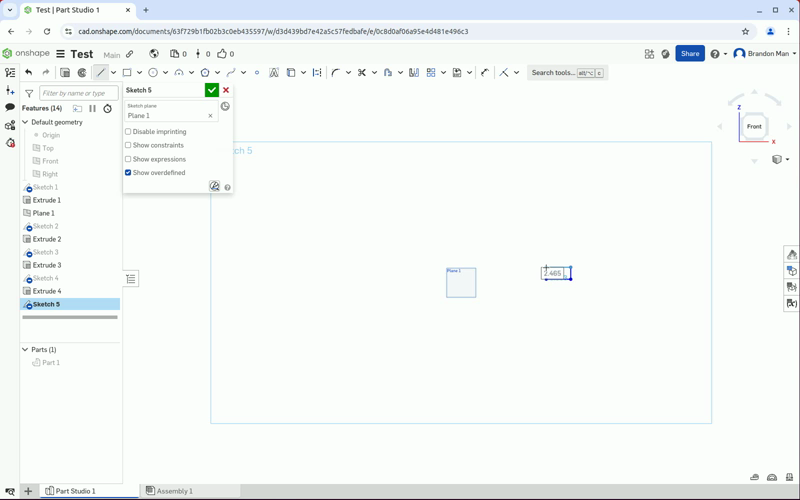
mouse_move(576, 267)
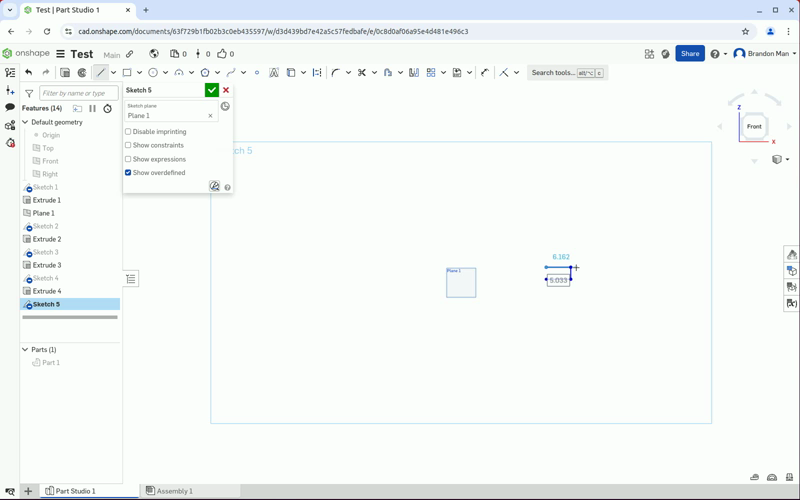
key_down(shift)
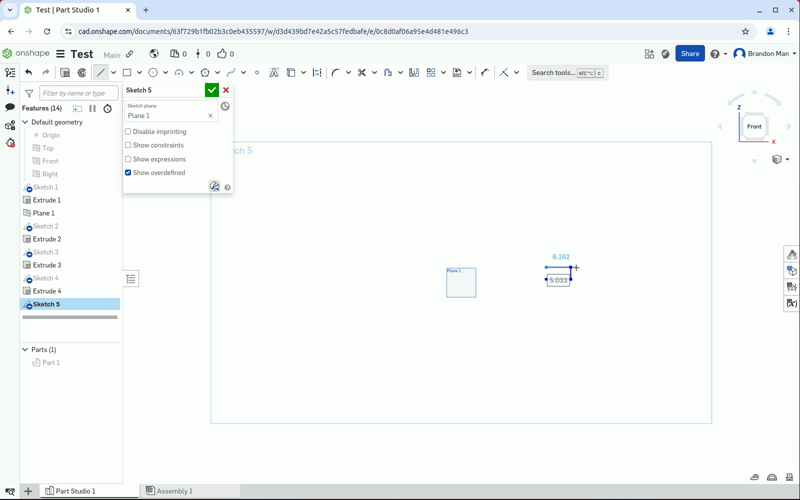
mouse_move(546, 279)
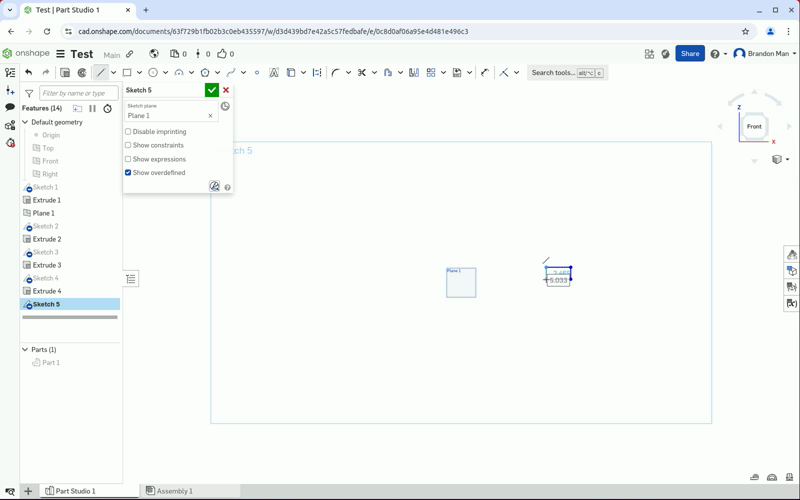
key_up(shift)
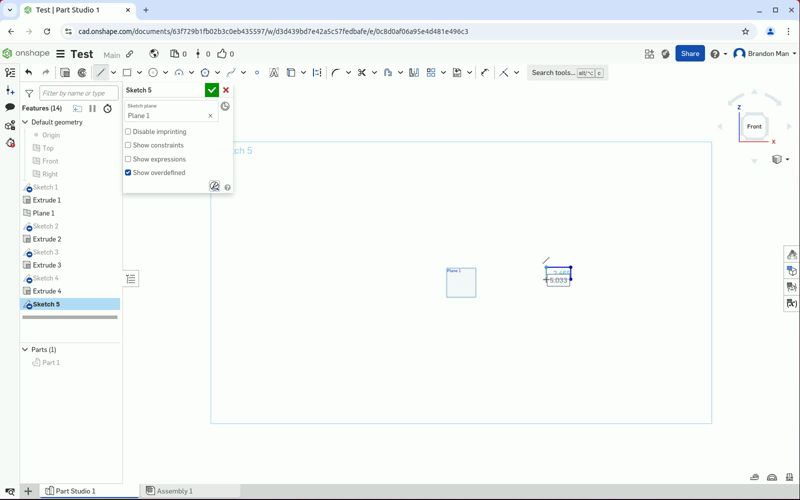
click(546, 279)
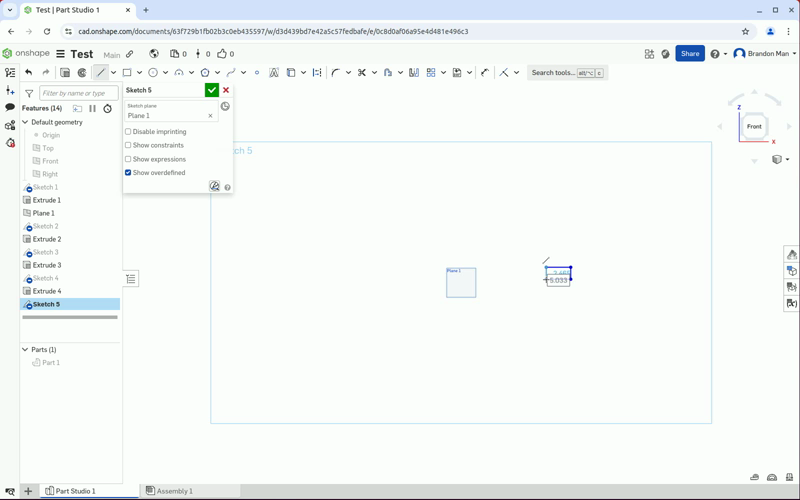
key(esc)
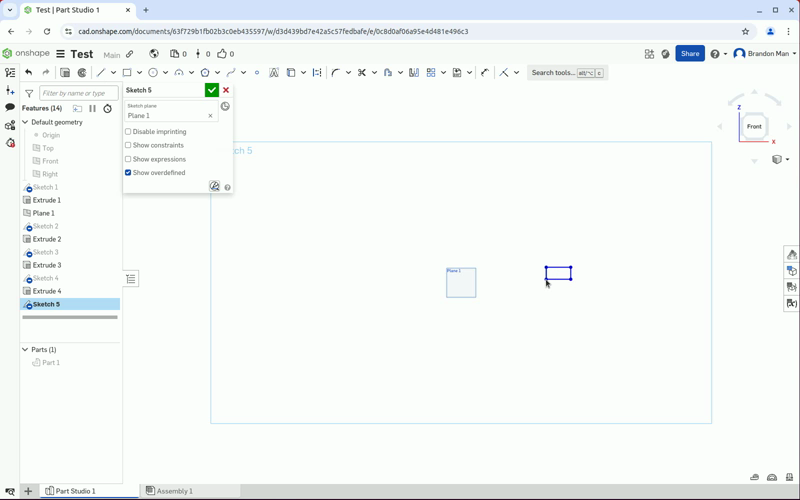
mouse_move(558, 277)
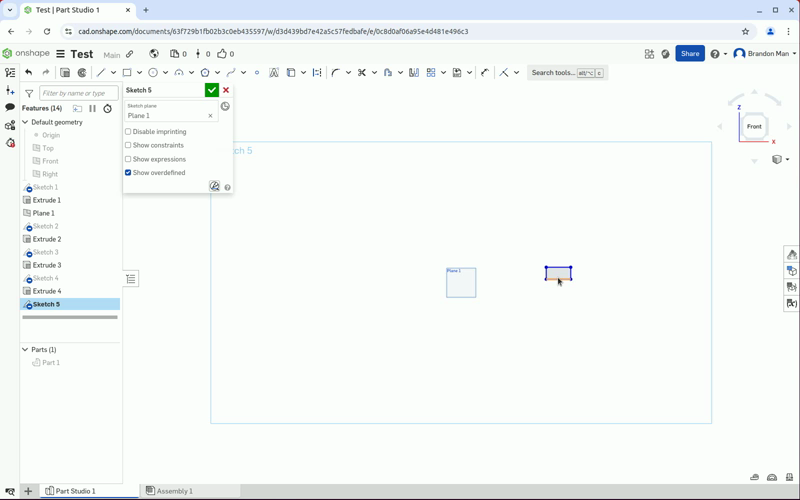
scroll(6)
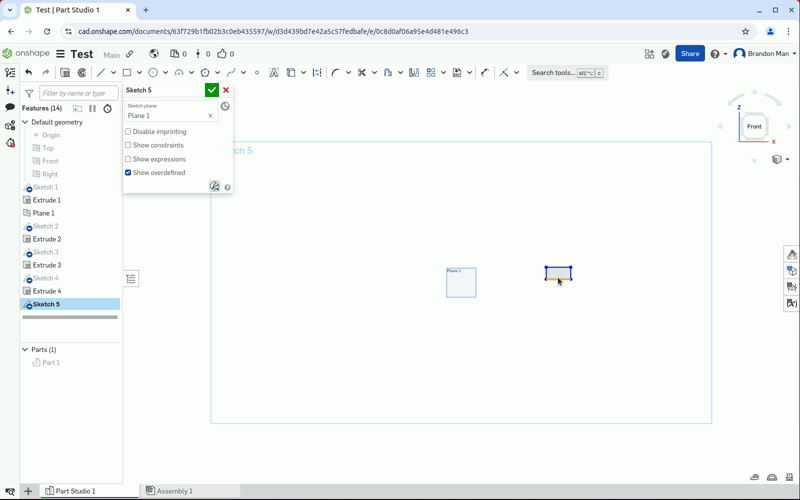
scroll(6)
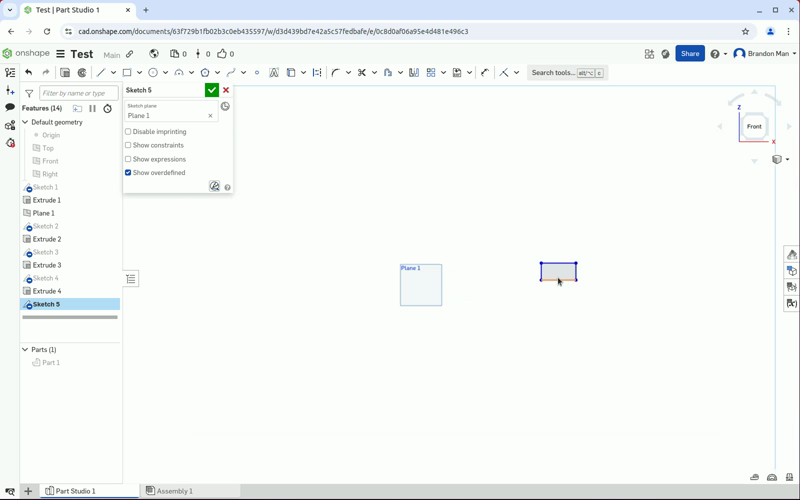
scroll(6)
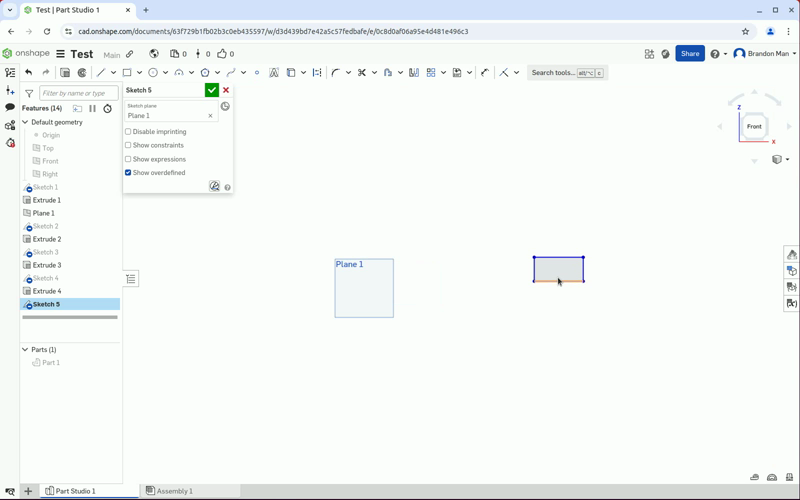
scroll(6)
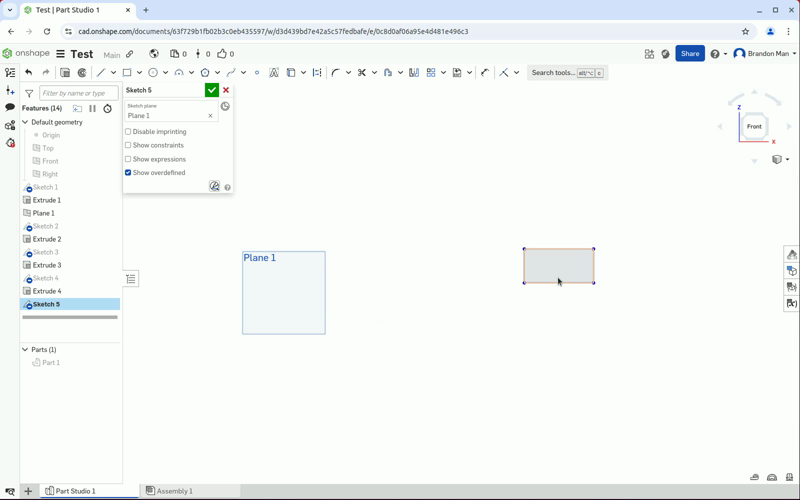
scroll(6)
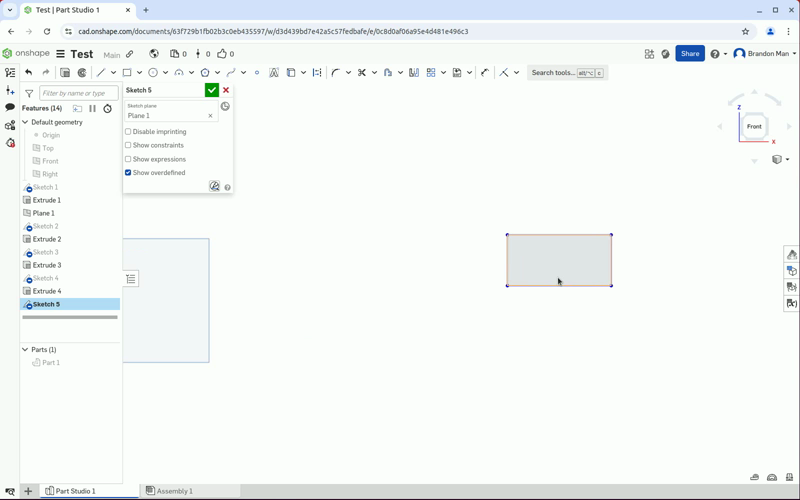
scroll(6)
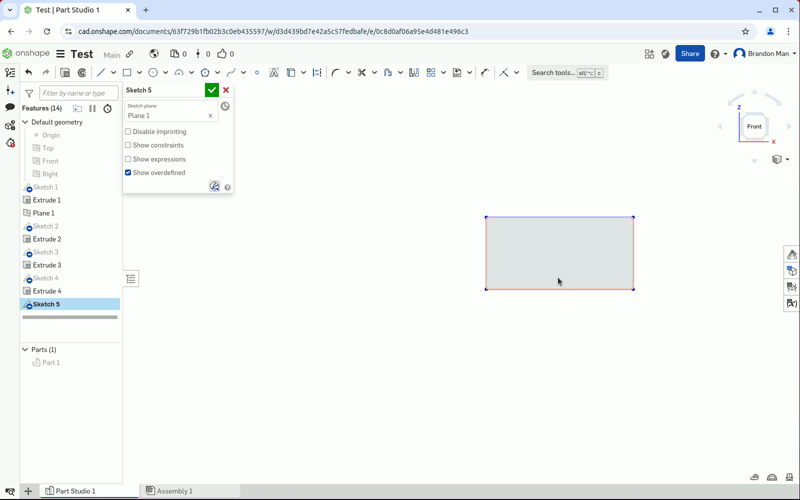
scroll(6)
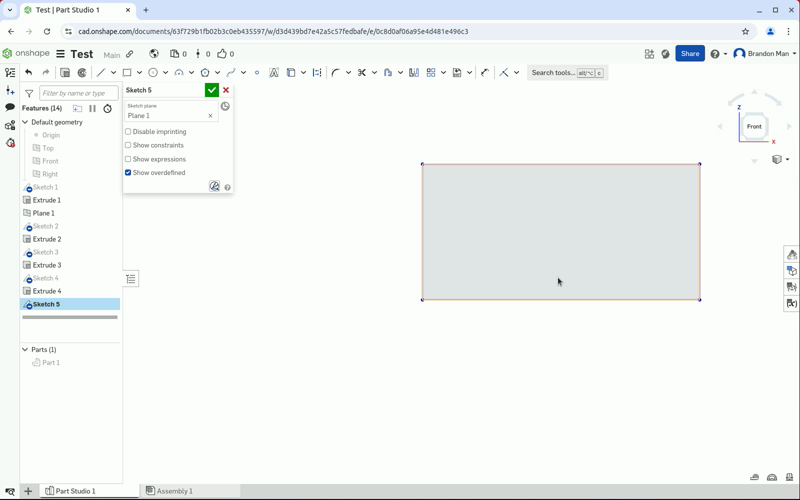
click(558, 277)
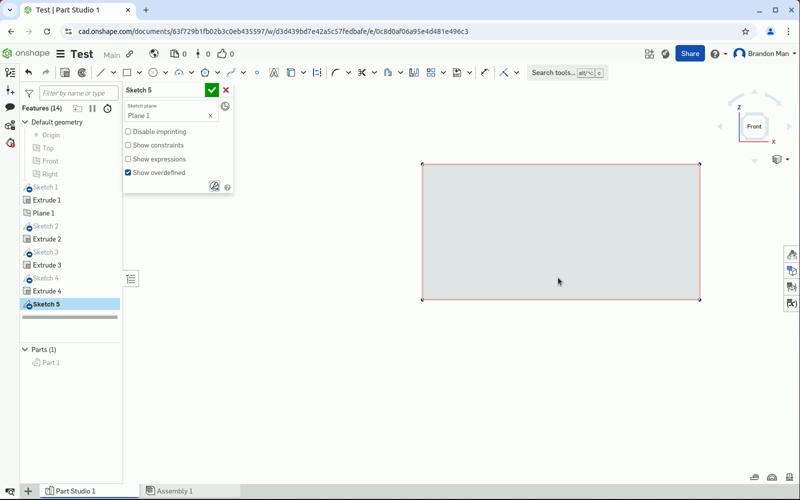
scroll(-6)
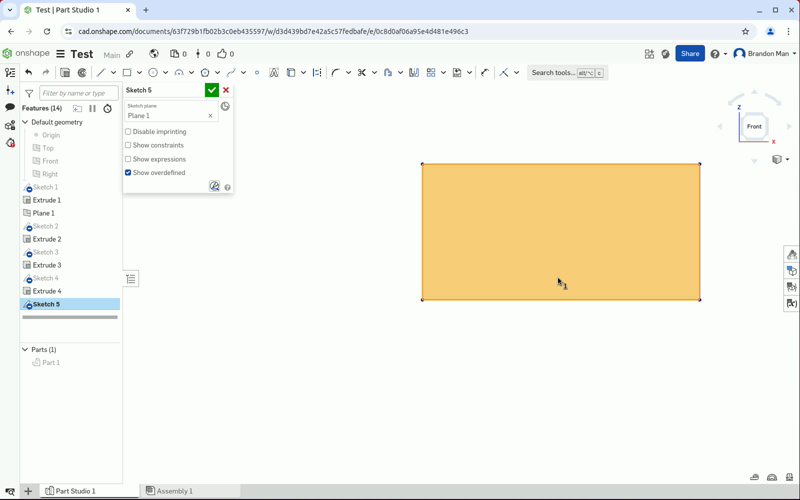
scroll(-6)
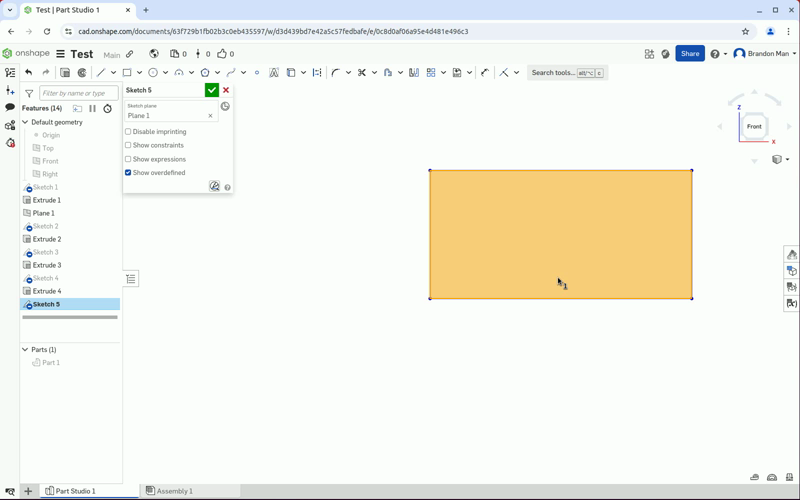
scroll(-6)
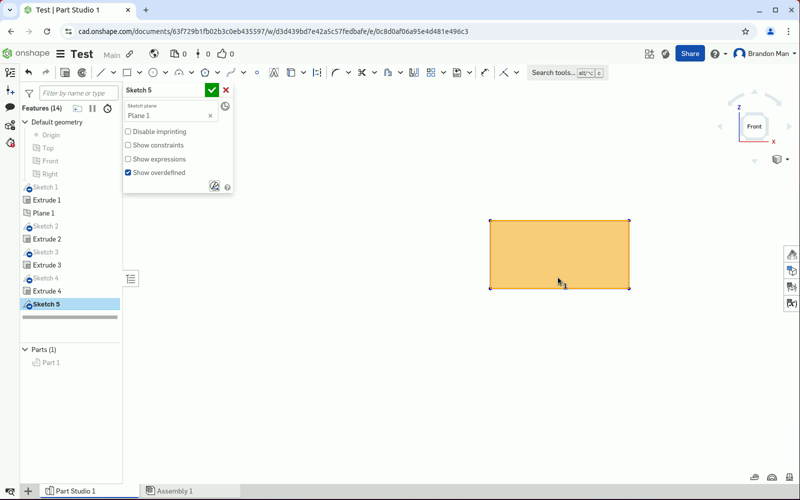
scroll(-6)
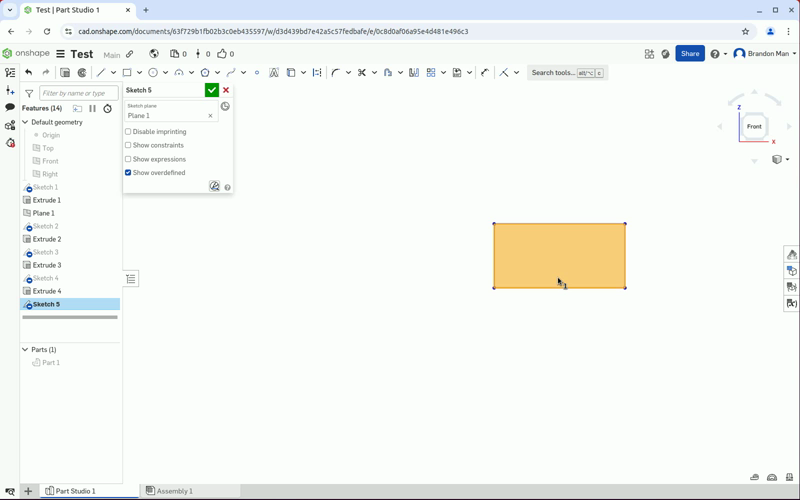
scroll(-6)
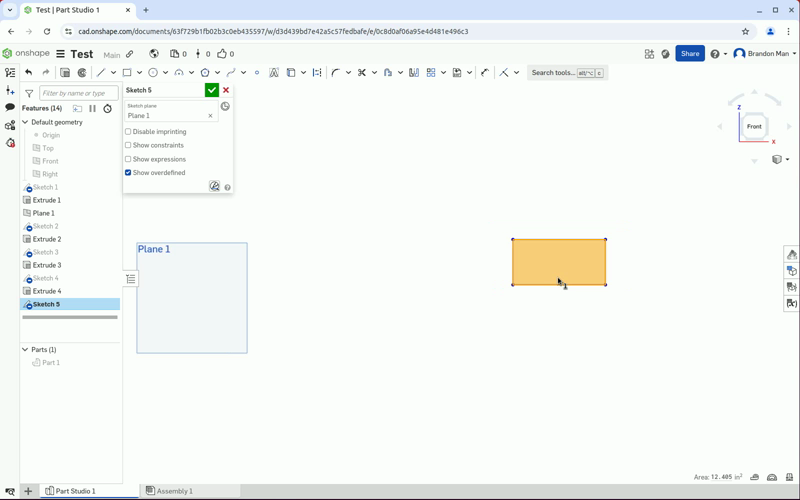
scroll(-6)
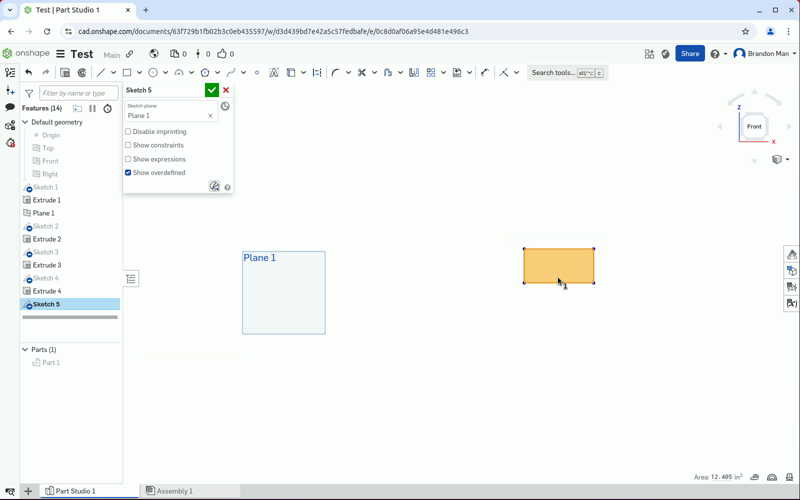
scroll(-6)
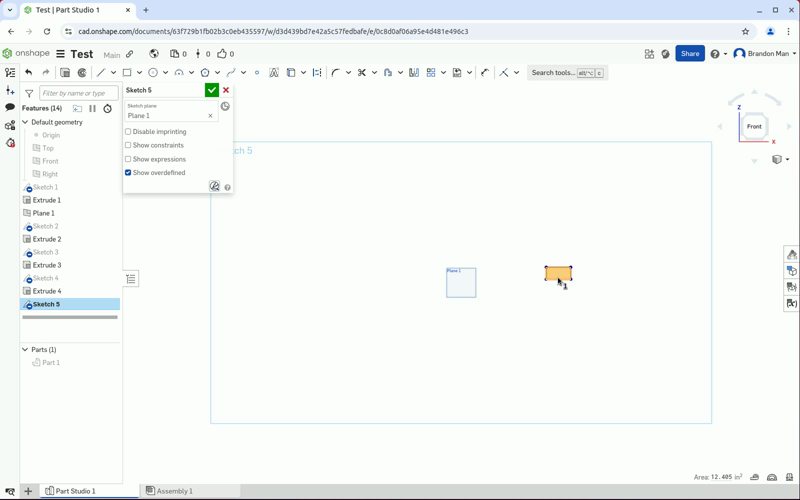
mouse_move(73, 352)
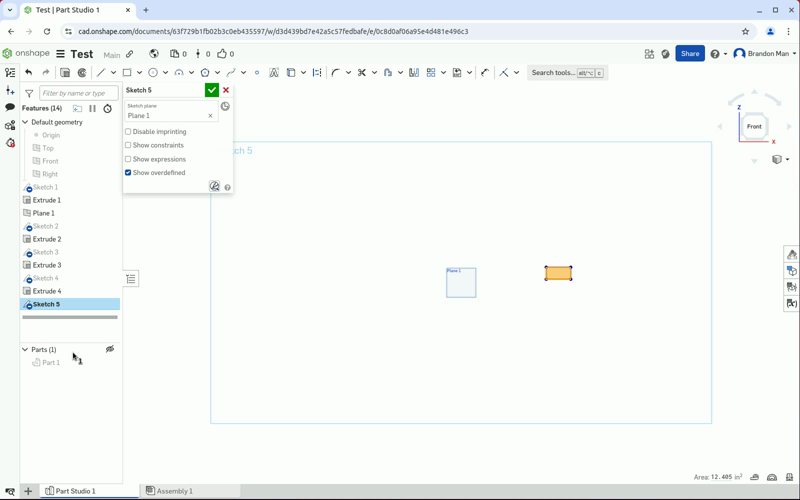
key(shift+y)
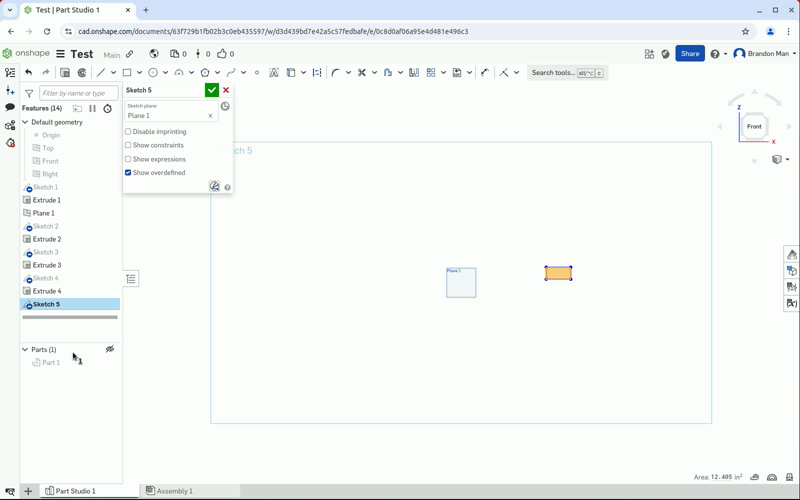
key(shift+e)
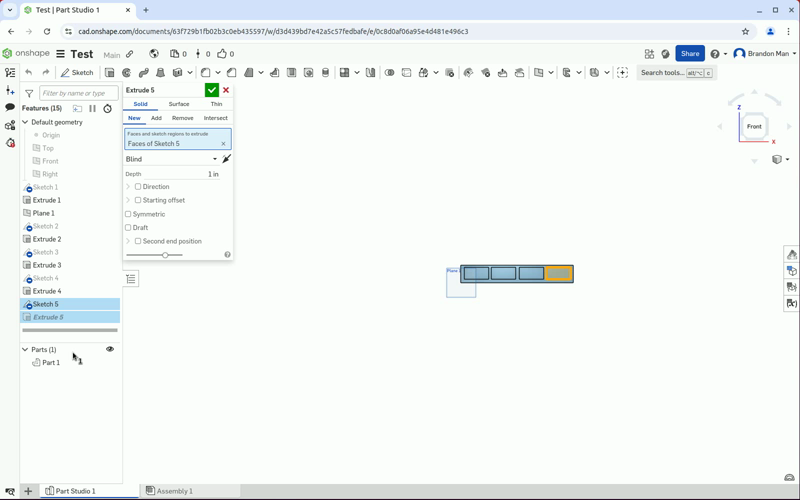
mouse_move(143, 106)
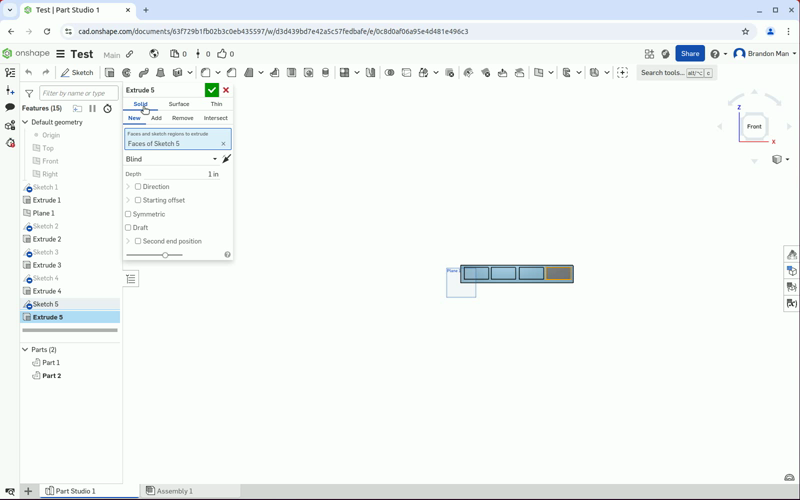
click(143, 106)
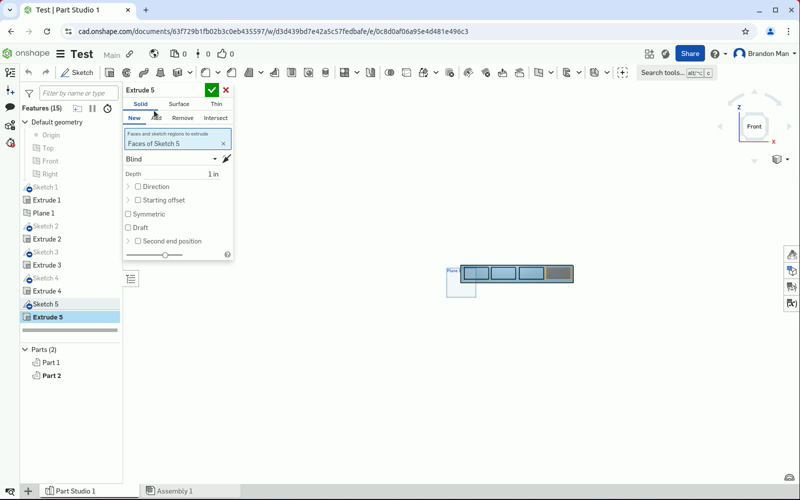
mouse_move(186, 120)
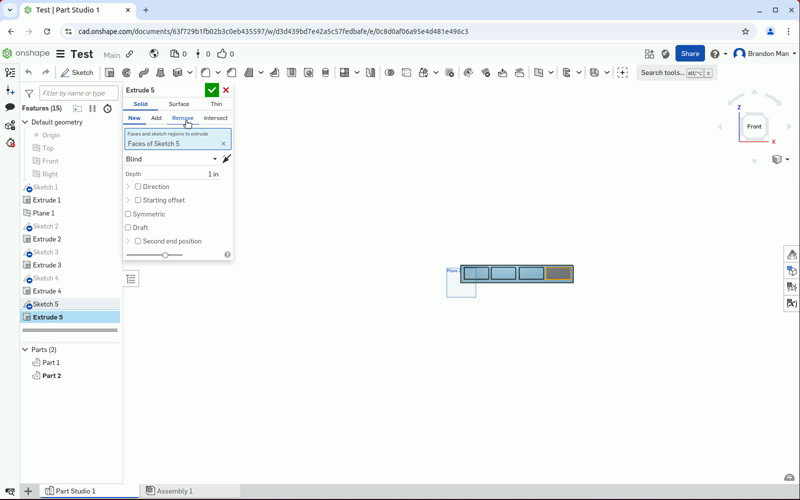
click(186, 120)
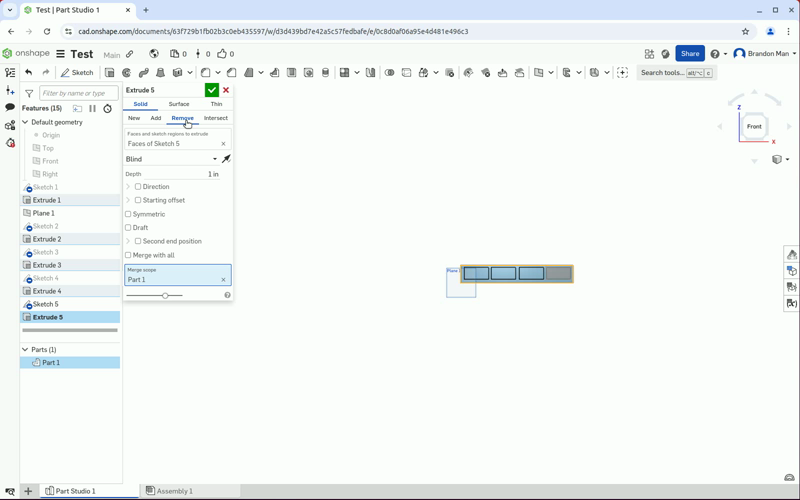
key(tab, 4)
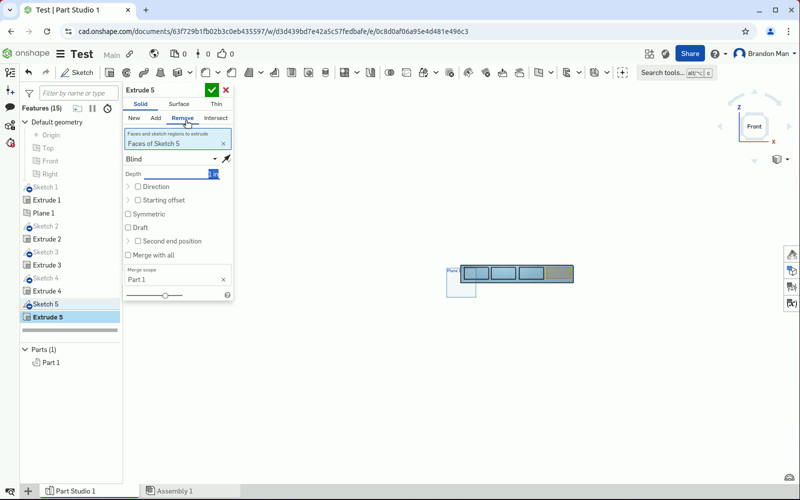
text(0.241)
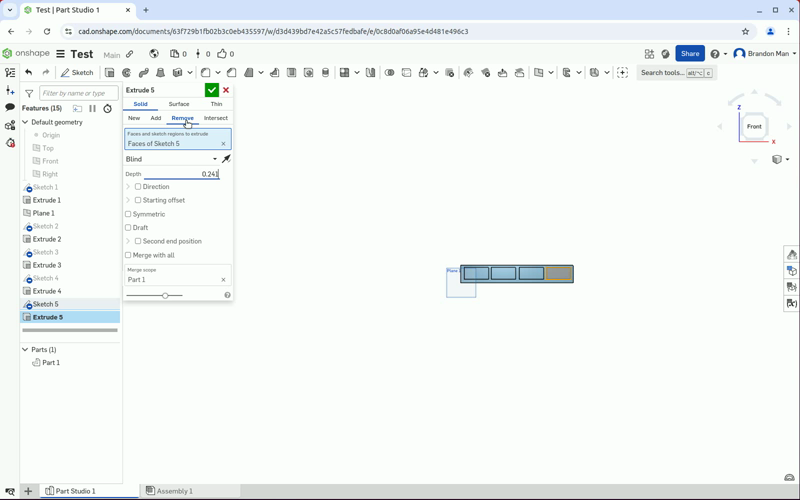
key(tab, 6)
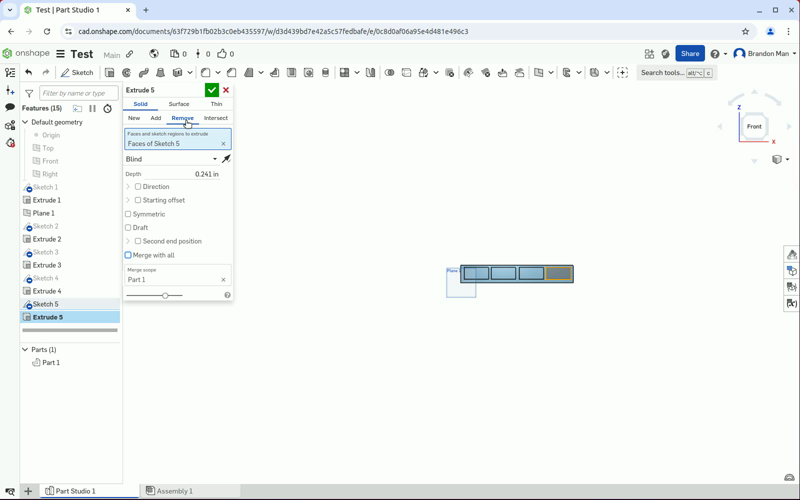
key(space)
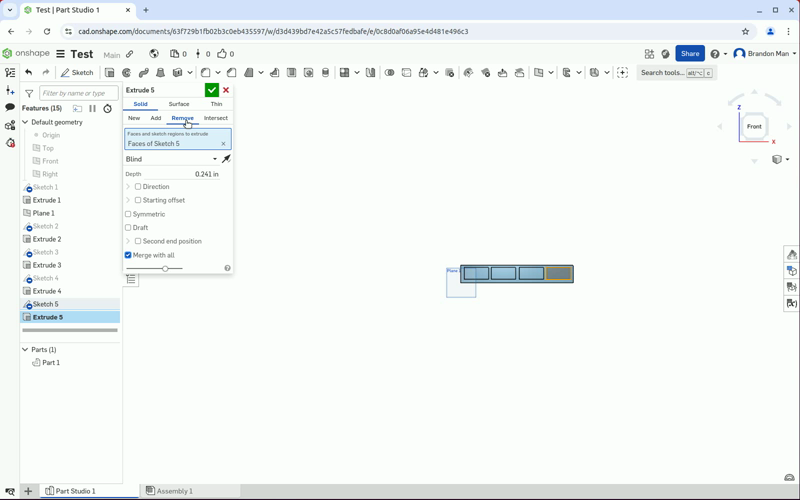
key(enter)
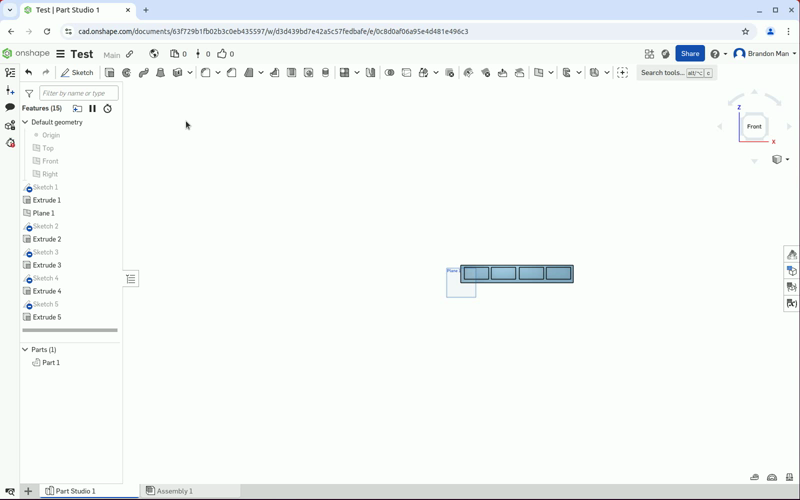
key(shift+h)
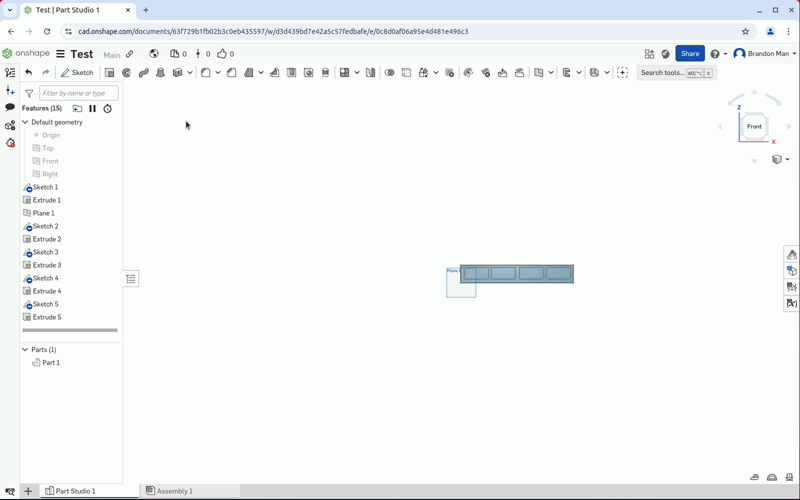
key(shift+h)
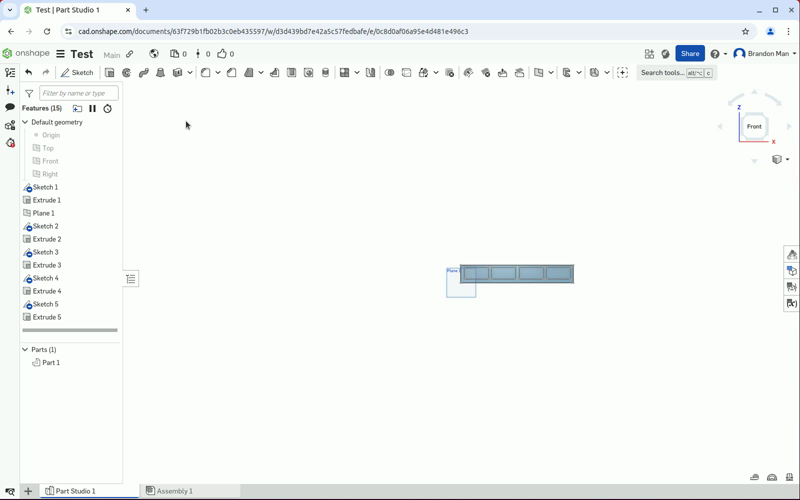
key(shift+7)
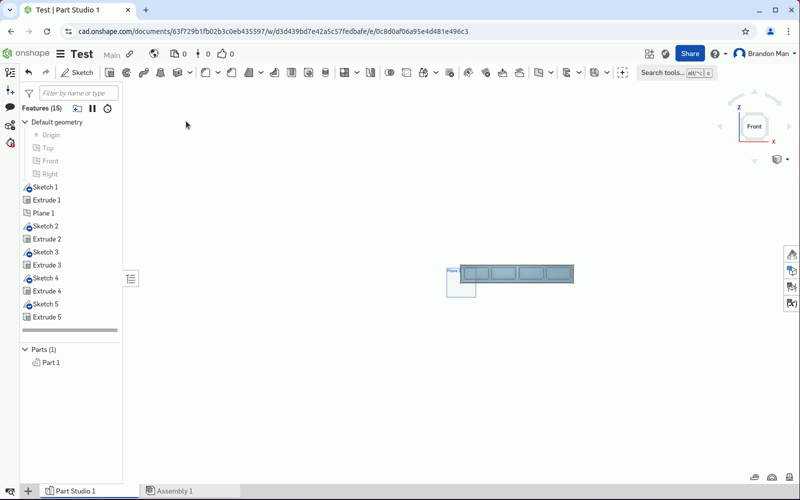
key(left, 2)
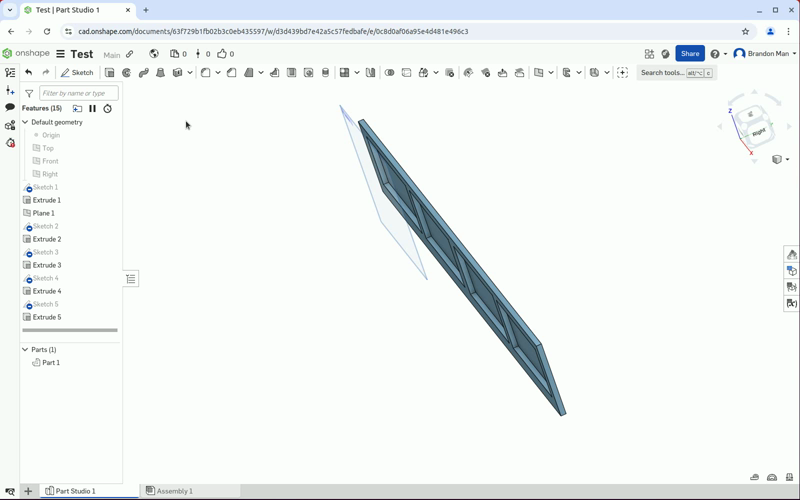
key(down, 2)
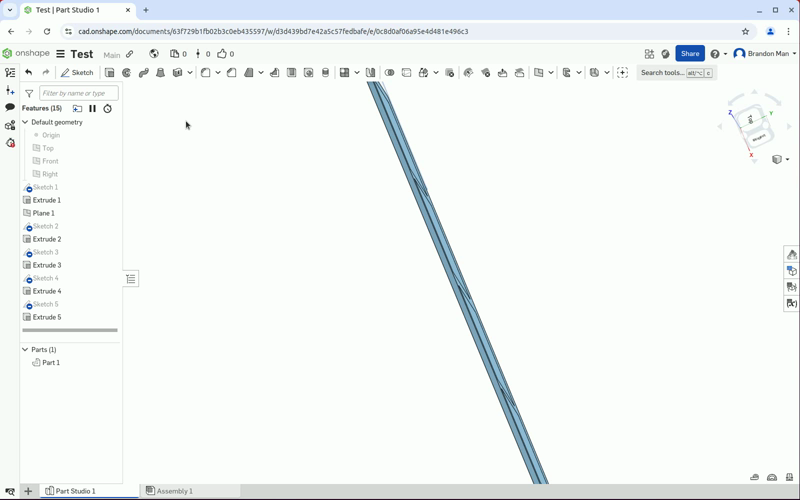
key(up, 2)
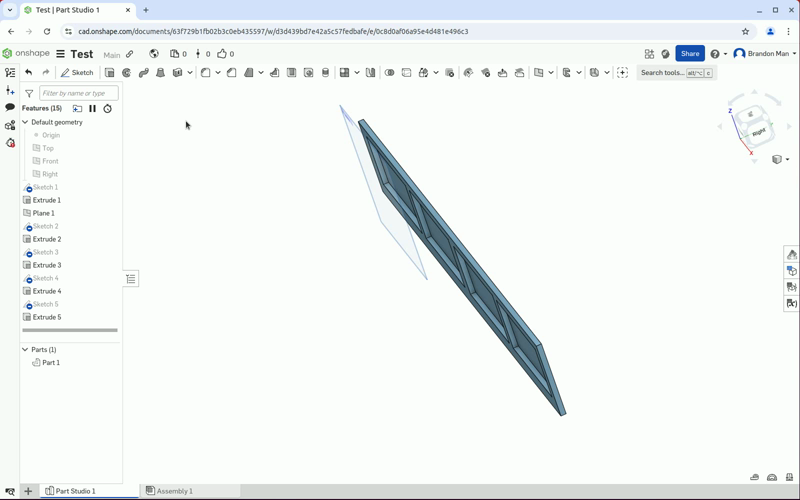
key(right, 2)
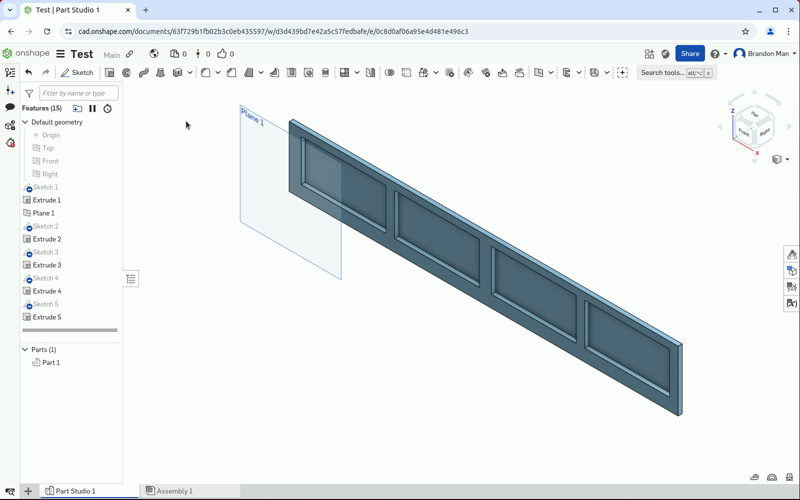
mouse_move(73, 189)
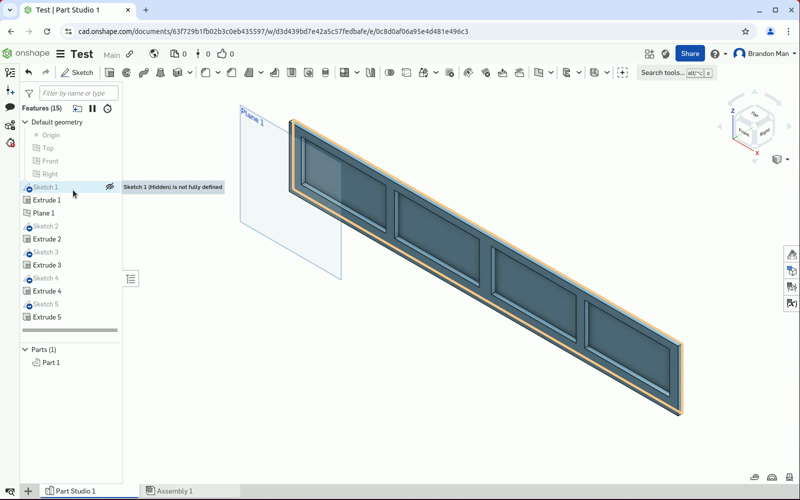
click(73, 189)